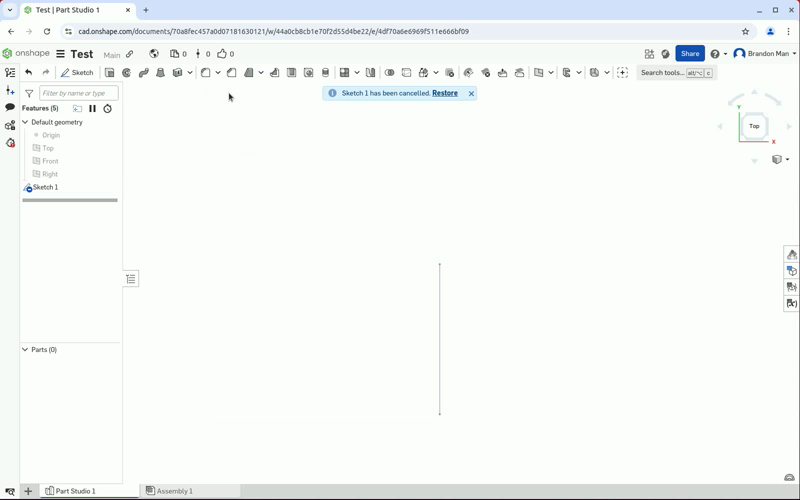
key(shift+h)
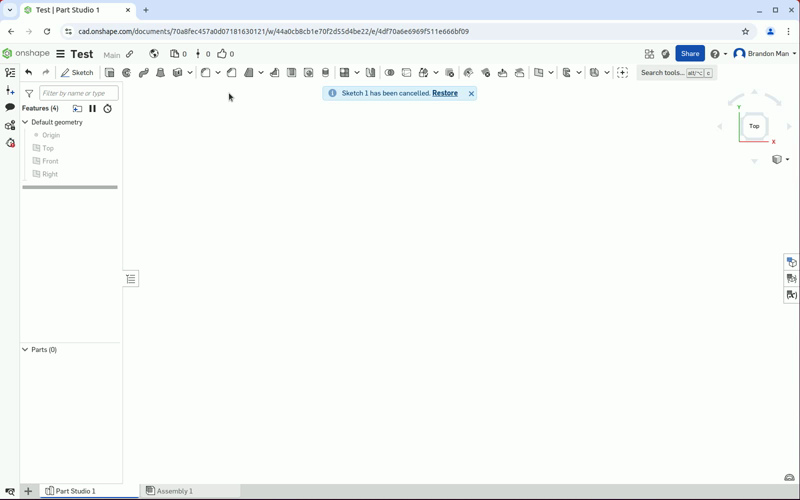
mouse_move(73, 352)
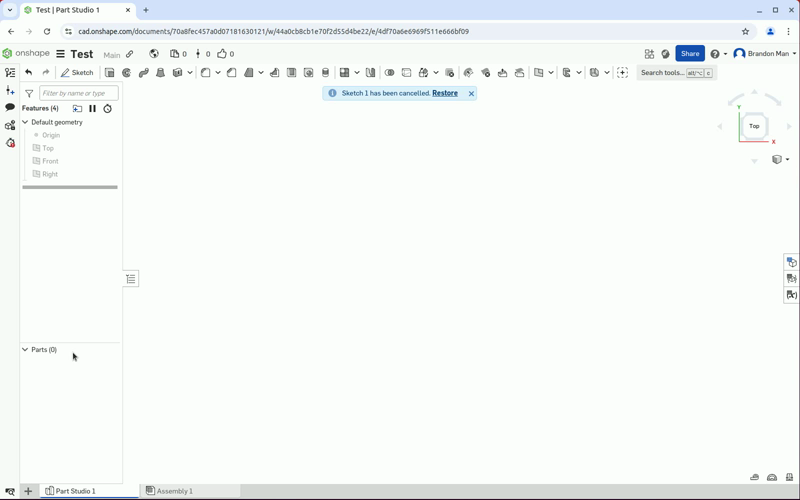
key(y)
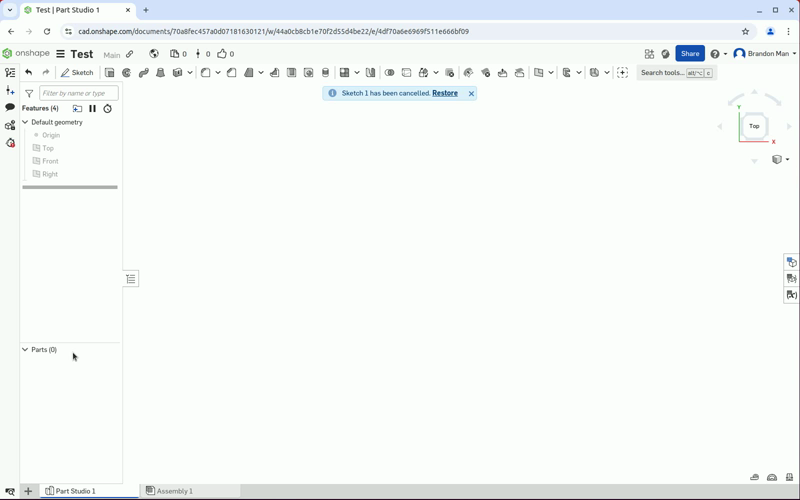
key(shift+p)
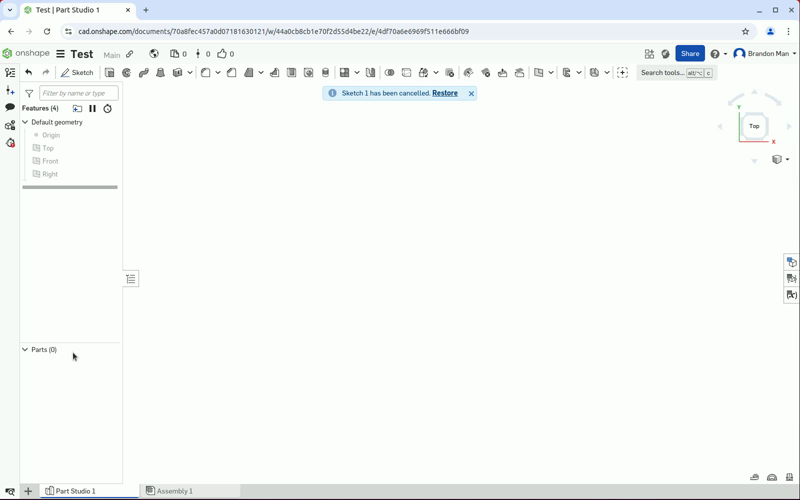
key(space)
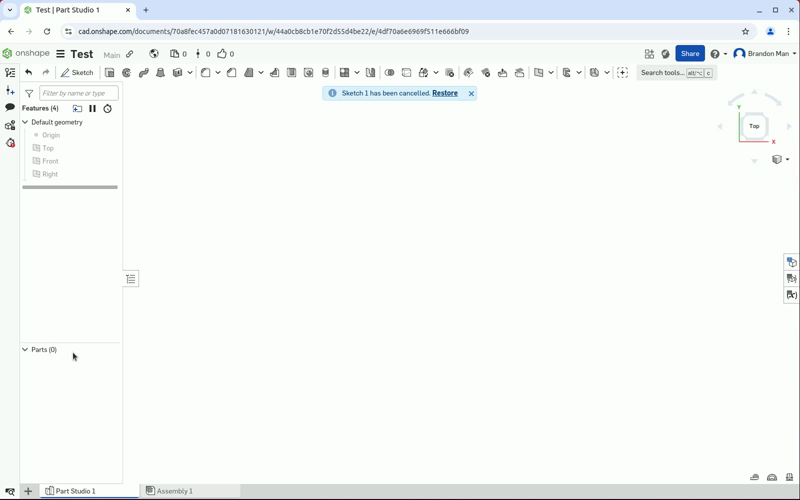
key_down(shift)
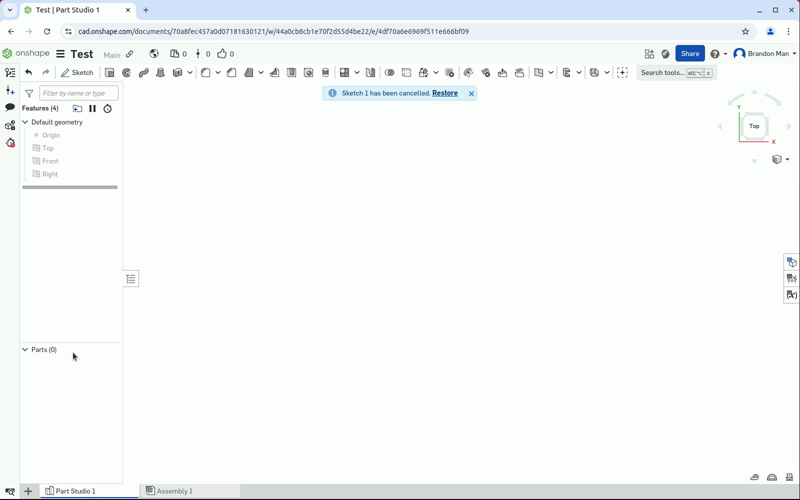
key(up)
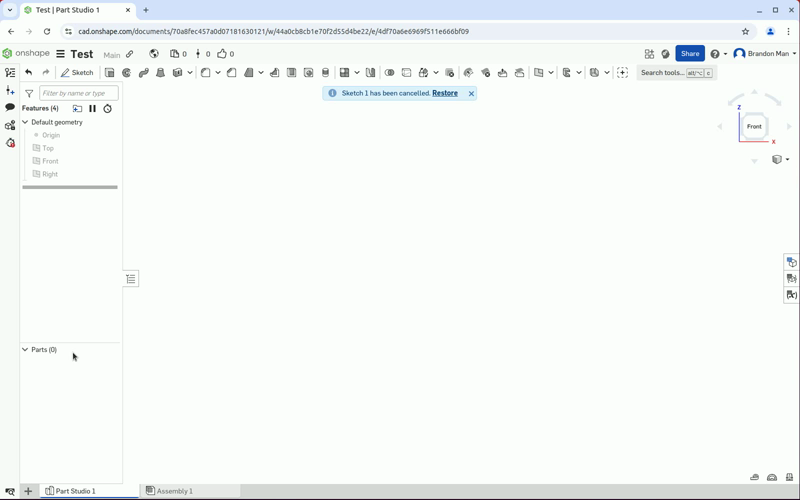
key_up(shift)
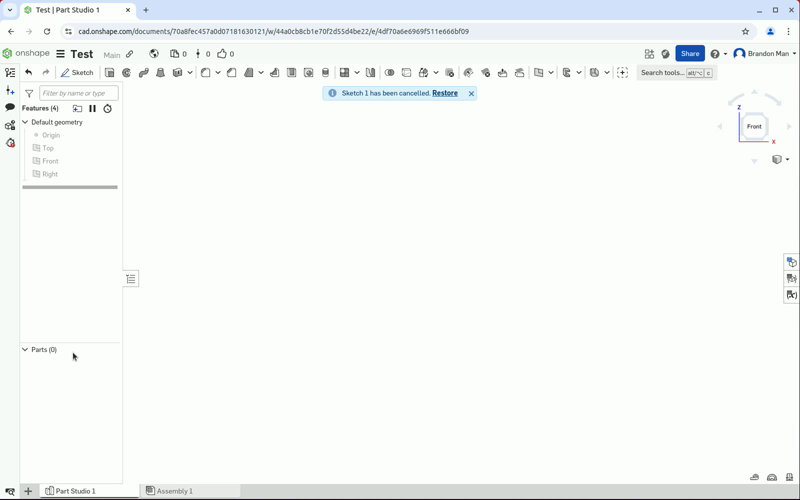
mouse_move(73, 352)
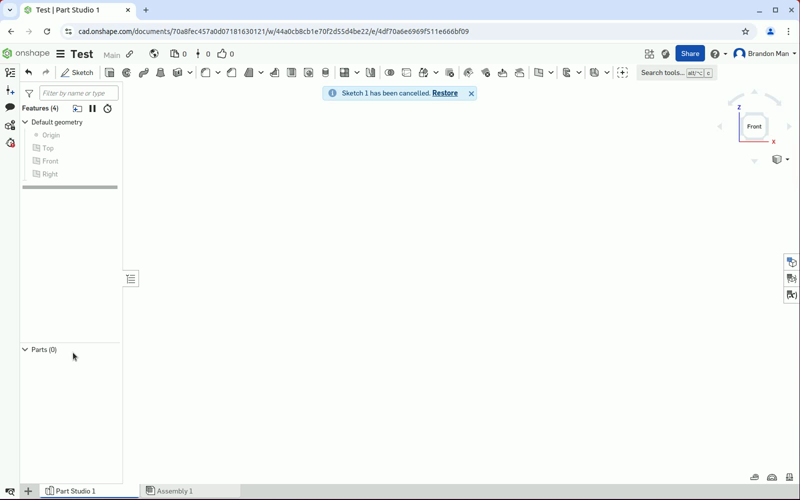
key(shift+y)
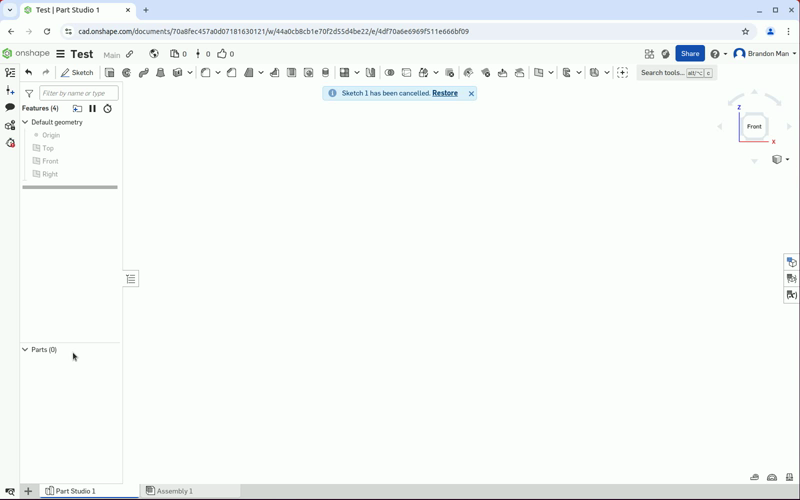
key(shift+s)
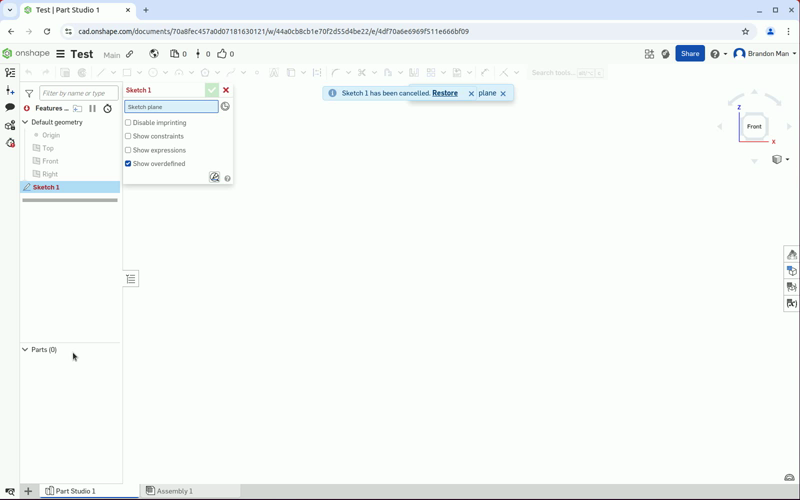
mouse_move(73, 163)
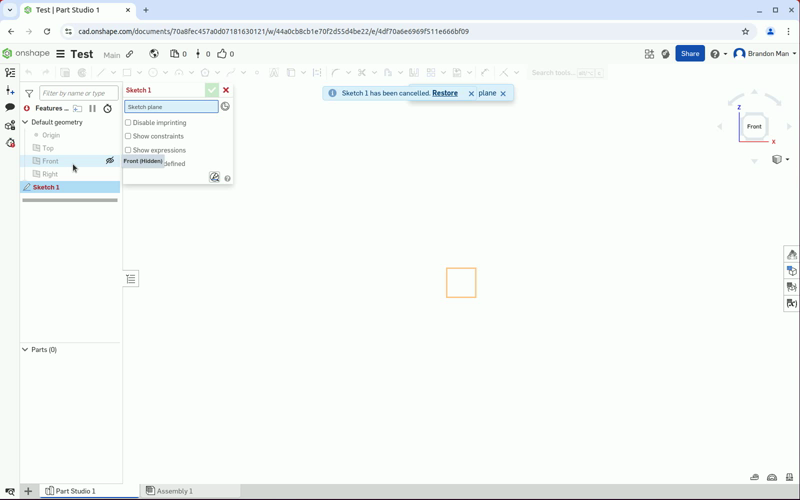
click(73, 163)
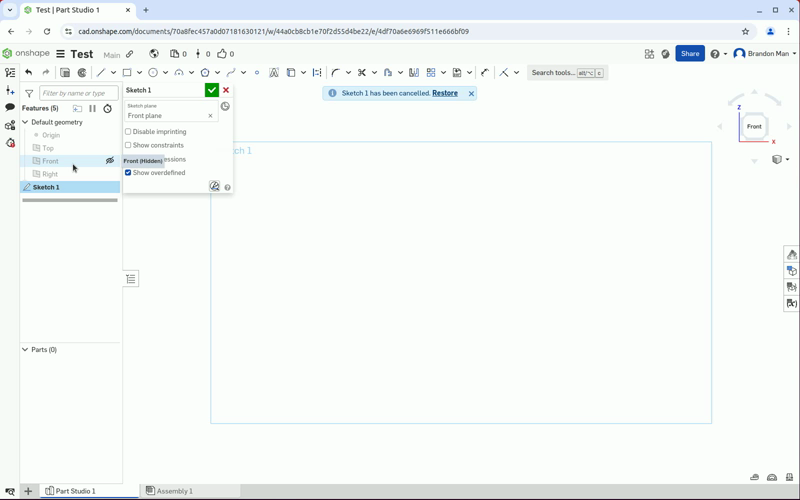
mouse_move(73, 352)
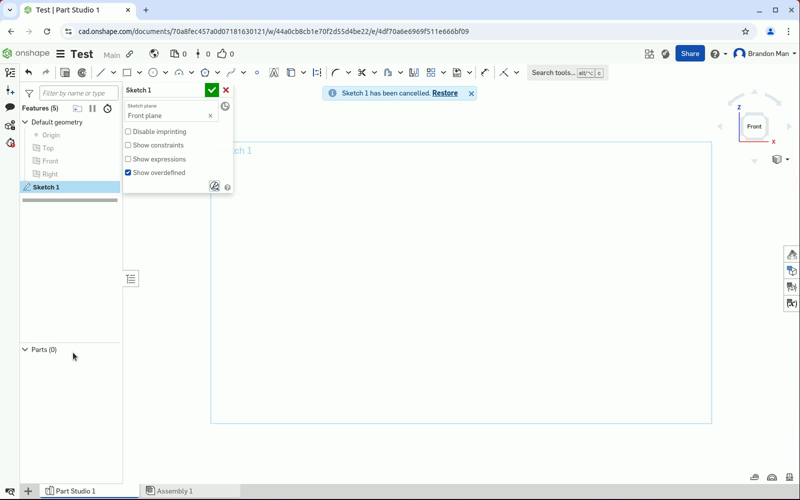
key(y)
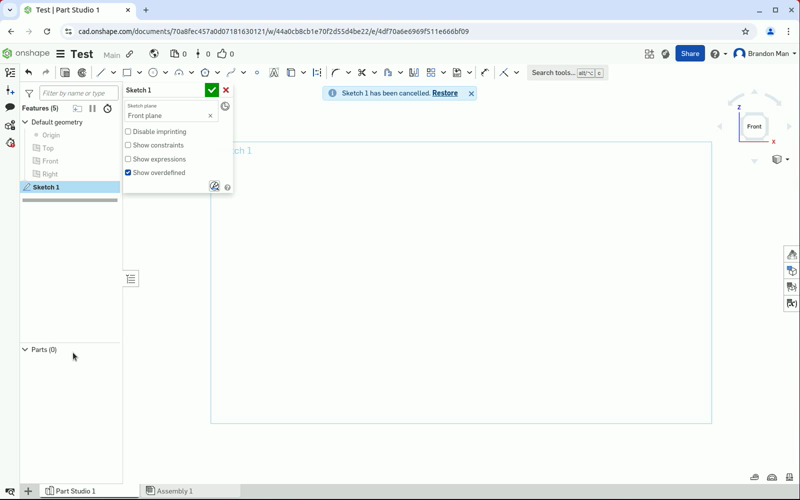
key(l)
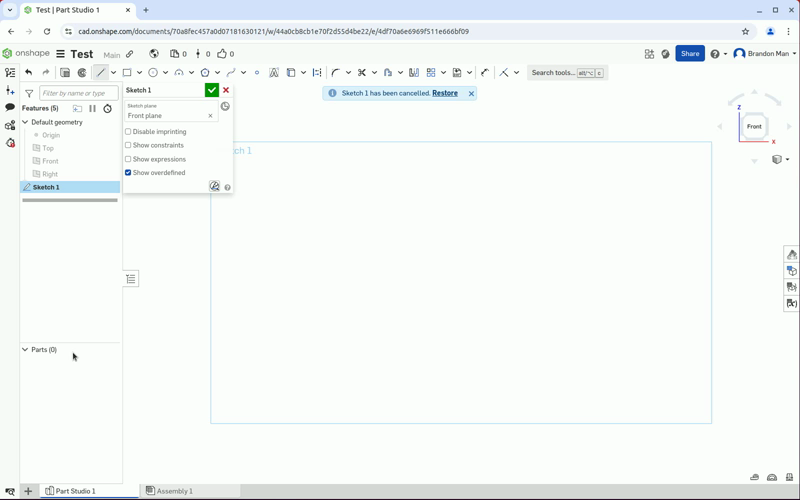
key_down(shift)
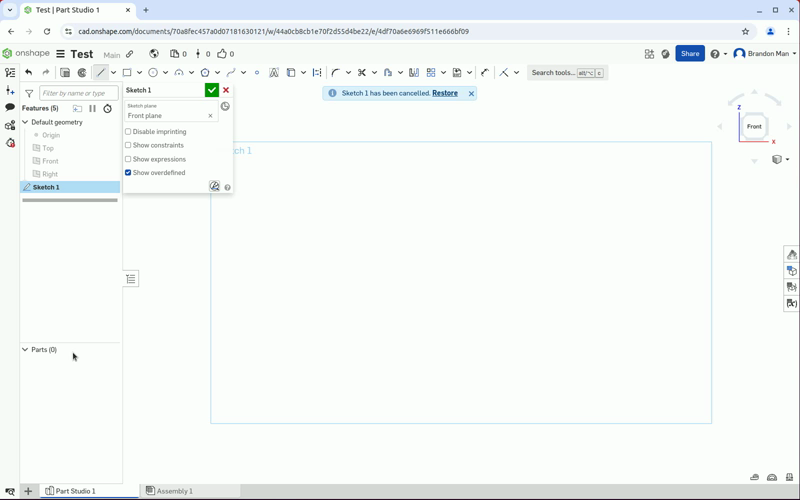
mouse_move(449, 267)
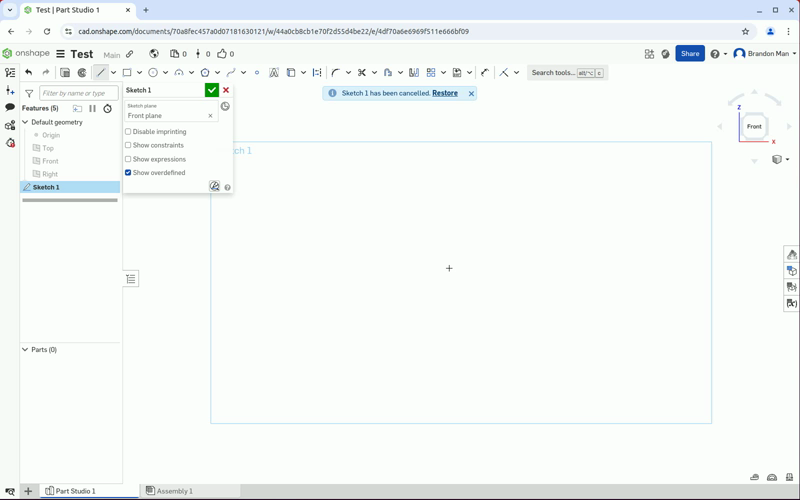
click(449, 267)
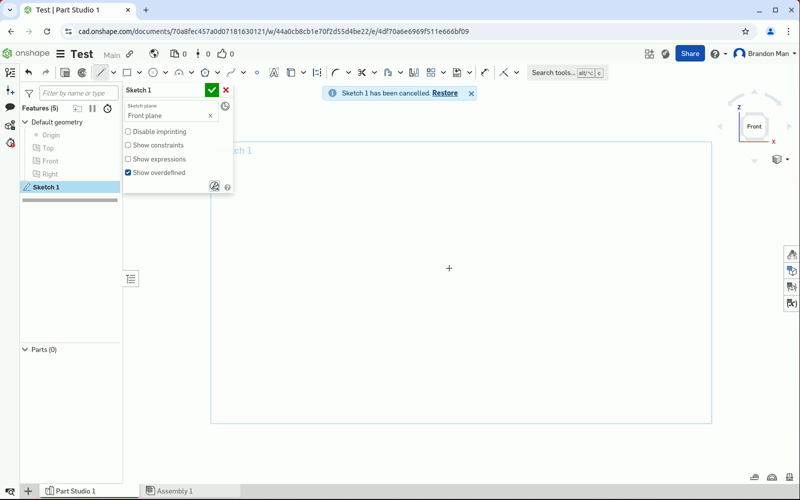
key_up(shift)
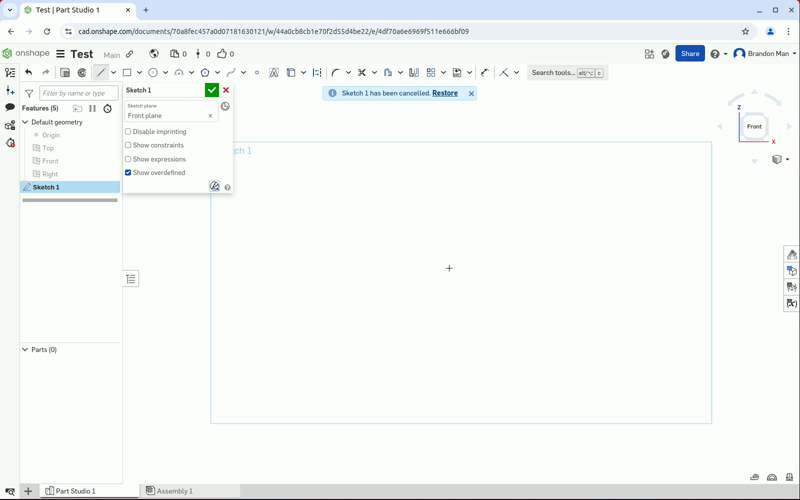
key_down(shift)
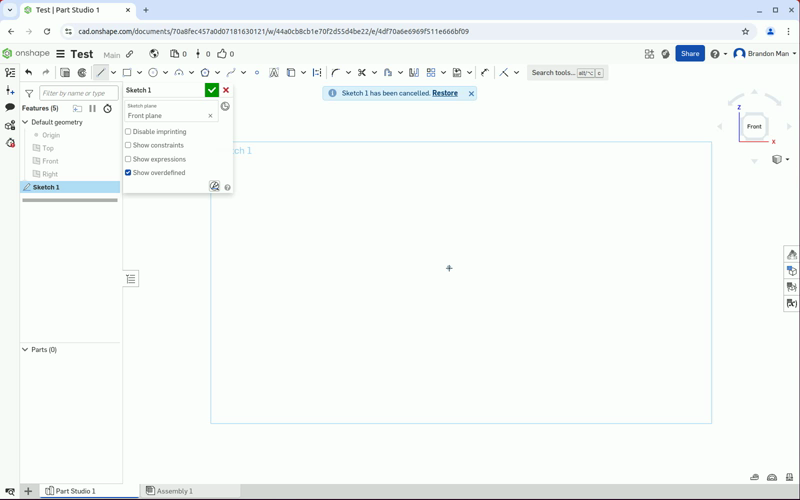
mouse_move(479, 267)
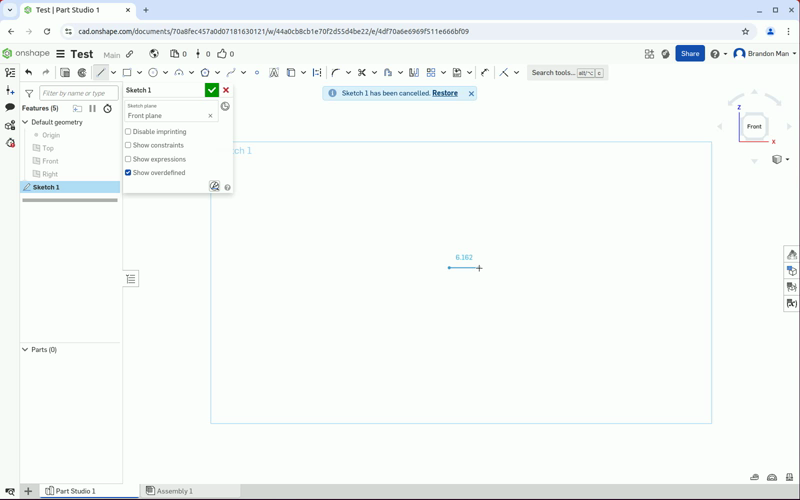
mouse_move(488, 267)
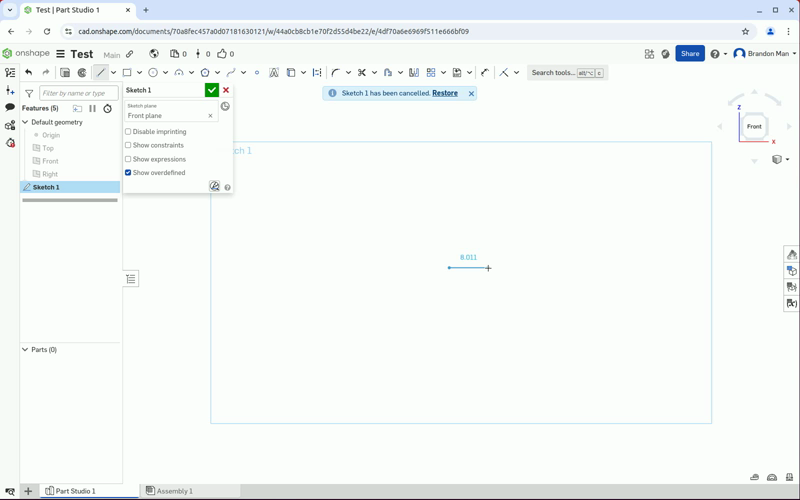
click(488, 267)
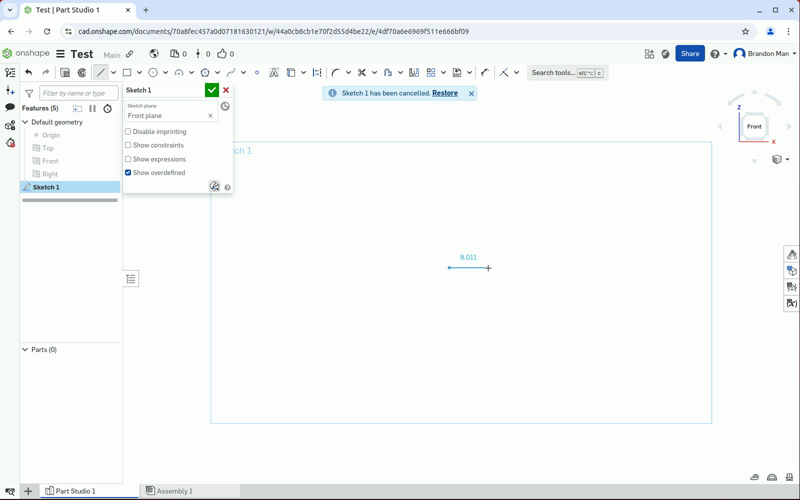
key_up(shift)
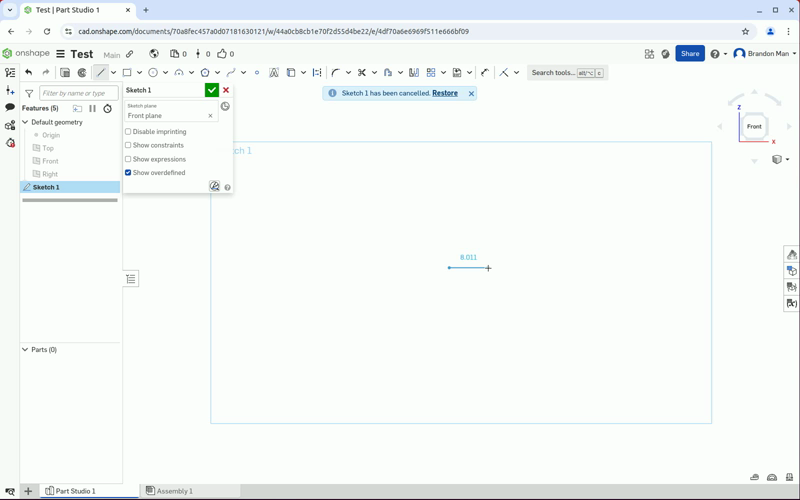
key_down(shift)
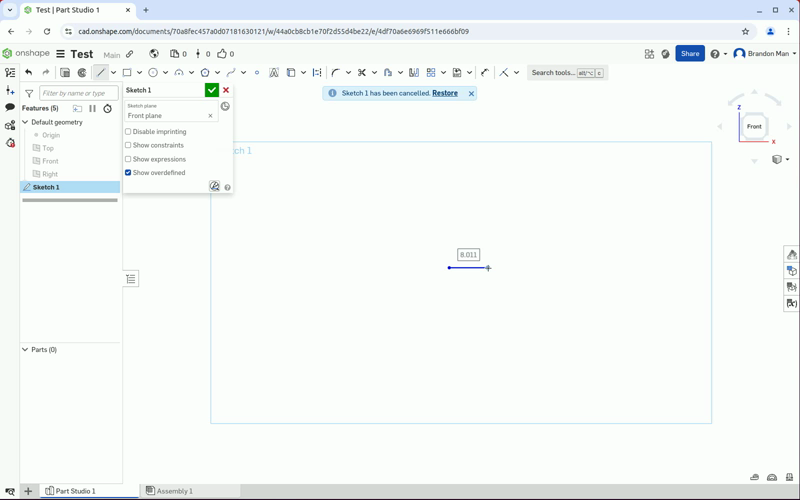
mouse_move(518, 267)
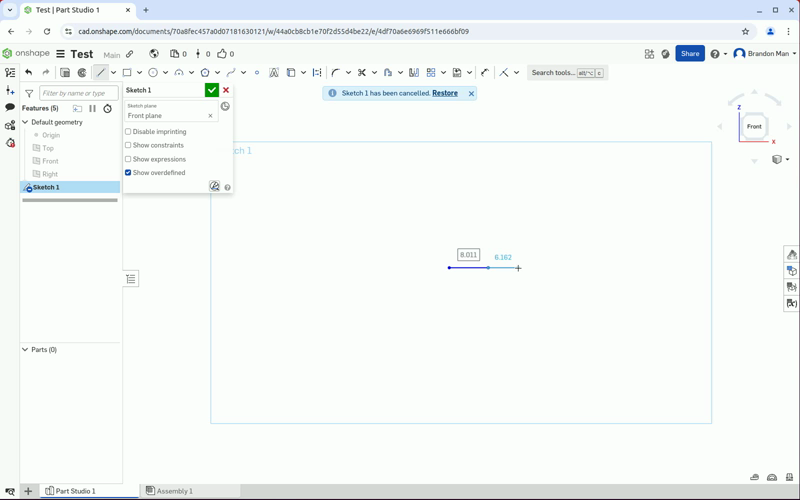
mouse_move(488, 228)
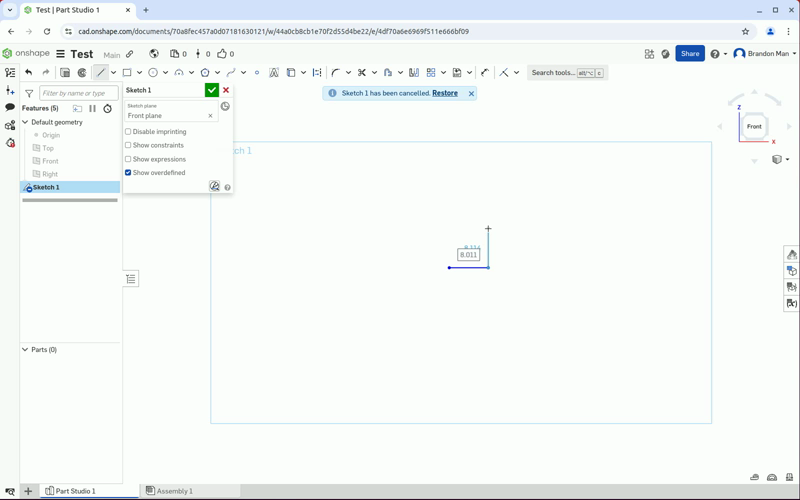
click(488, 228)
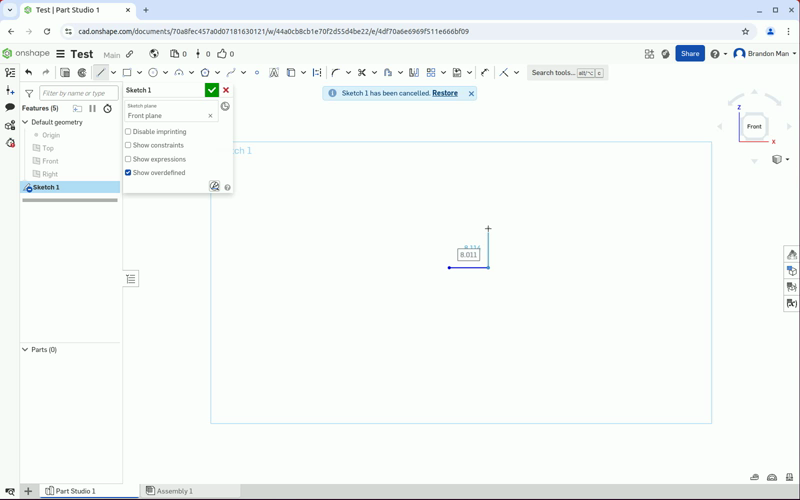
key_up(shift)
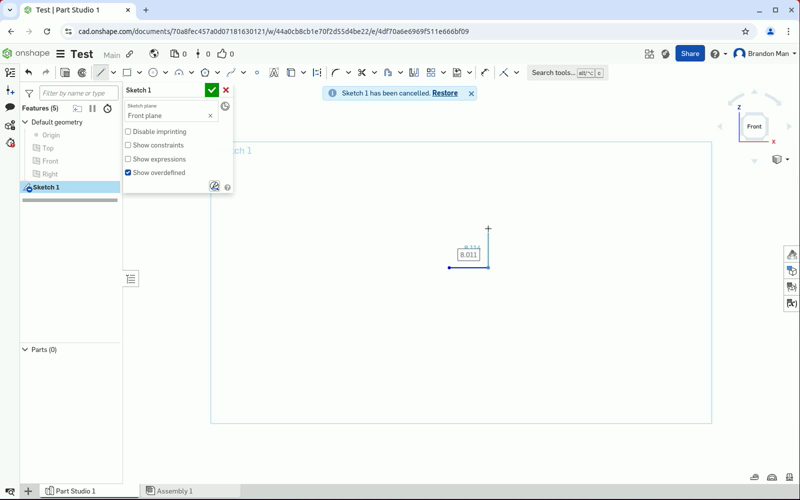
key_down(shift)
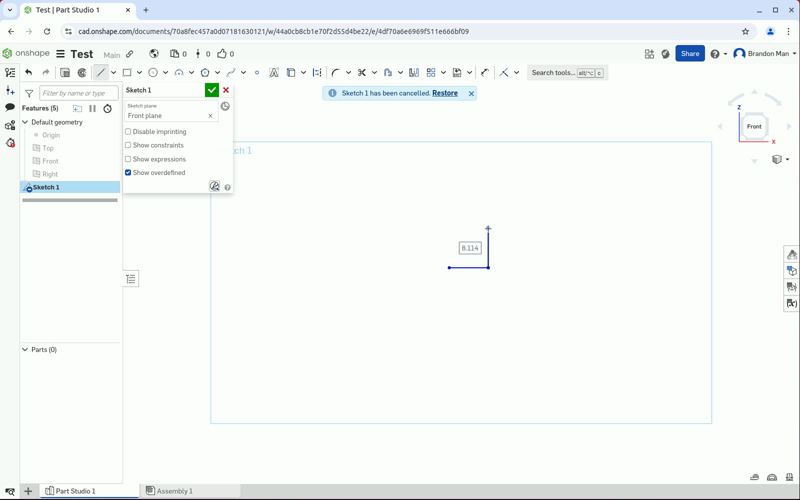
mouse_move(518, 228)
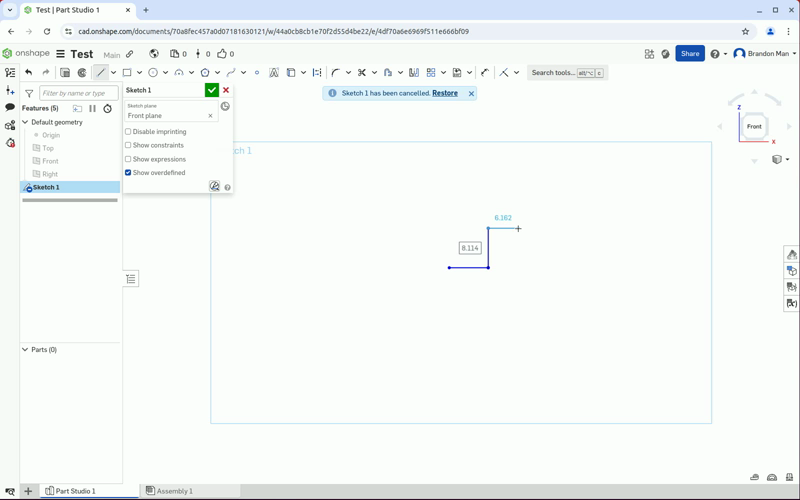
mouse_move(449, 228)
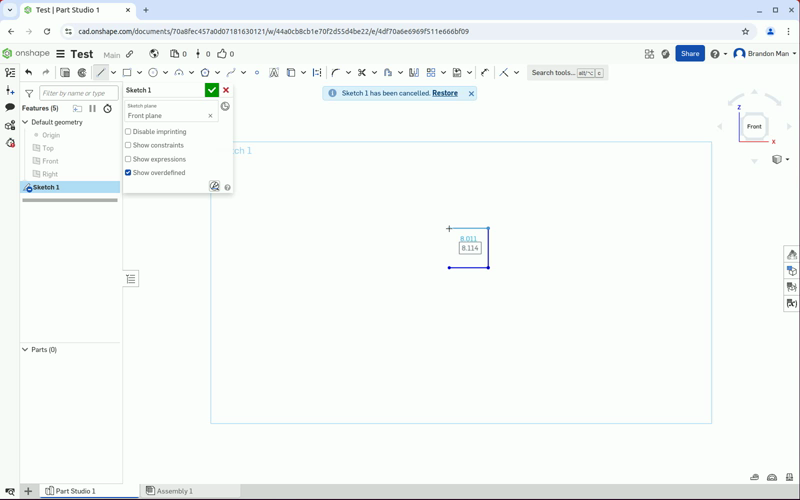
click(449, 228)
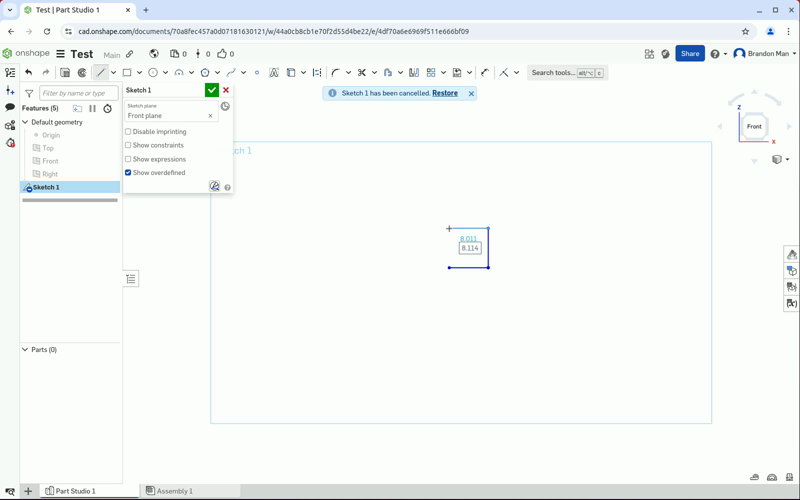
key_up(shift)
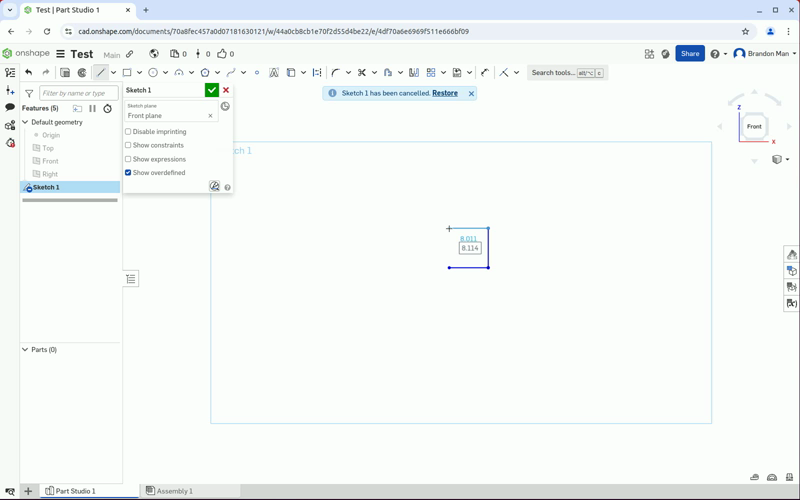
mouse_move(479, 228)
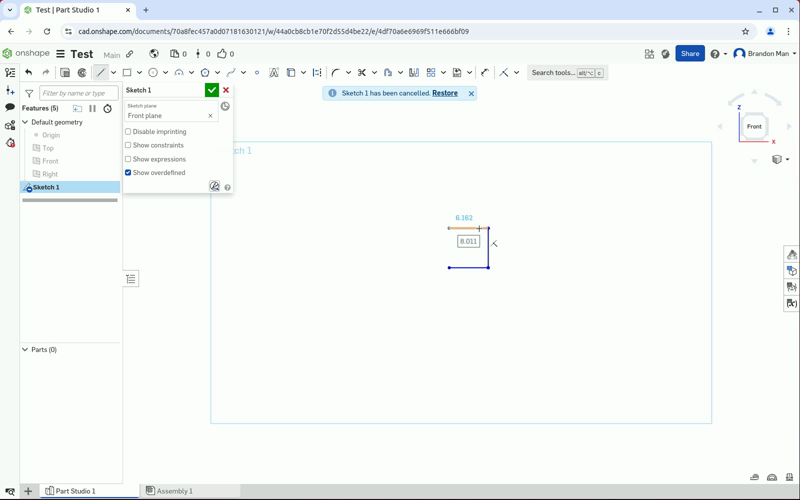
key_down(shift)
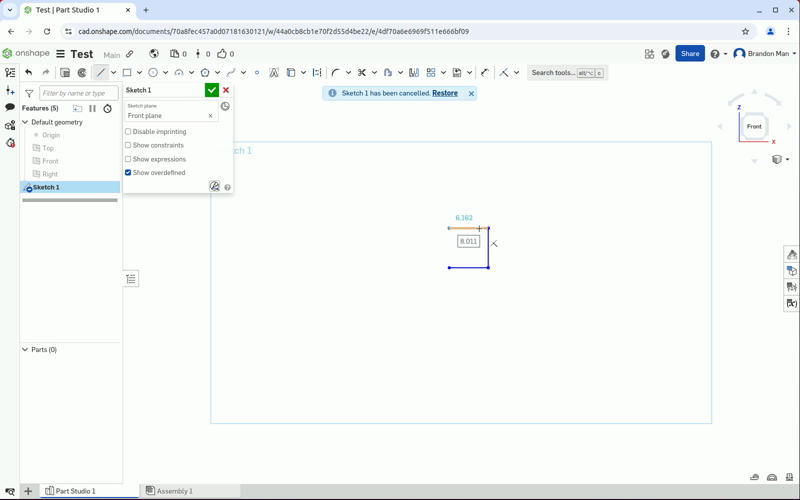
mouse_move(449, 267)
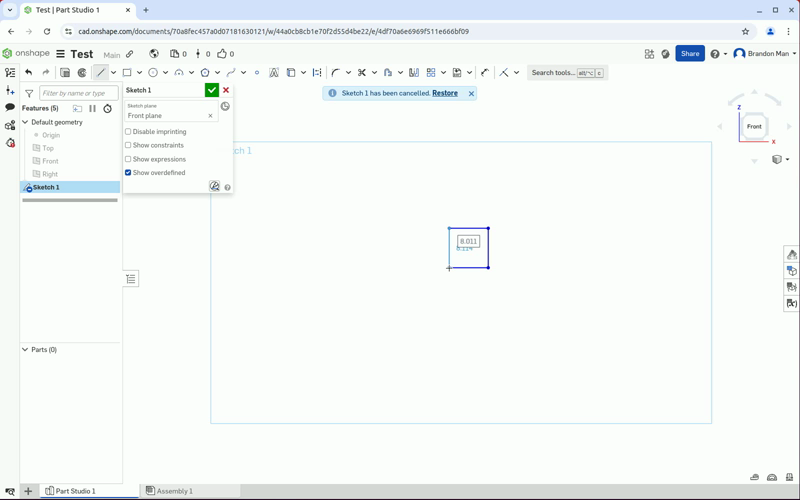
key_up(shift)
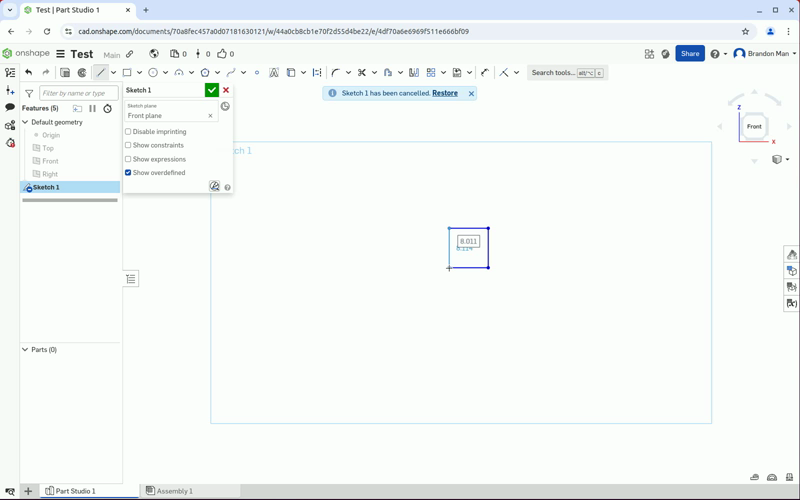
click(449, 267)
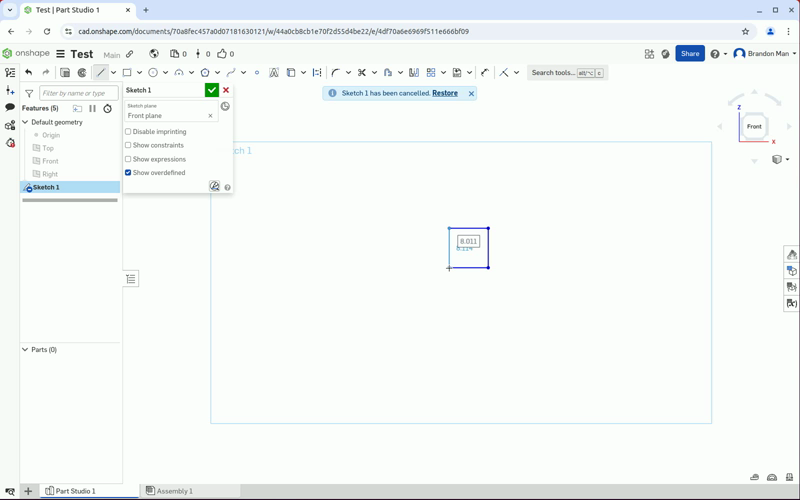
key(esc)
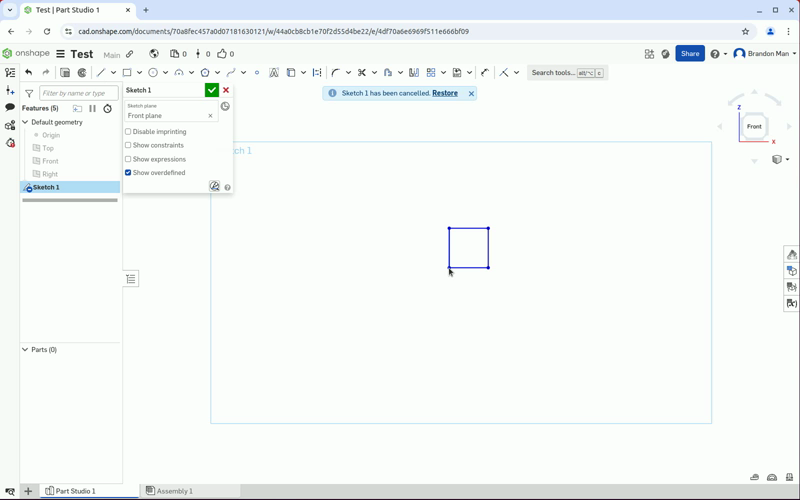
mouse_move(458, 260)
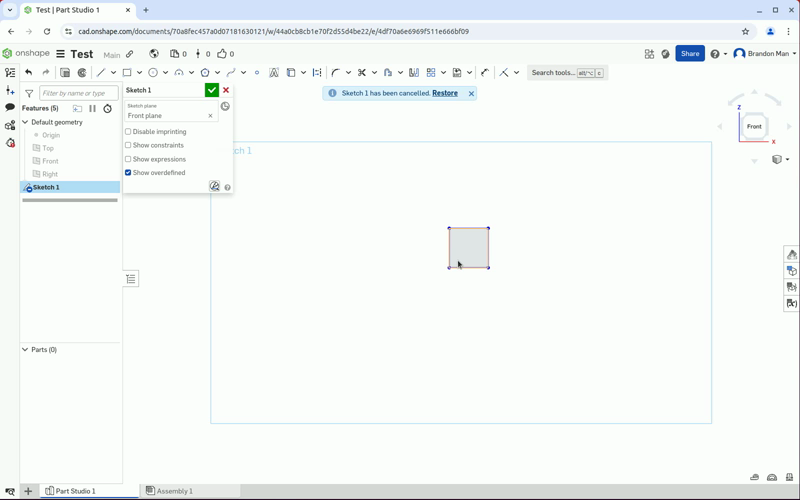
scroll(6)
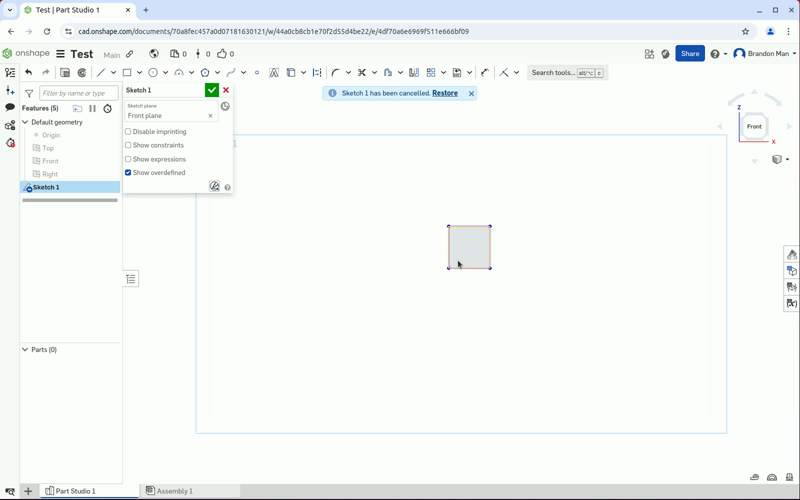
scroll(6)
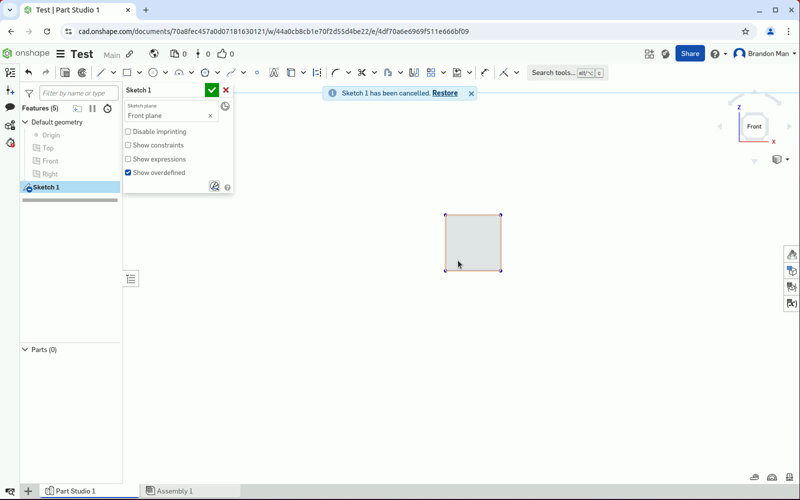
scroll(6)
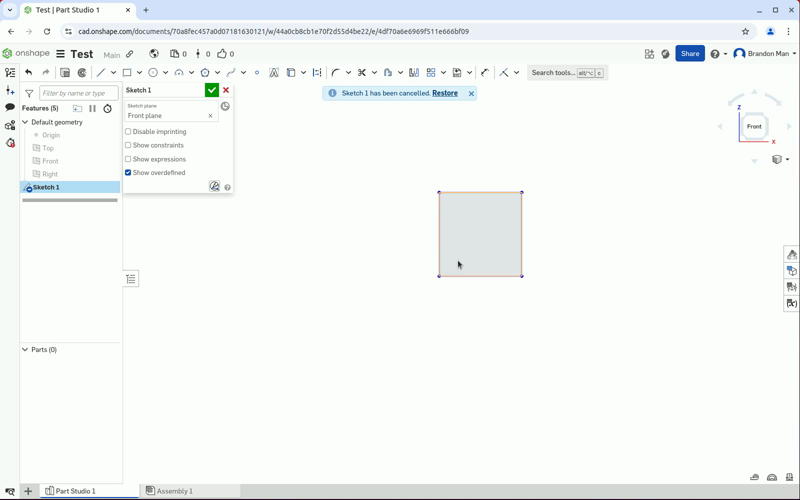
scroll(6)
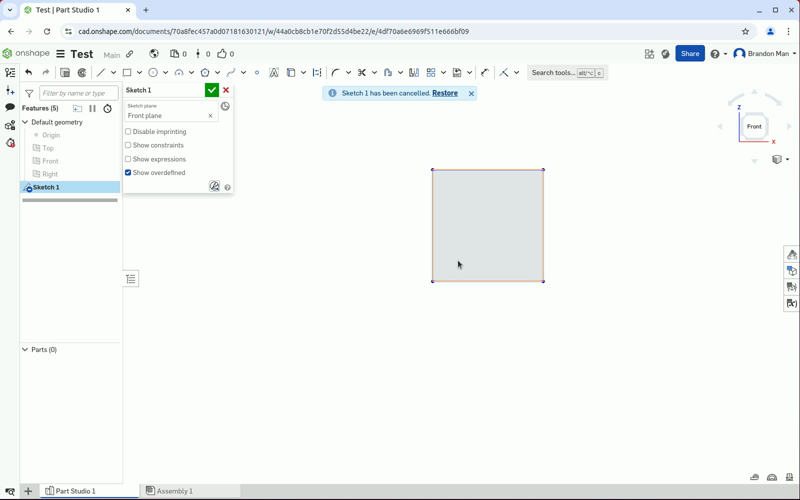
scroll(6)
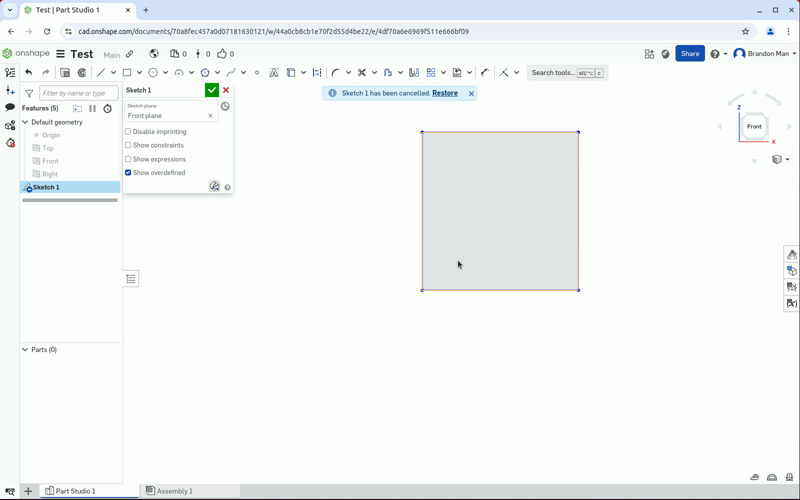
scroll(6)
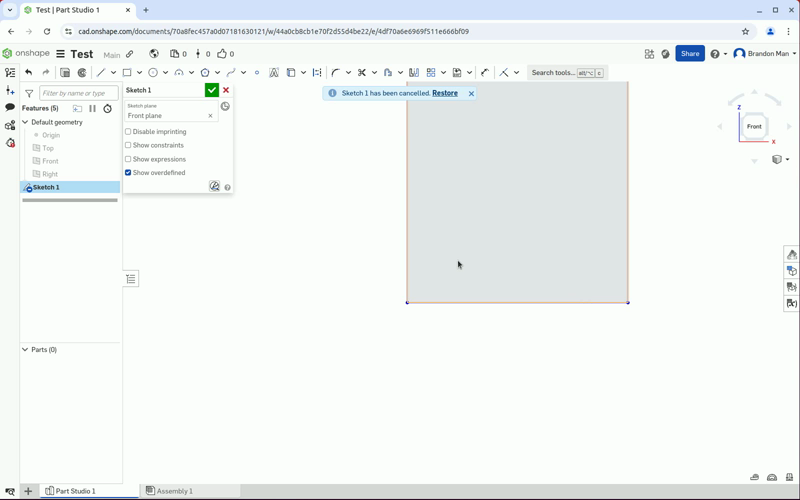
scroll(6)
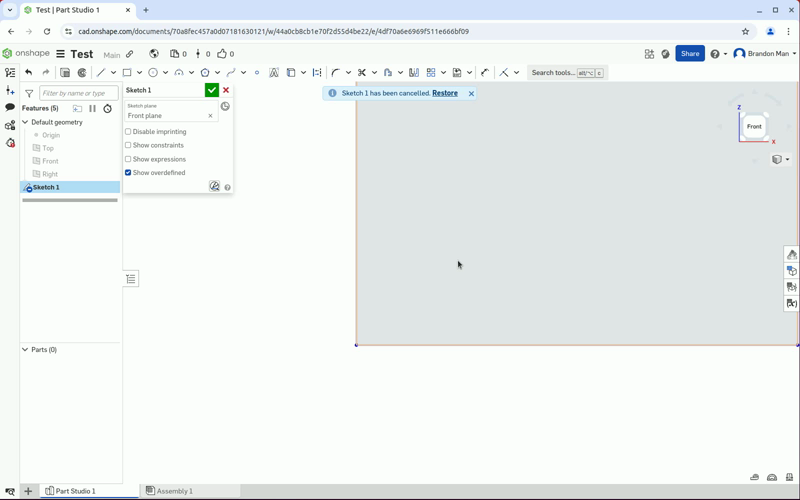
click(458, 260)
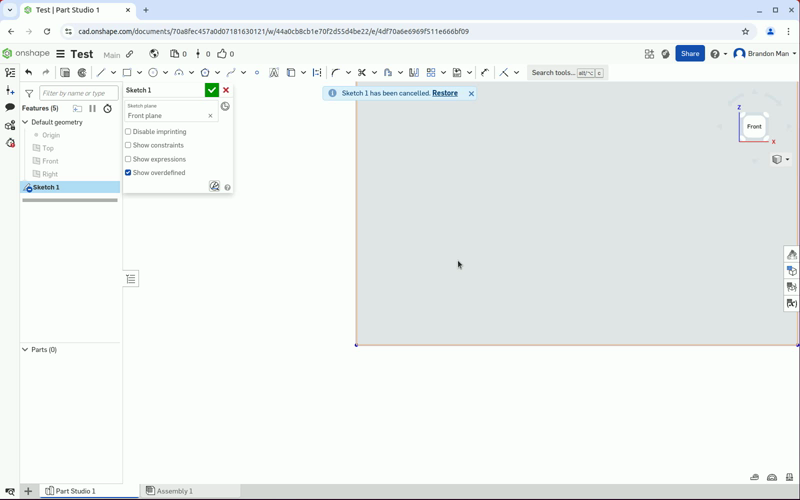
scroll(-6)
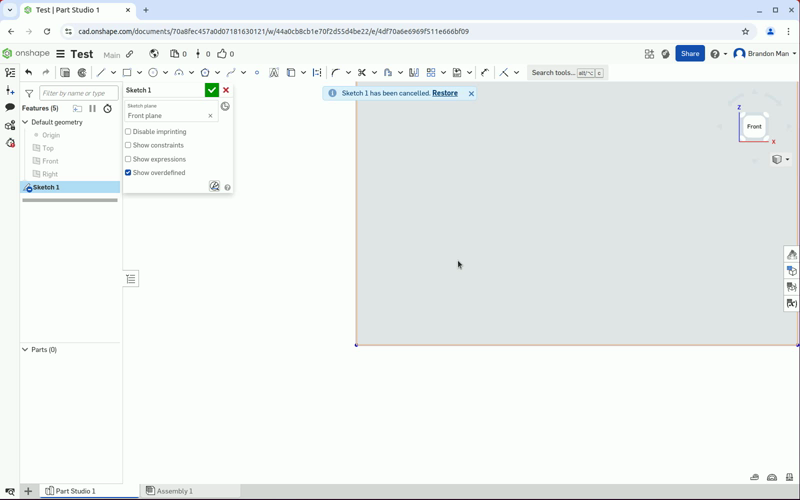
scroll(-6)
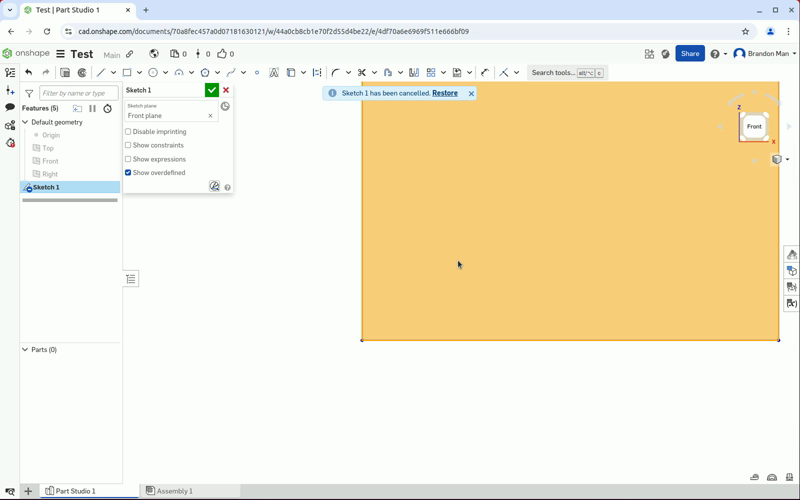
scroll(-6)
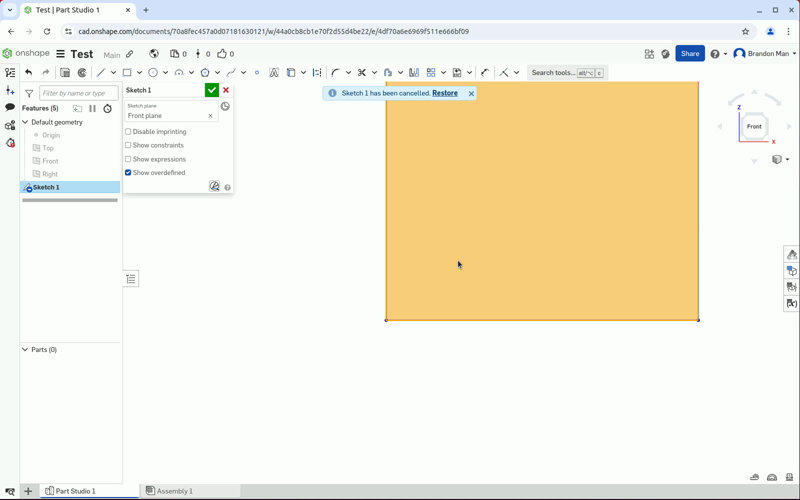
scroll(-6)
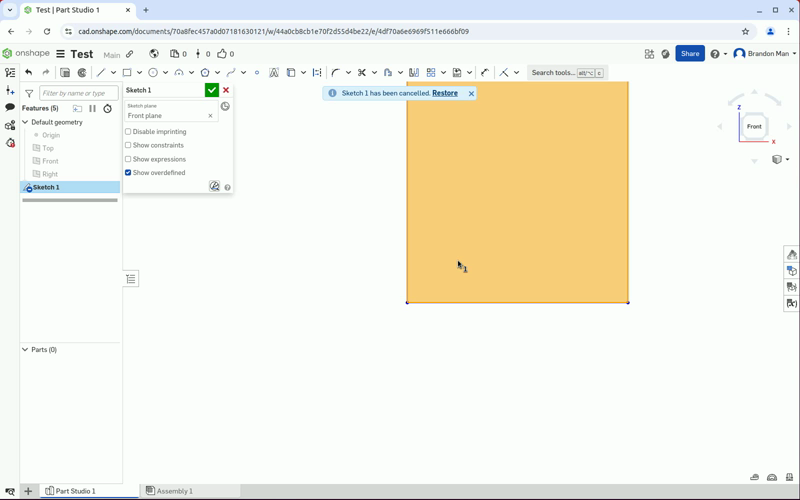
scroll(-6)
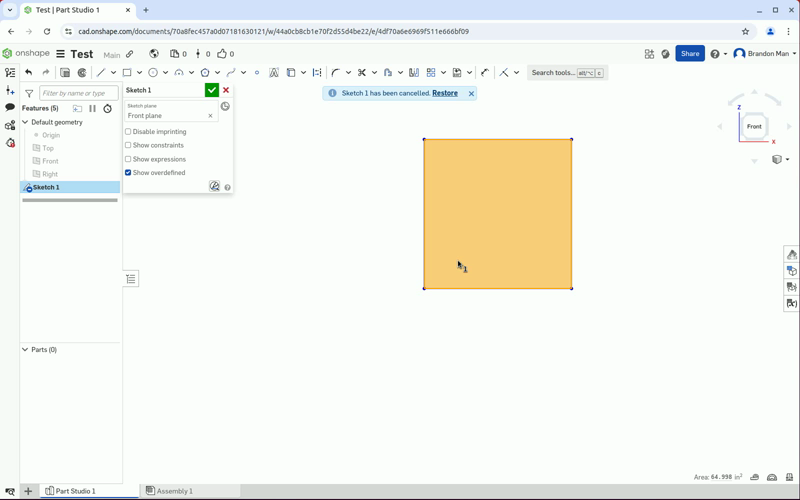
scroll(-6)
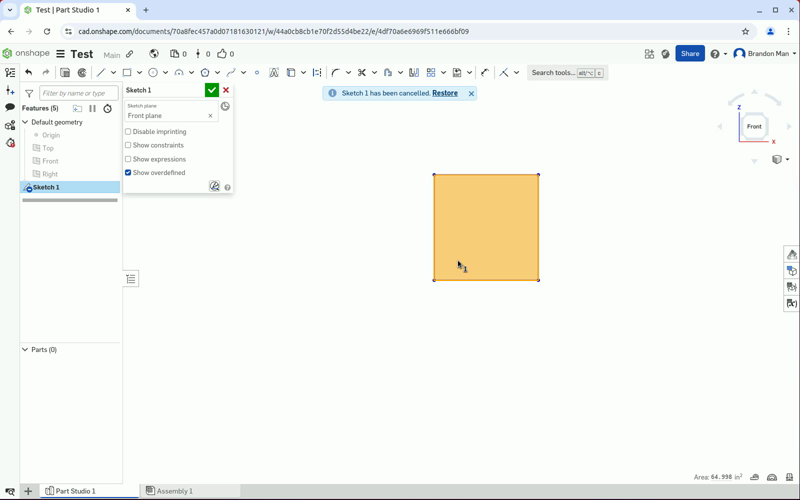
scroll(-6)
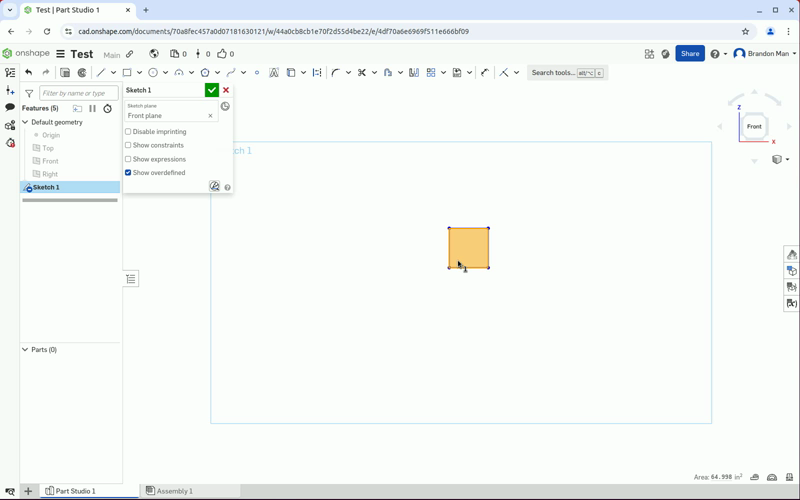
mouse_move(73, 352)
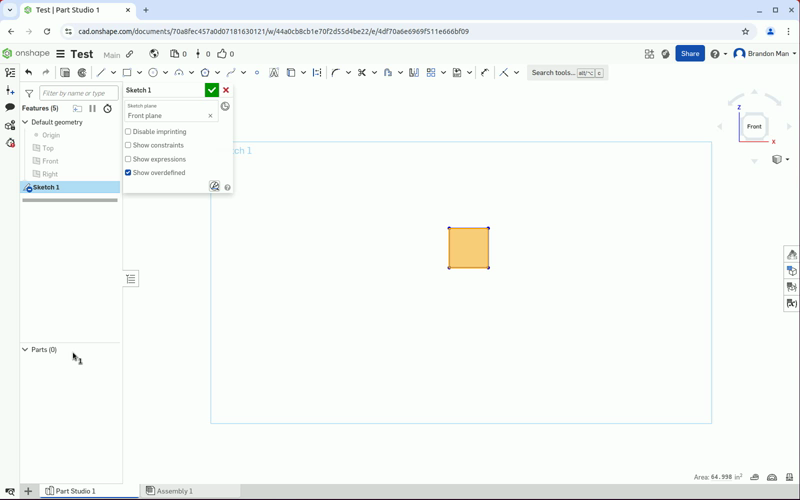
key(shift+y)
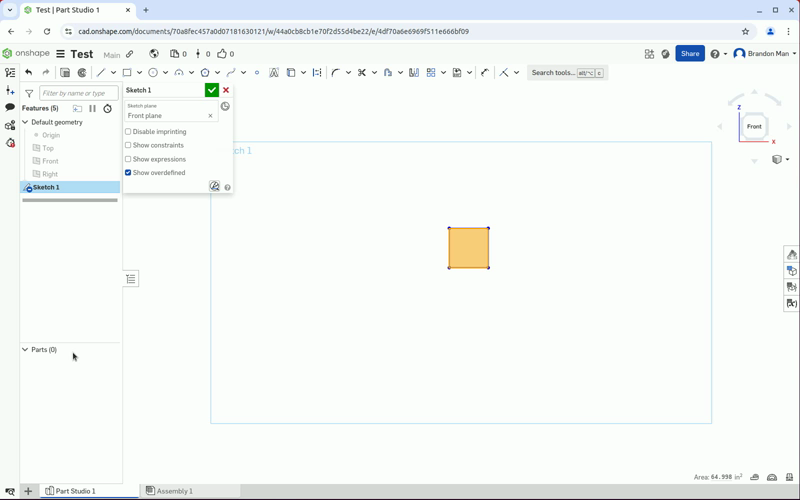
key(shift+e)
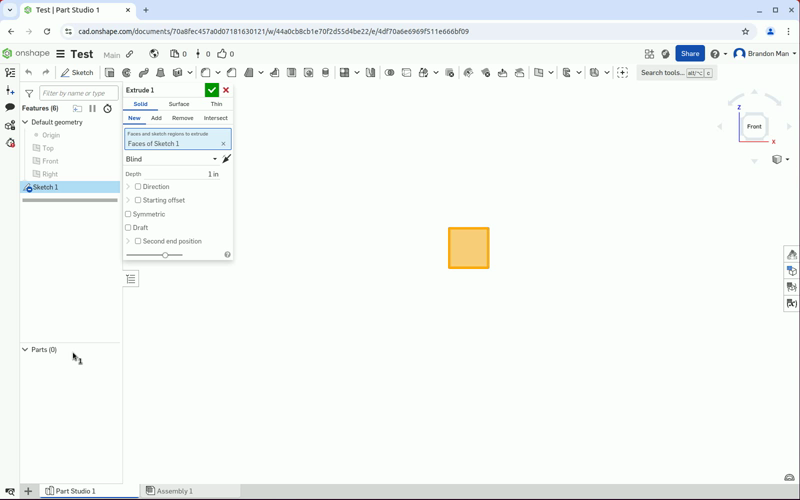
mouse_move(143, 106)
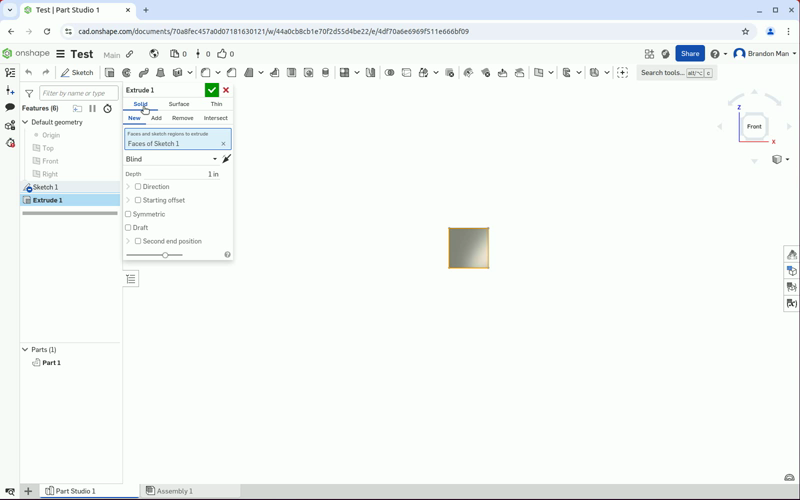
click(143, 106)
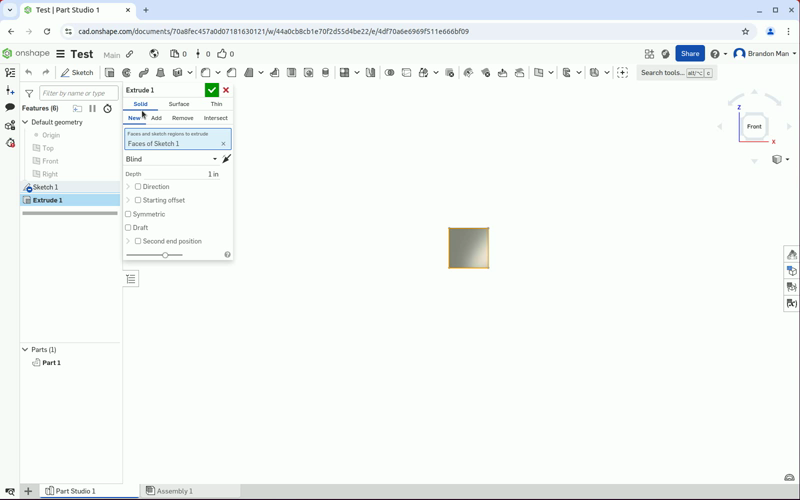
mouse_move(137, 120)
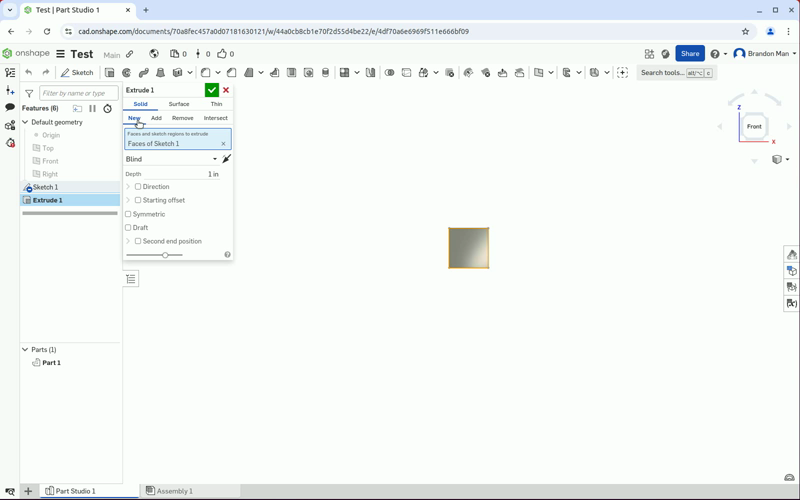
click(137, 120)
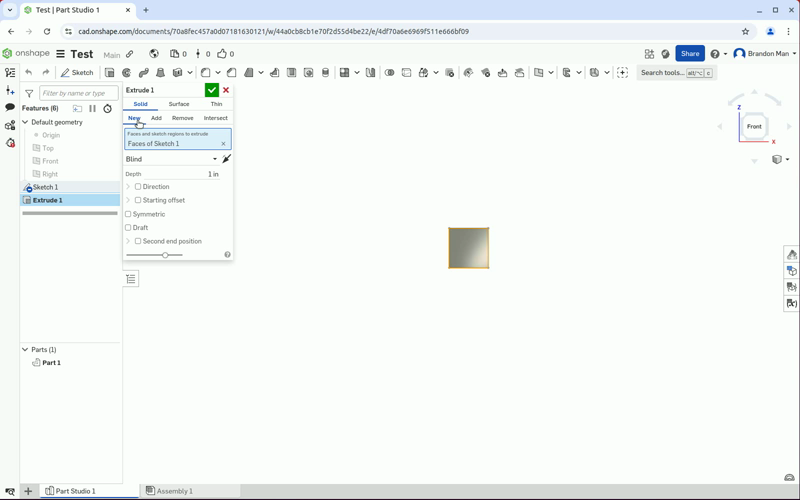
key(tab, 4)
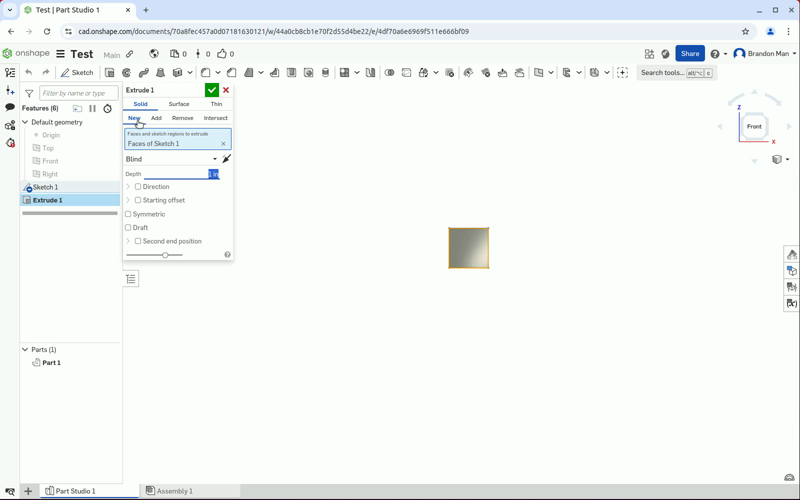
text(0.722)
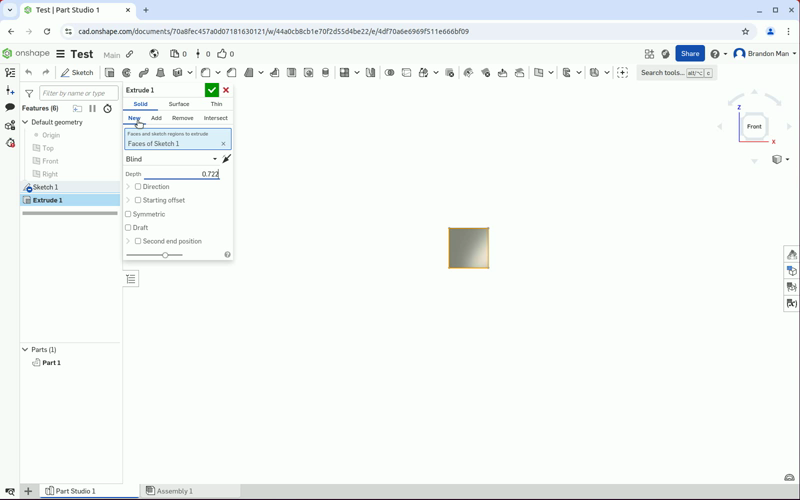
key(enter)
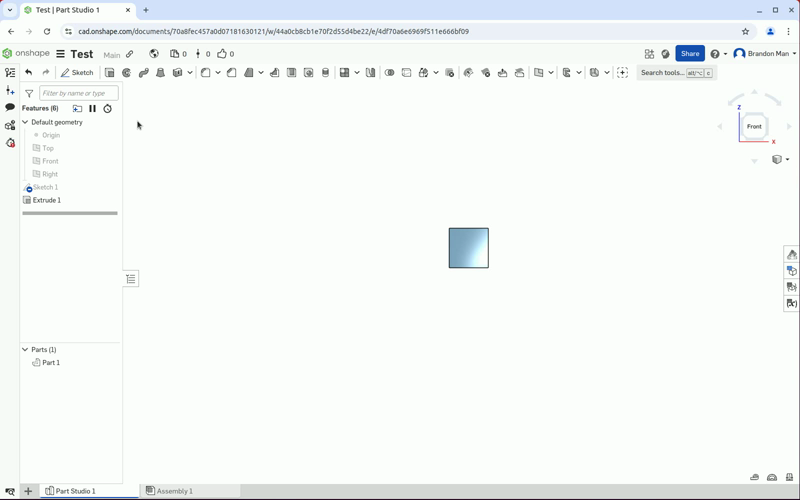
key(shift+h)
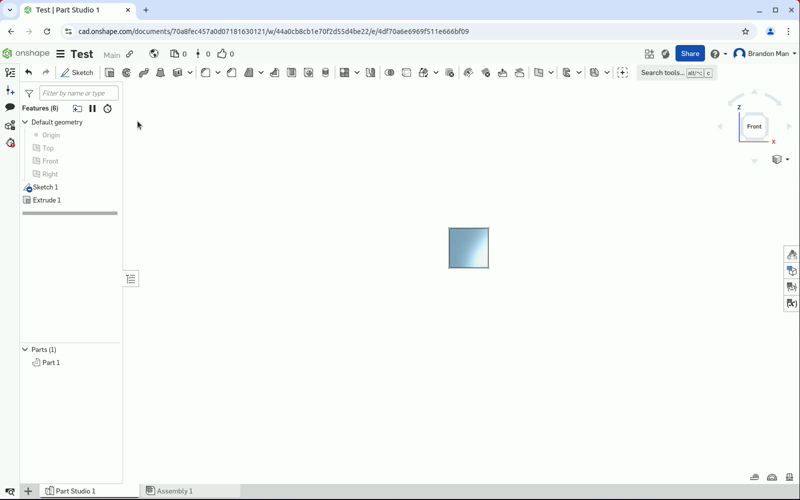
key(shift+h)
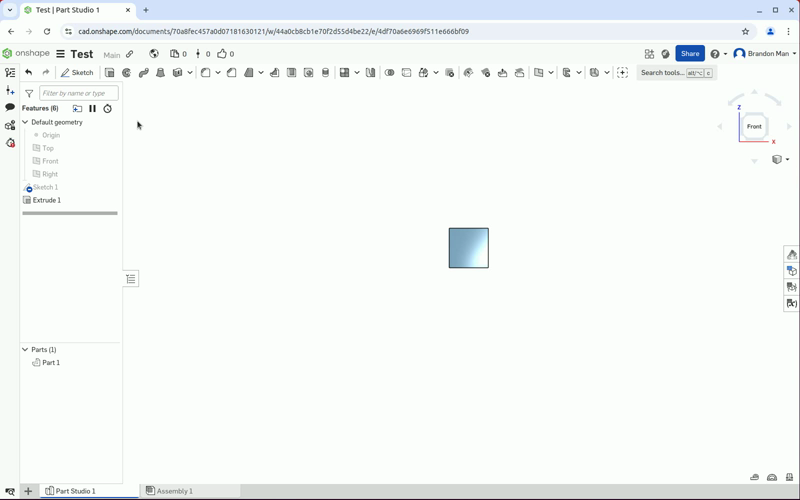
mouse_move(73, 189)
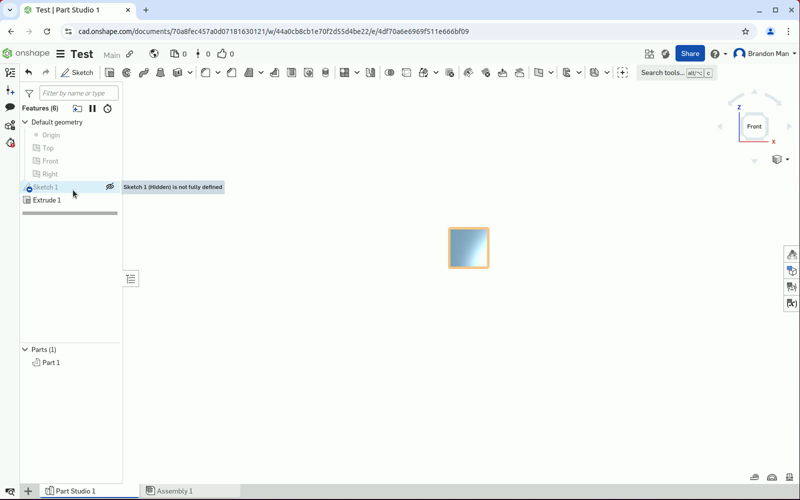
click(73, 189)
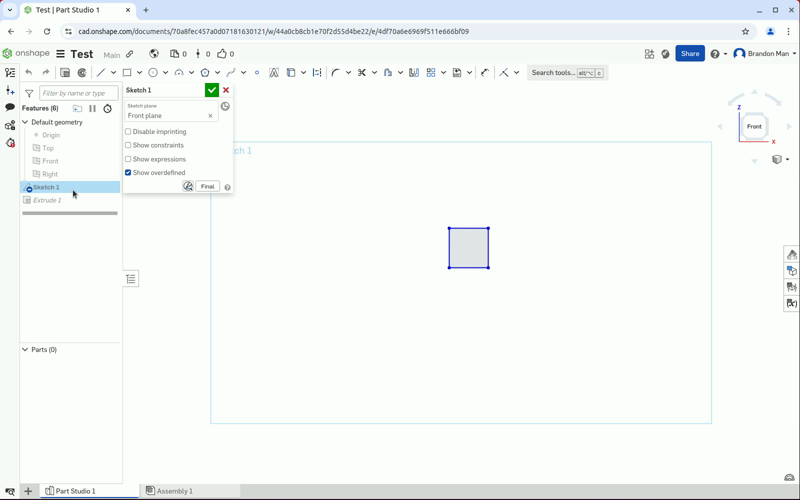
mouse_move(229, 92)
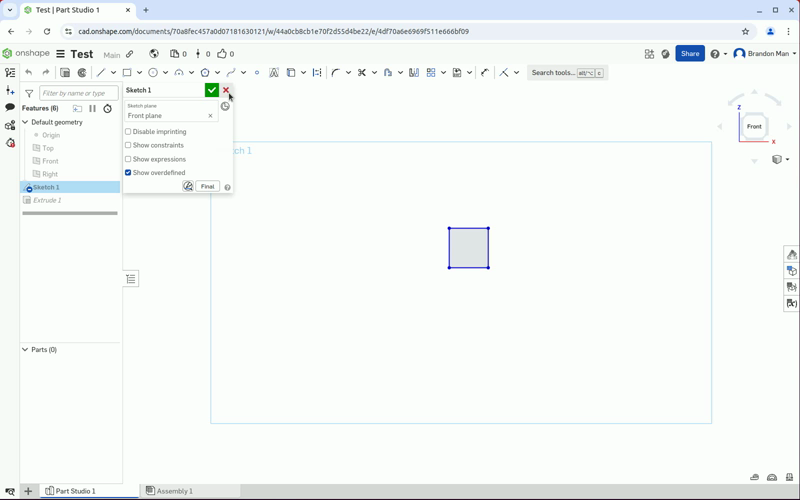
click(229, 92)
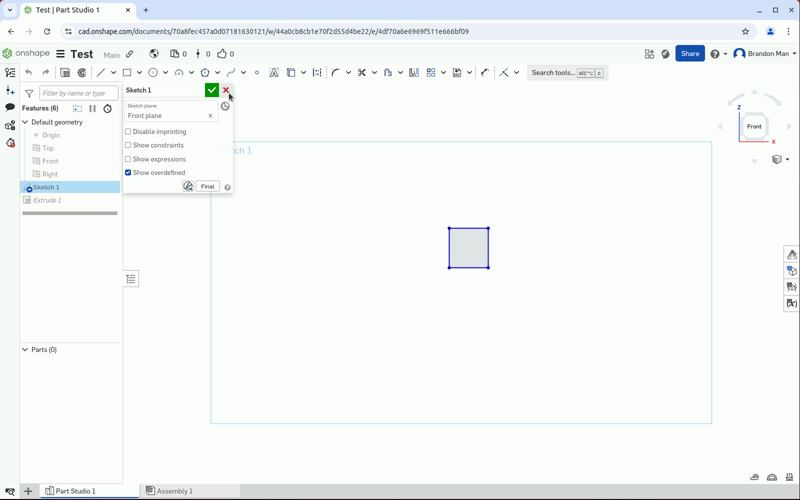
key(shift+s)
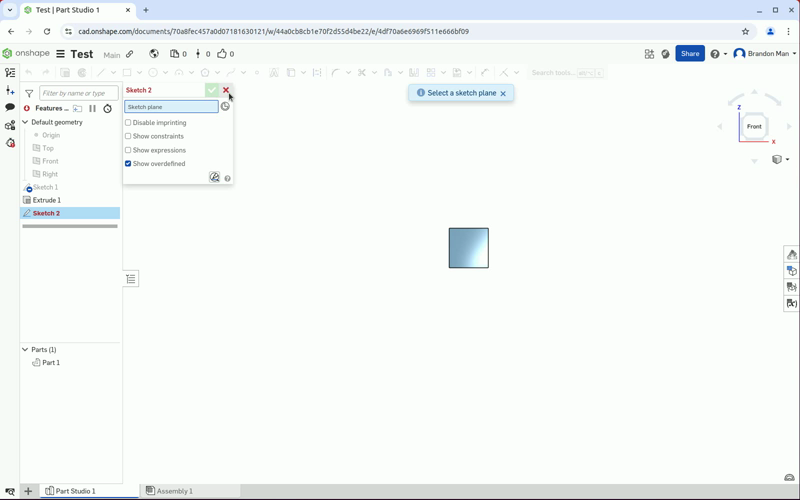
mouse_move(73, 163)
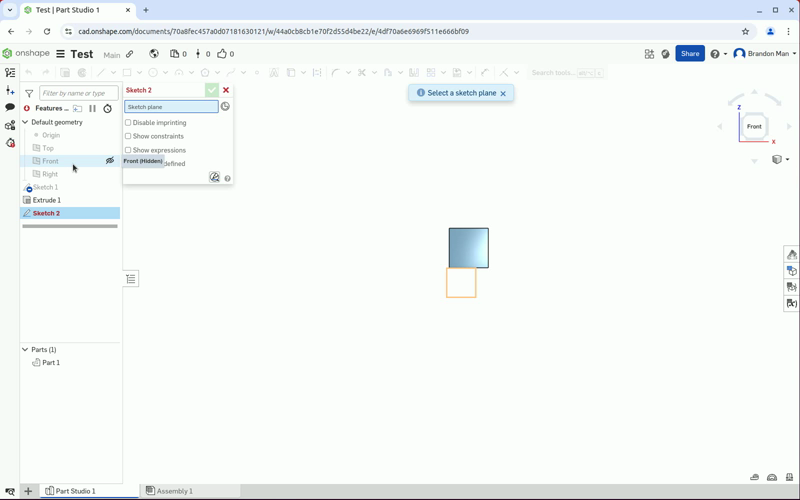
click(73, 163)
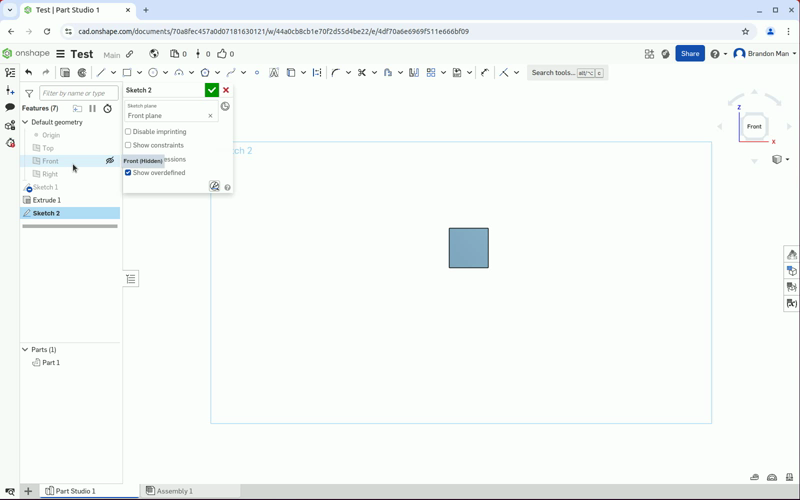
mouse_move(73, 352)
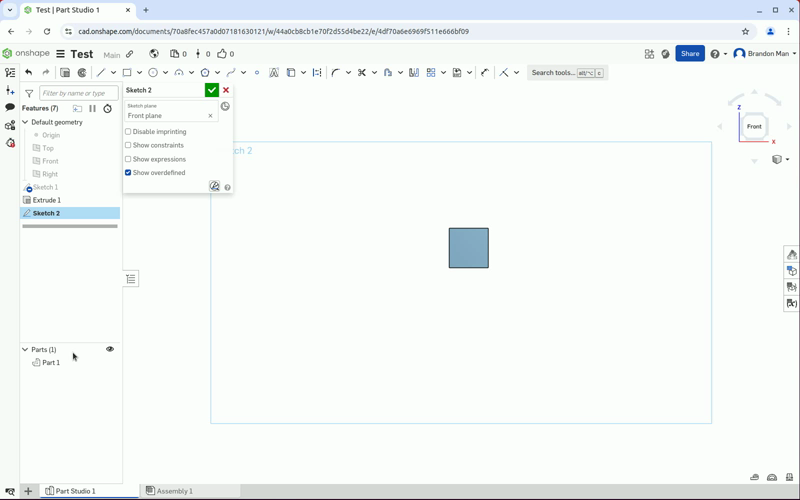
key(y)
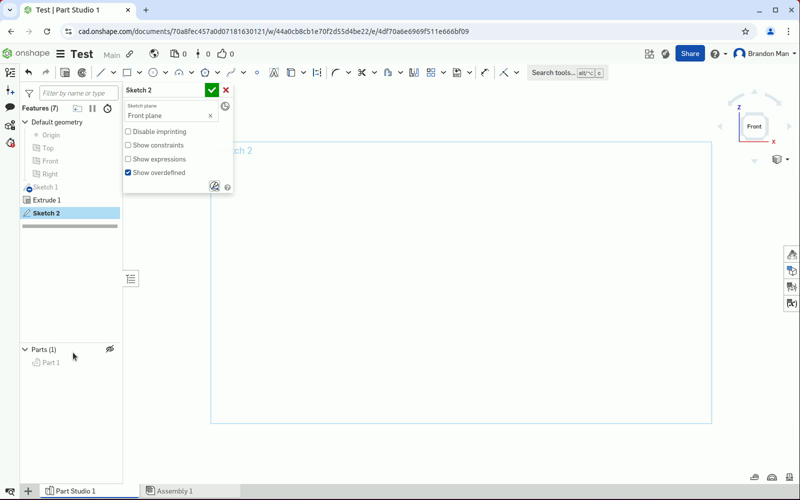
key(l)
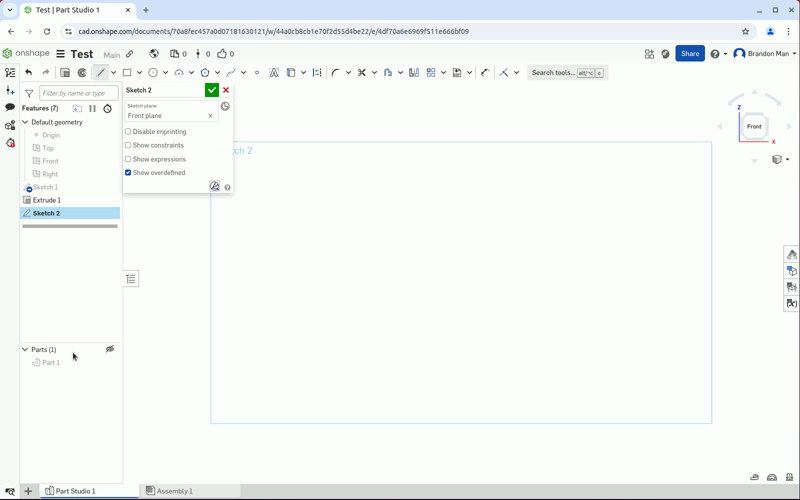
key_down(shift)
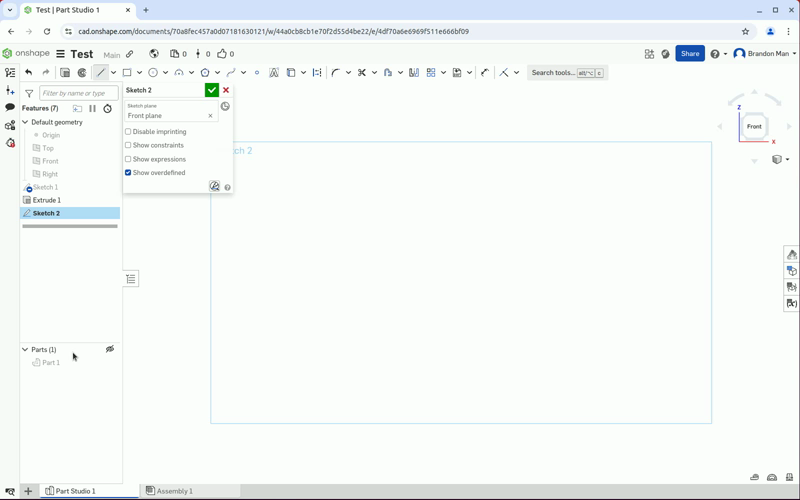
mouse_move(371, 306)
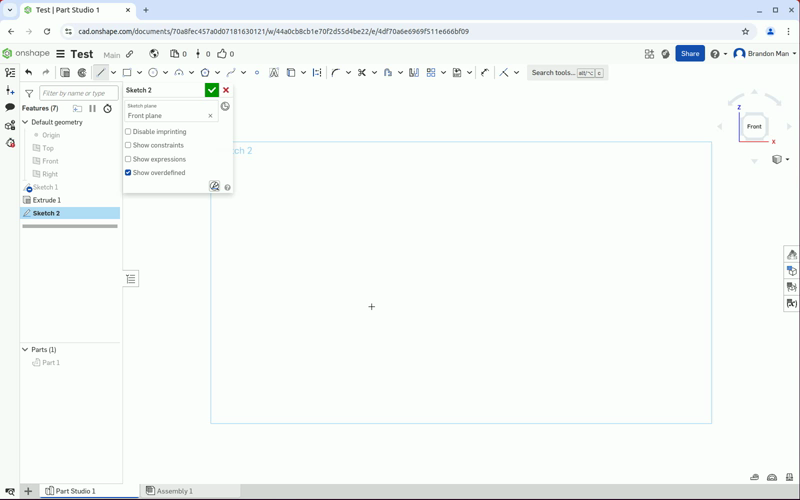
click(371, 306)
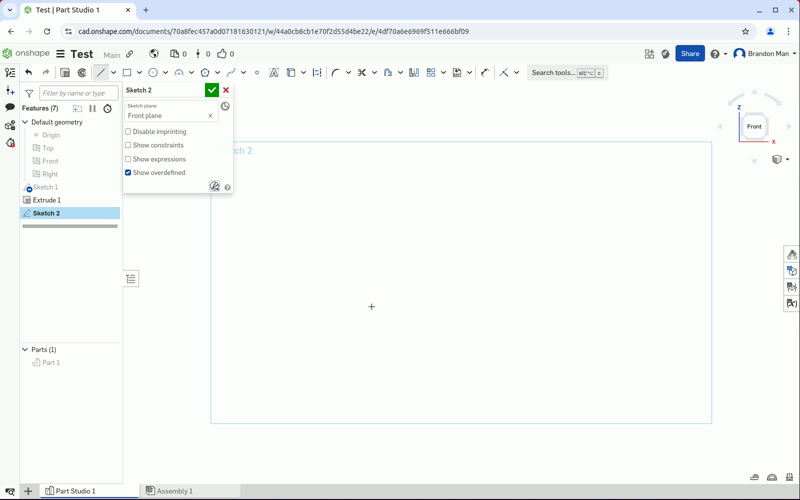
key_up(shift)
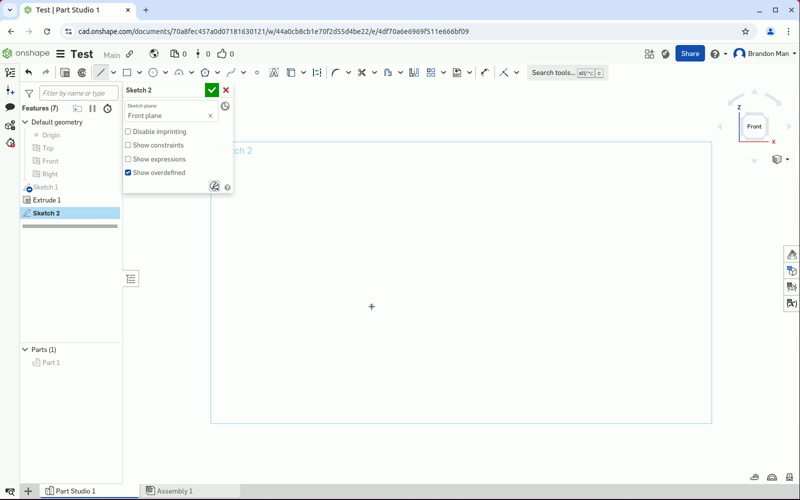
key_down(shift)
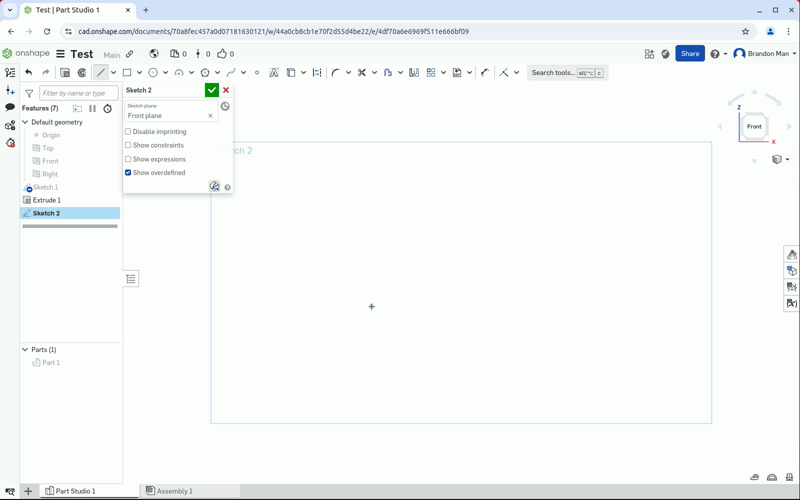
mouse_move(401, 306)
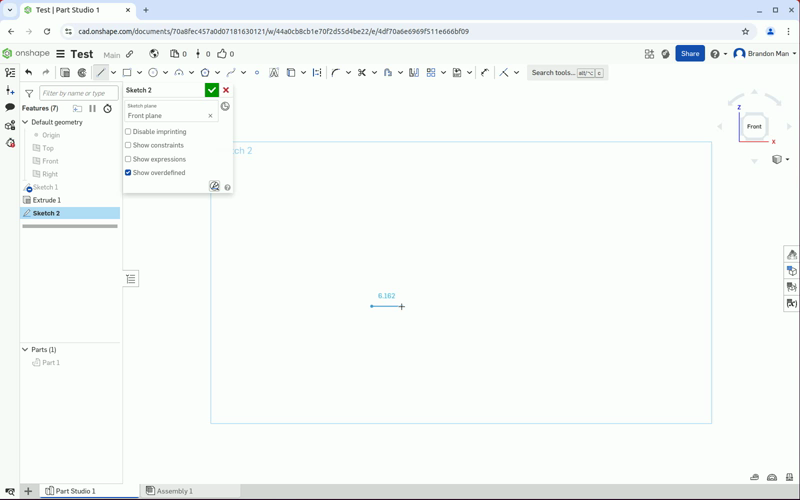
mouse_move(410, 306)
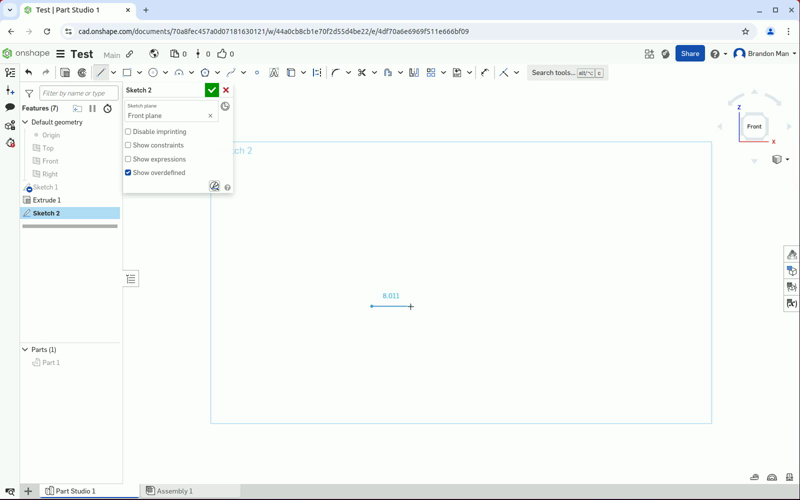
click(410, 306)
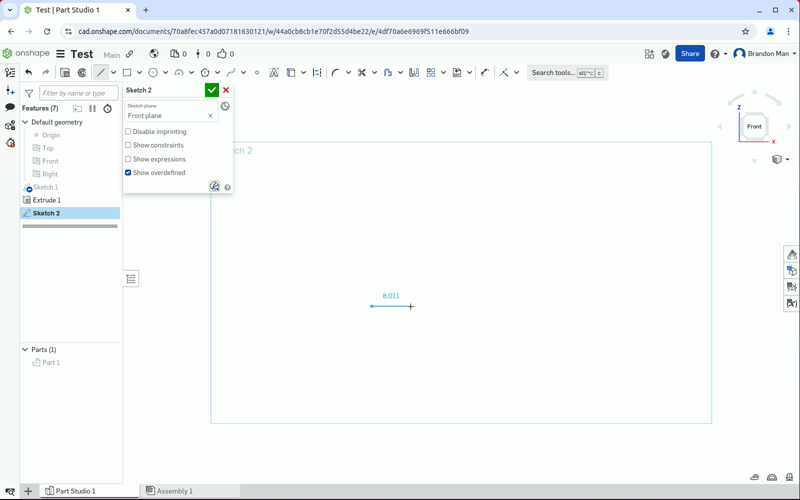
key_up(shift)
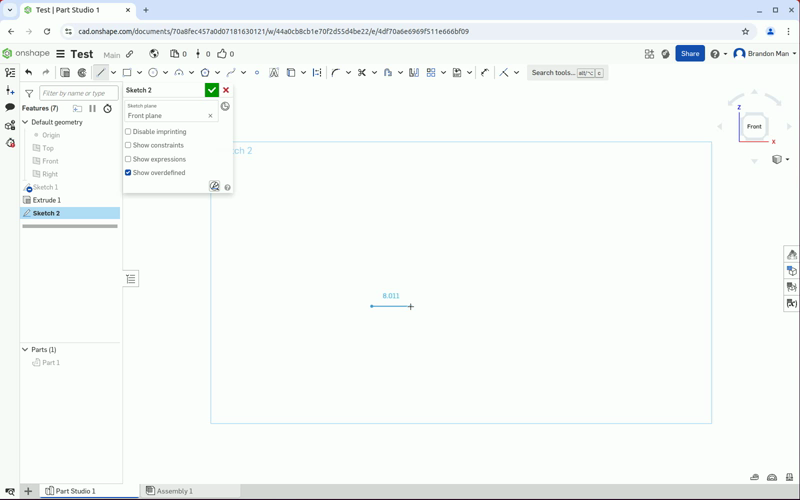
key_down(shift)
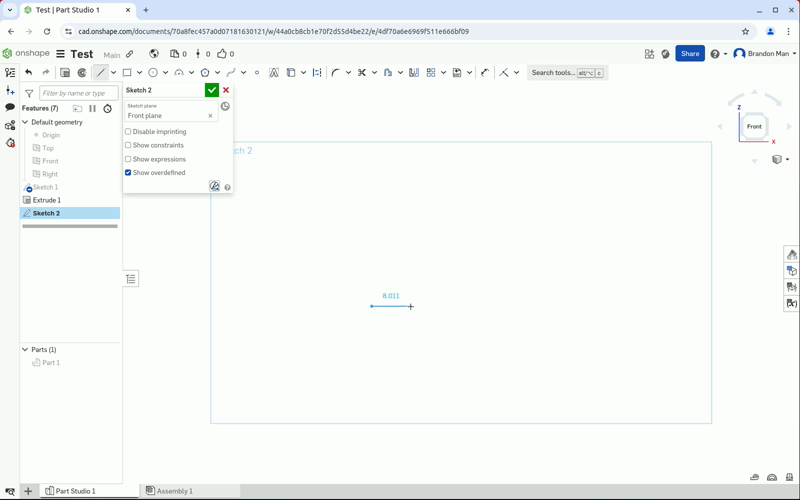
mouse_move(410, 228)
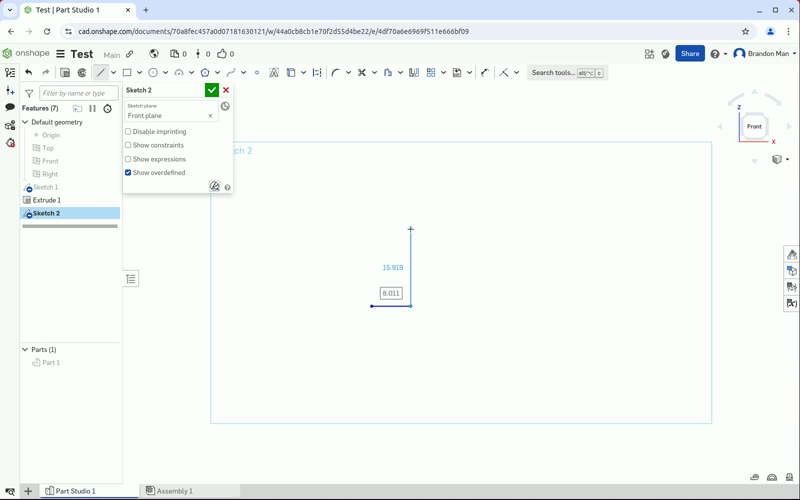
click(410, 228)
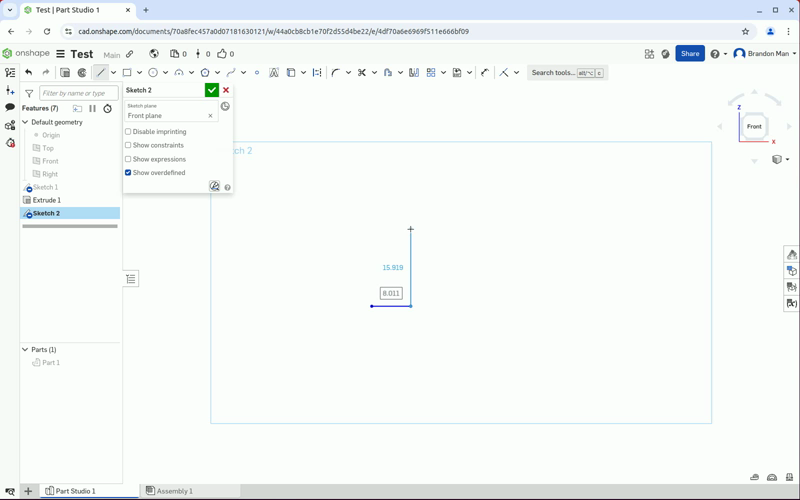
key_up(shift)
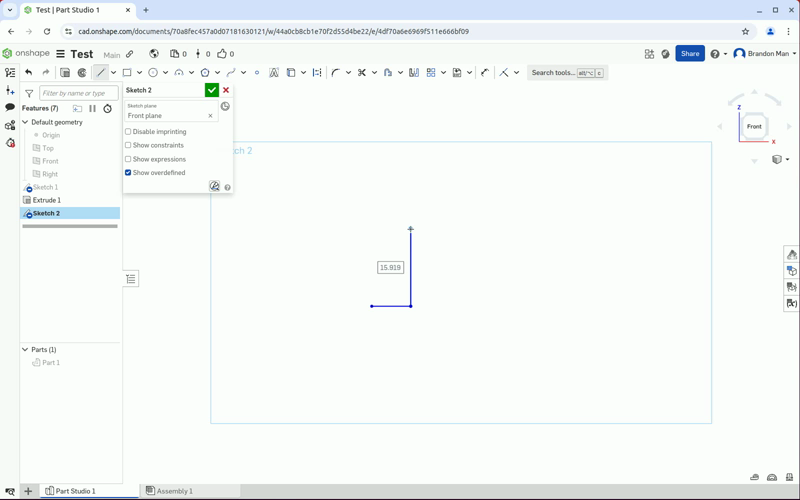
key_down(shift)
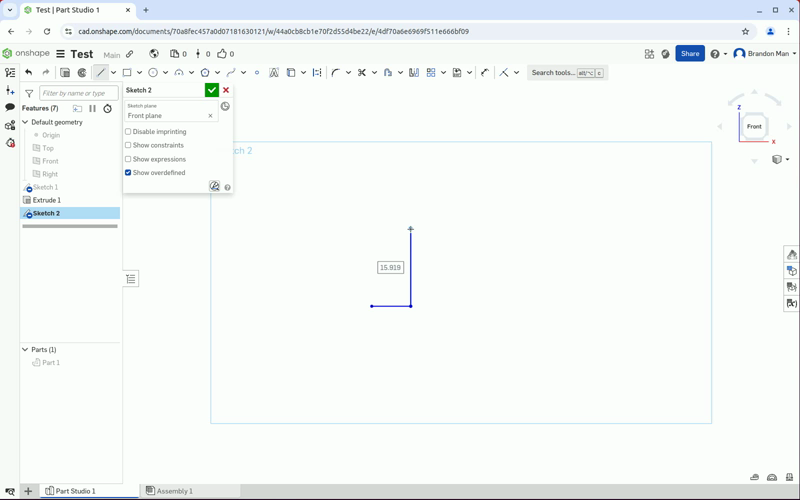
mouse_move(440, 228)
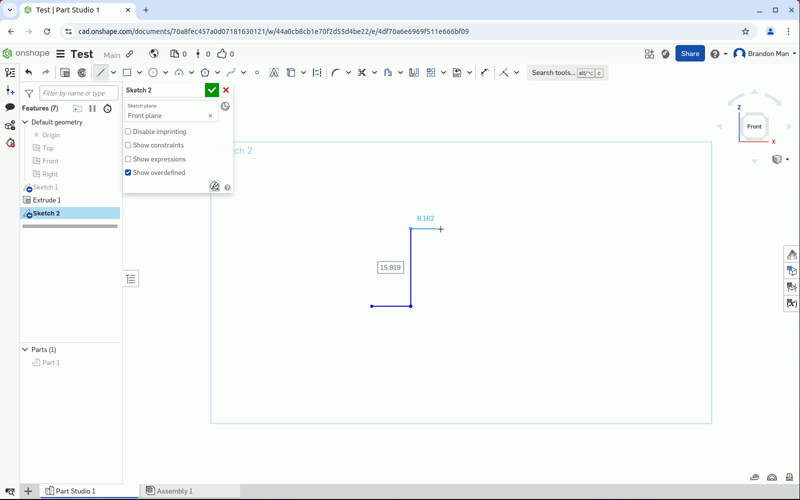
mouse_move(371, 228)
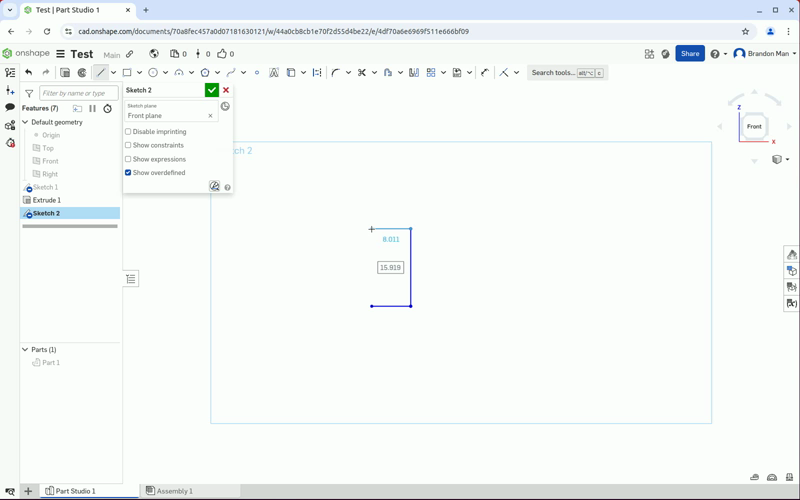
click(371, 228)
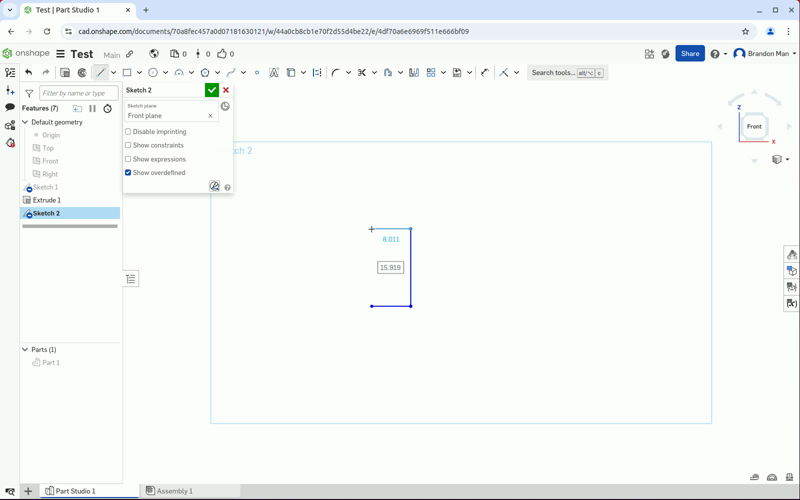
key_up(shift)
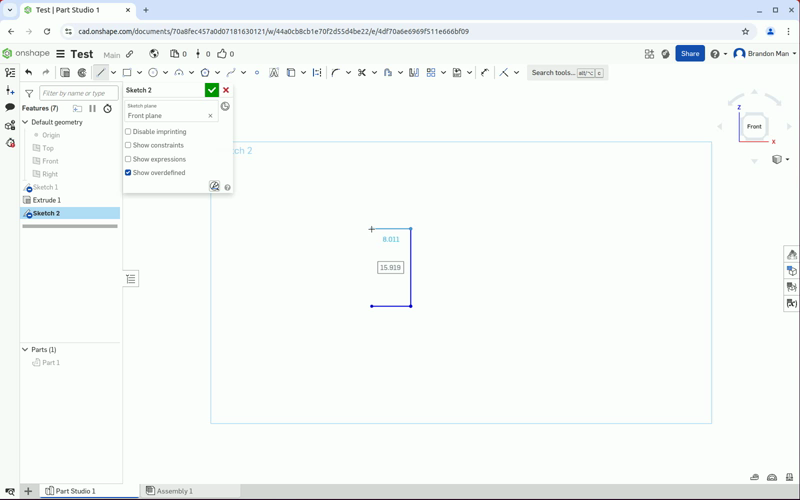
key_down(shift)
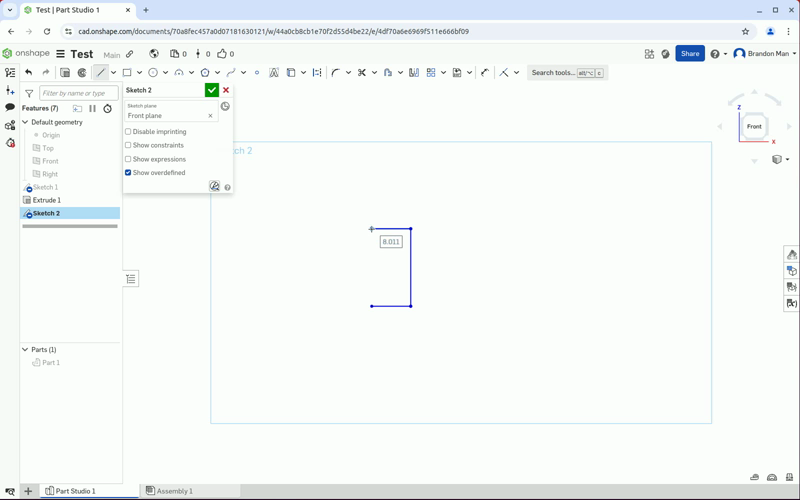
mouse_move(371, 306)
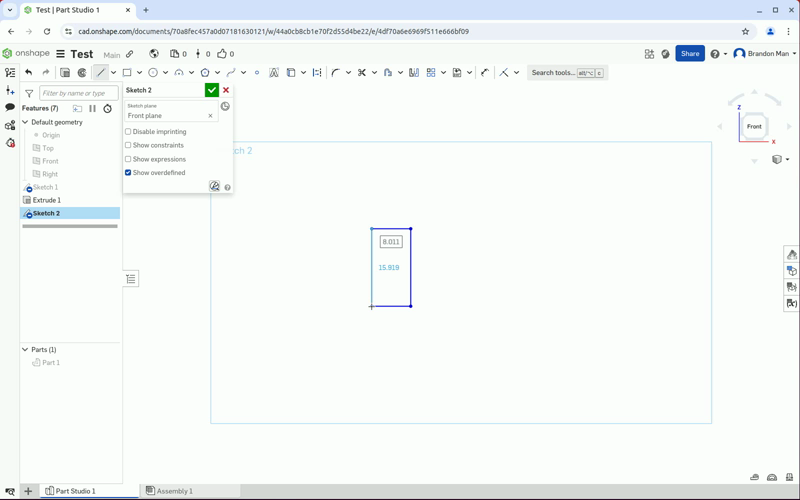
key_up(shift)
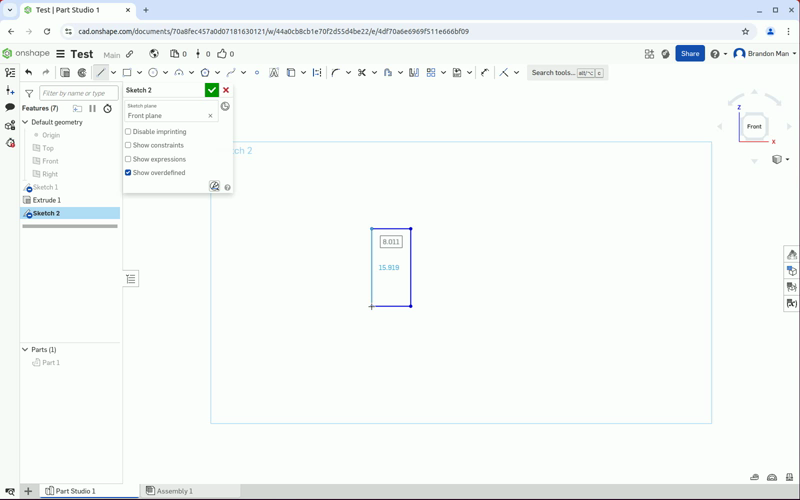
click(371, 306)
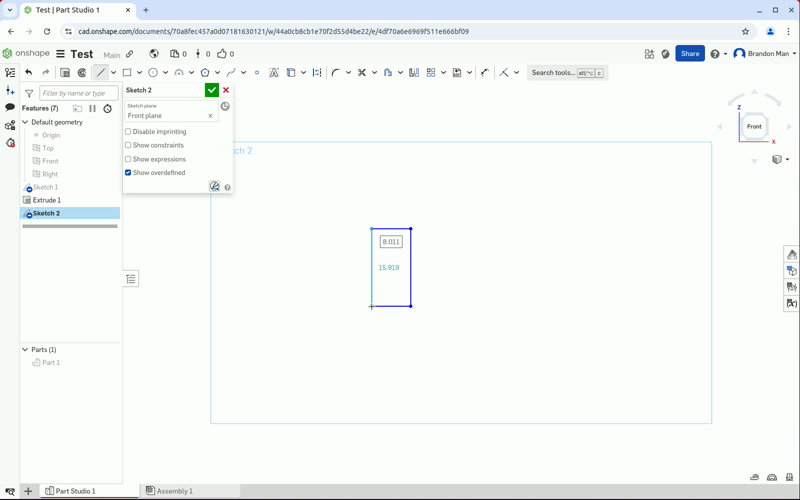
key(esc)
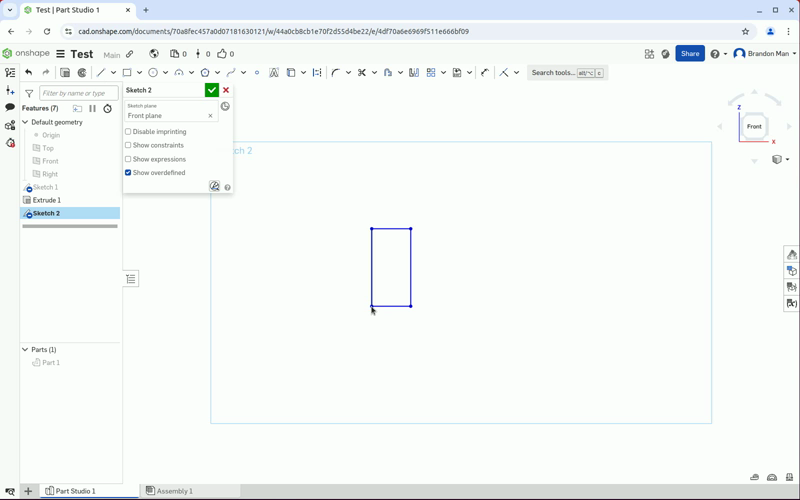
mouse_move(404, 280)
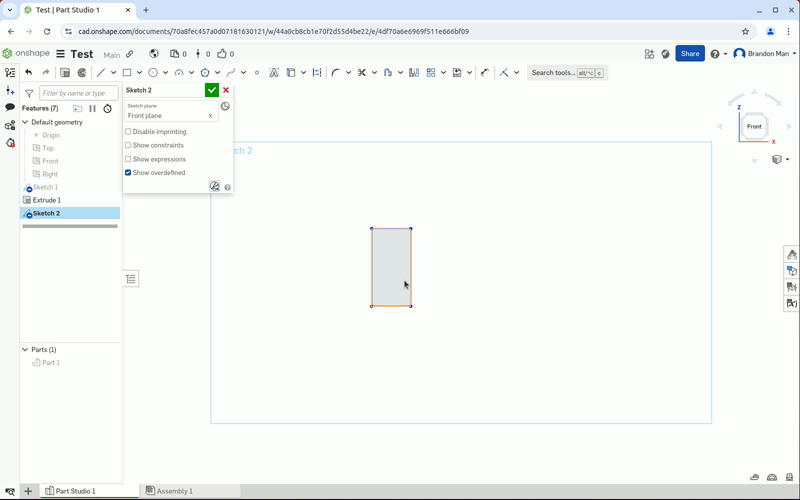
click(404, 280)
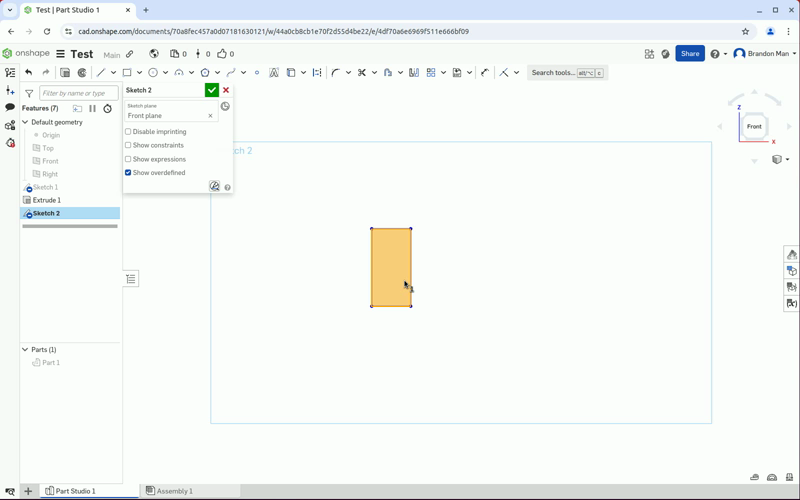
mouse_move(73, 352)
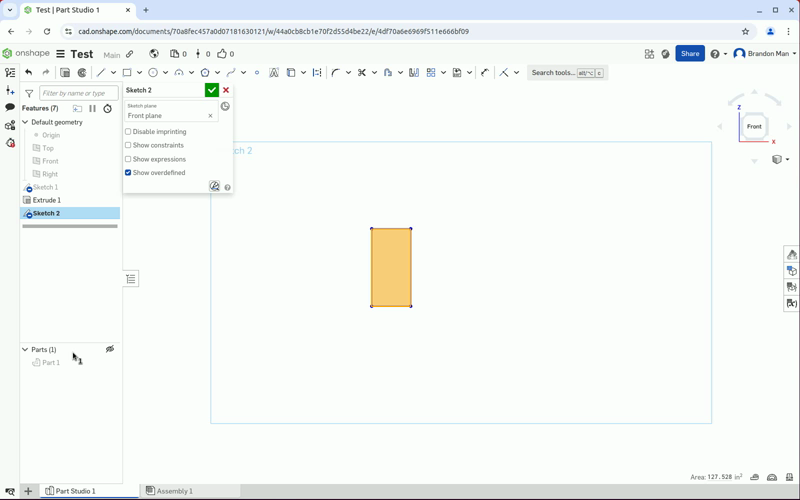
key(shift+y)
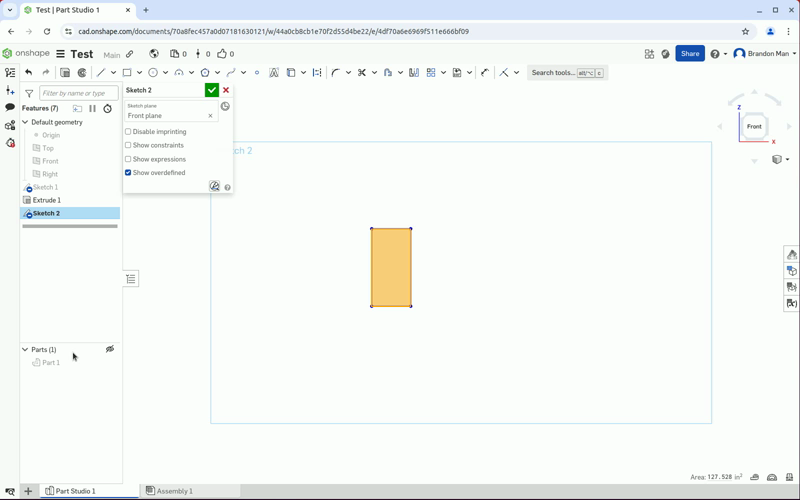
key(shift+e)
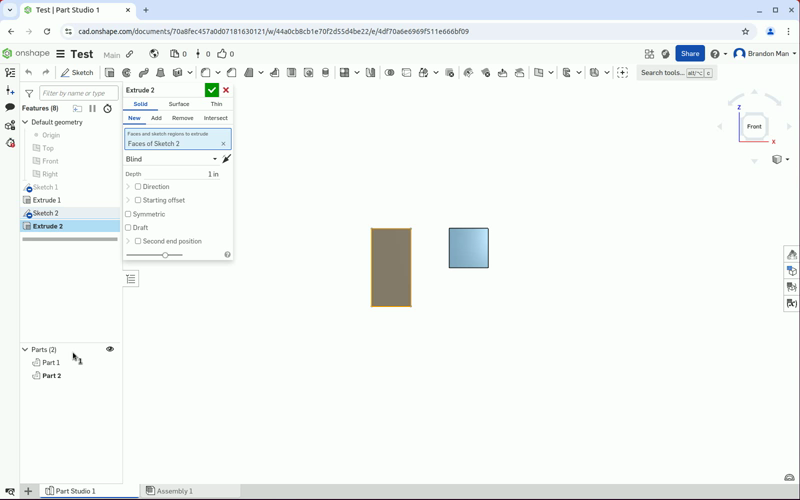
mouse_move(143, 106)
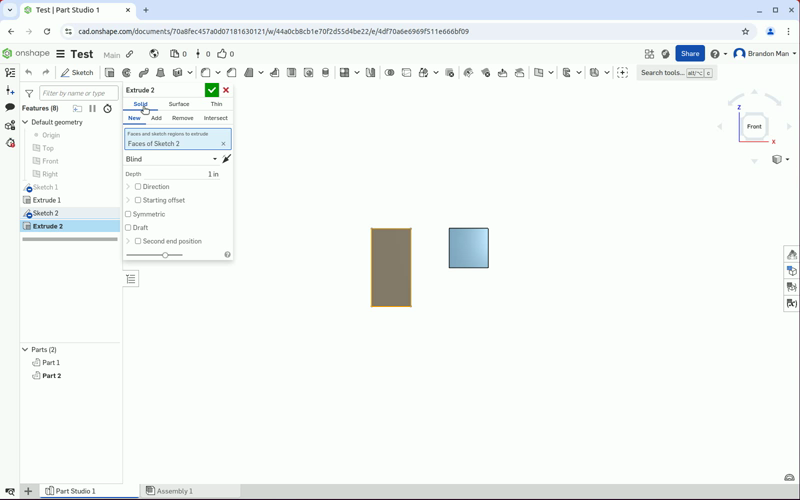
click(143, 106)
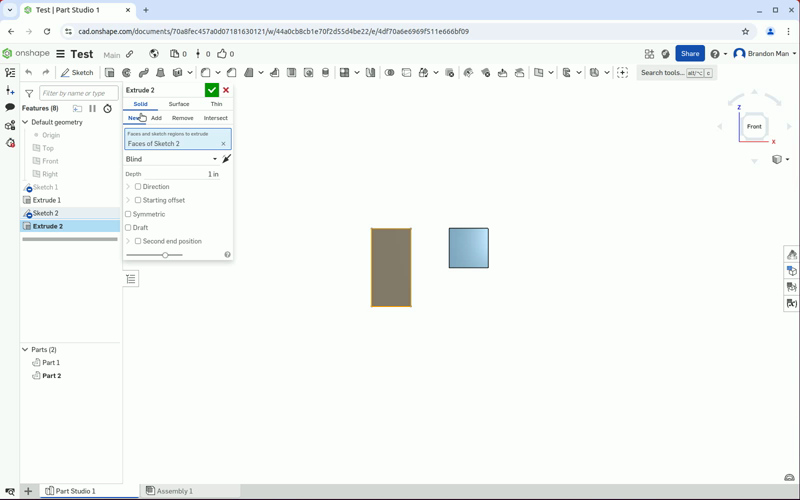
mouse_move(137, 120)
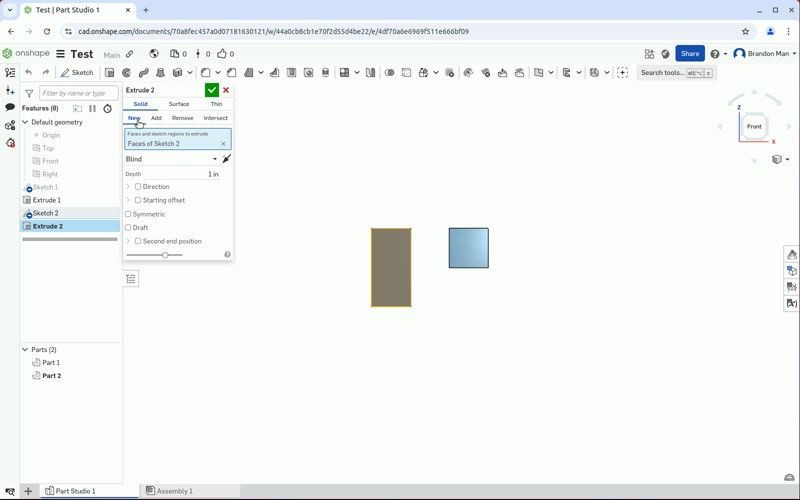
click(137, 120)
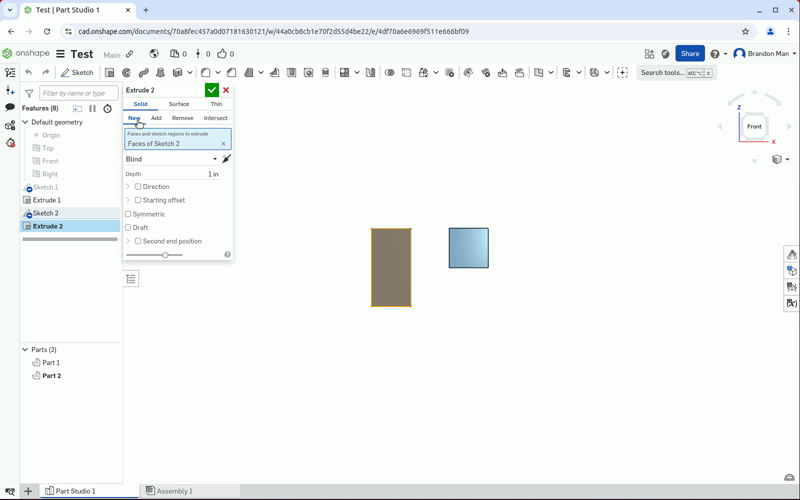
key(tab, 4)
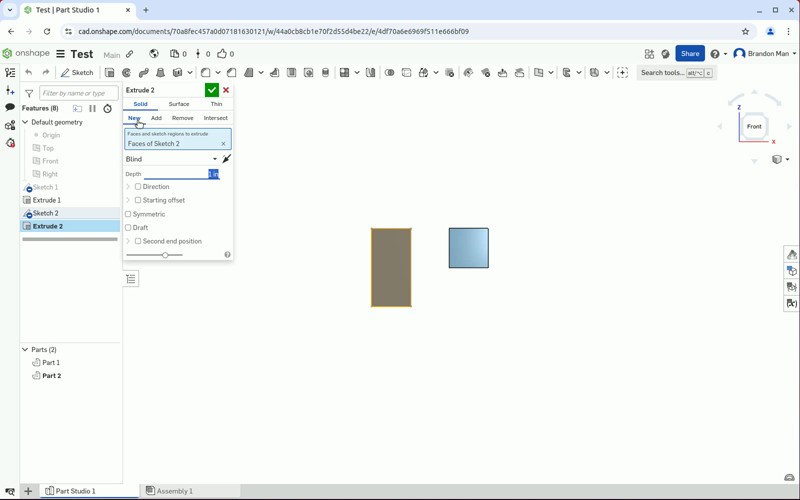
text(0.722)
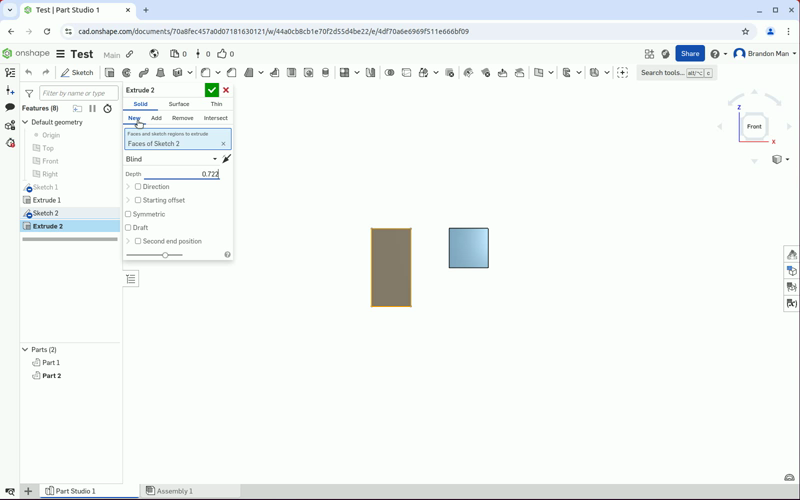
key(enter)
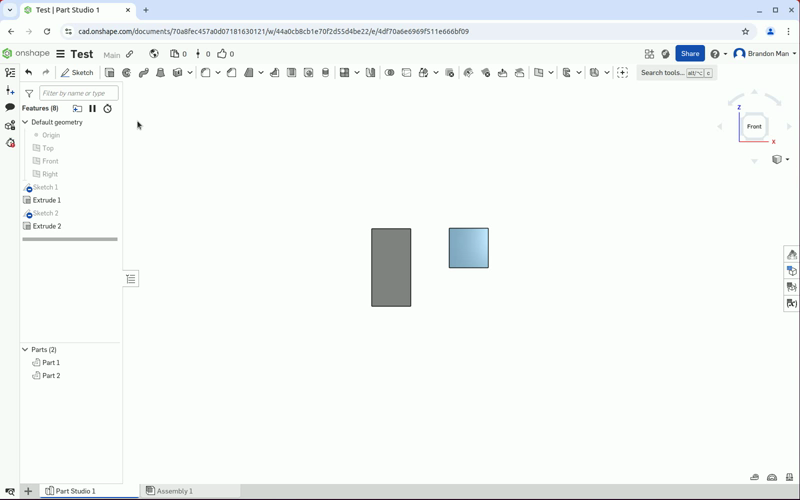
key(shift+h)
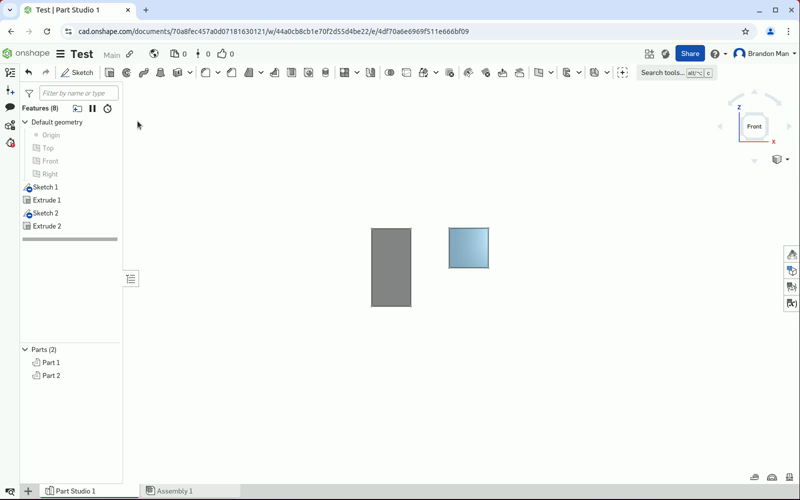
key(shift+h)
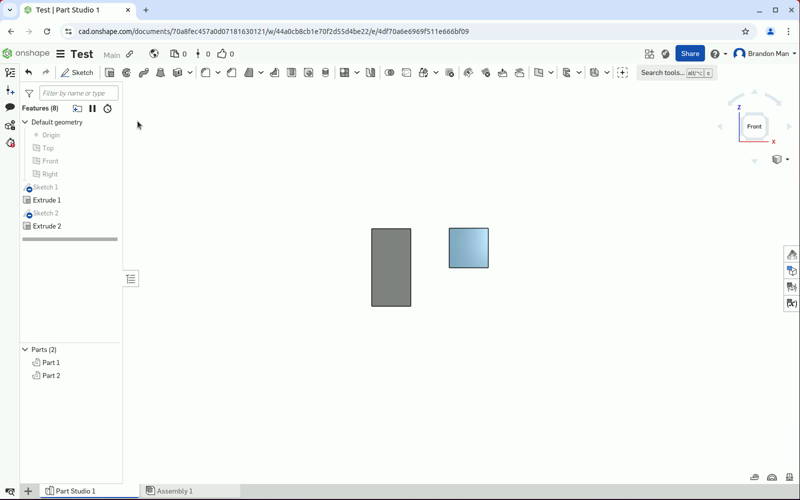
mouse_move(73, 189)
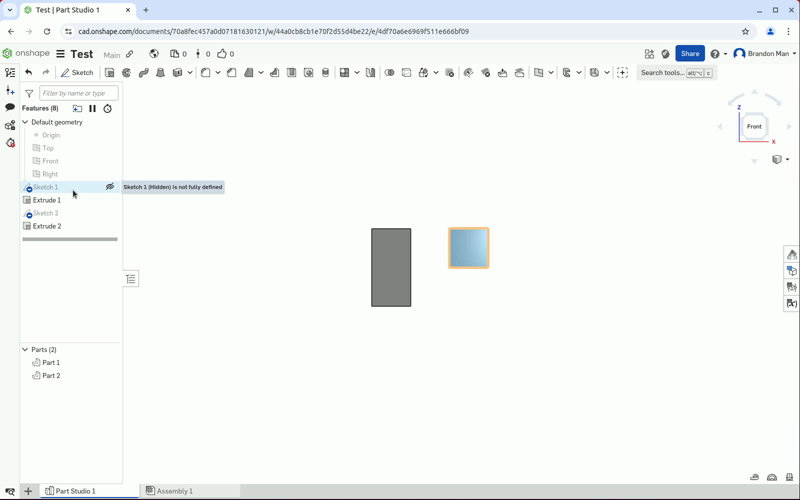
click(73, 189)
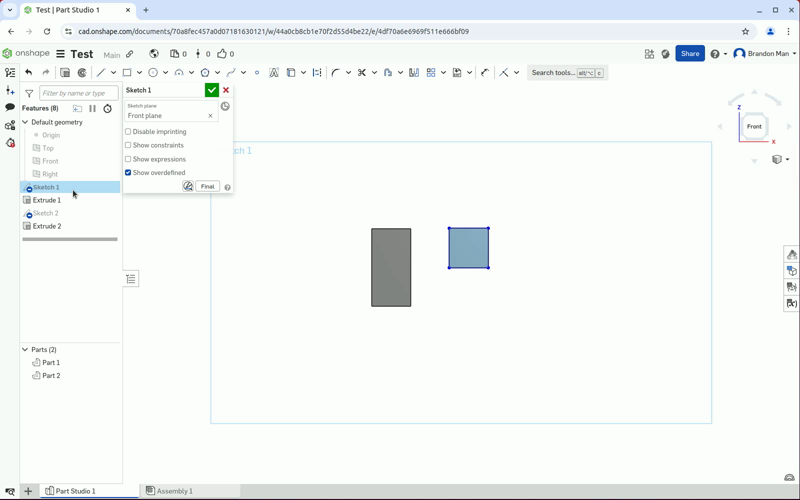
mouse_move(229, 92)
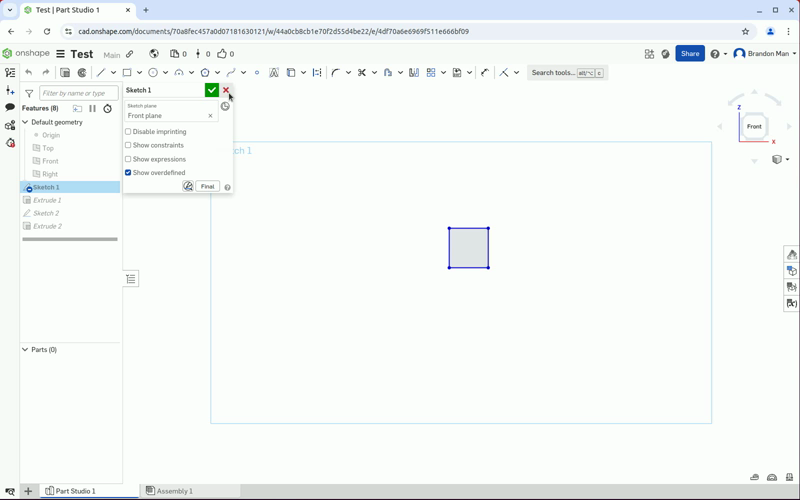
click(229, 92)
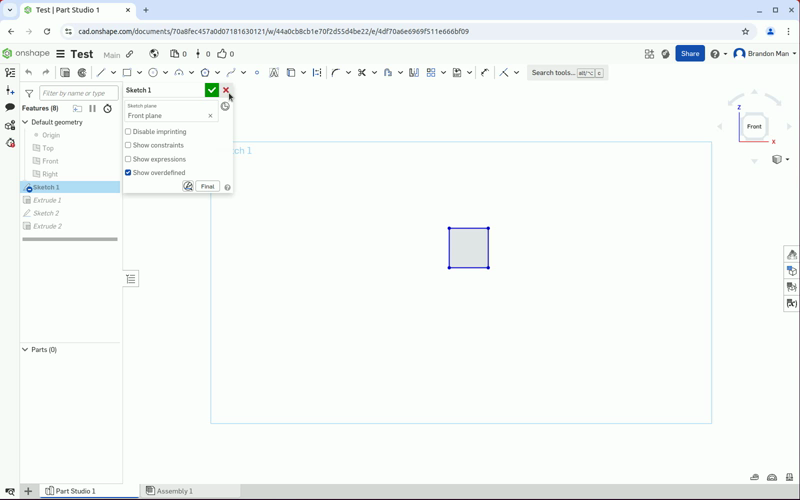
key(shift+s)
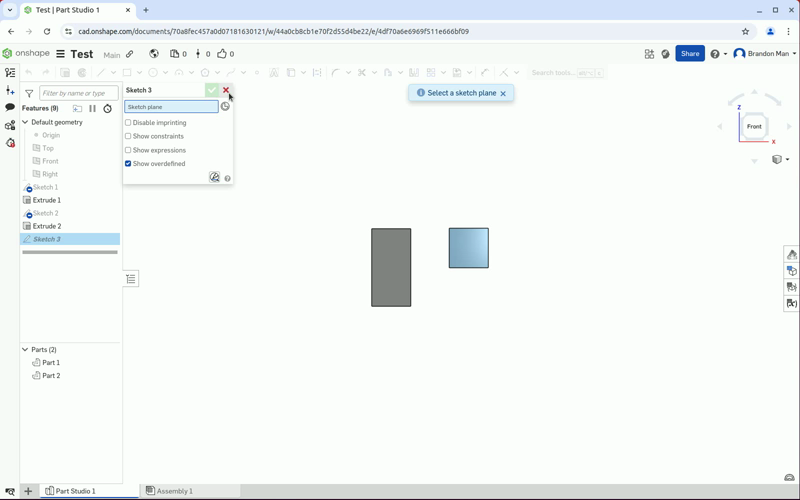
mouse_move(73, 163)
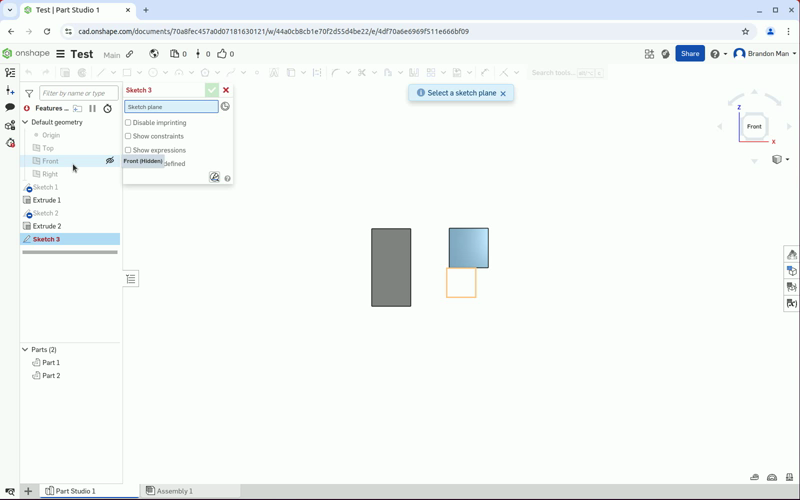
click(73, 163)
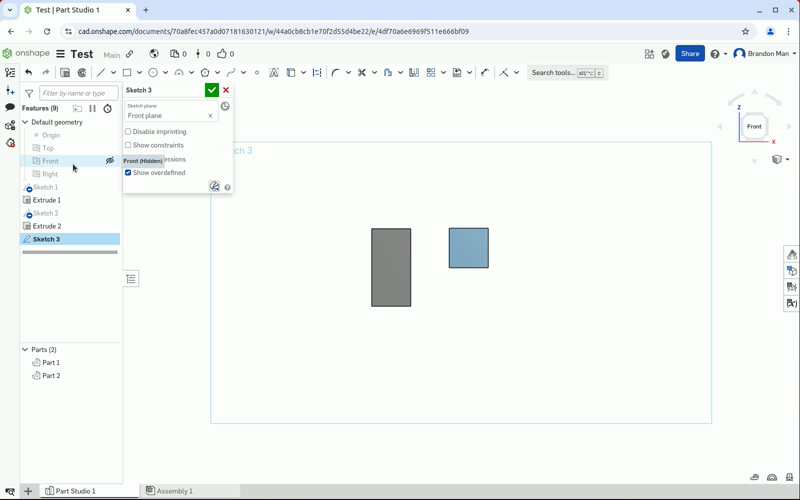
mouse_move(73, 352)
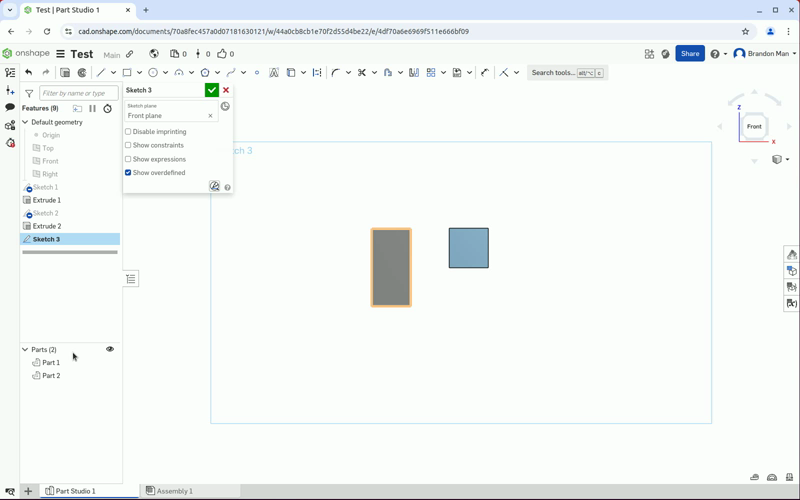
key(y)
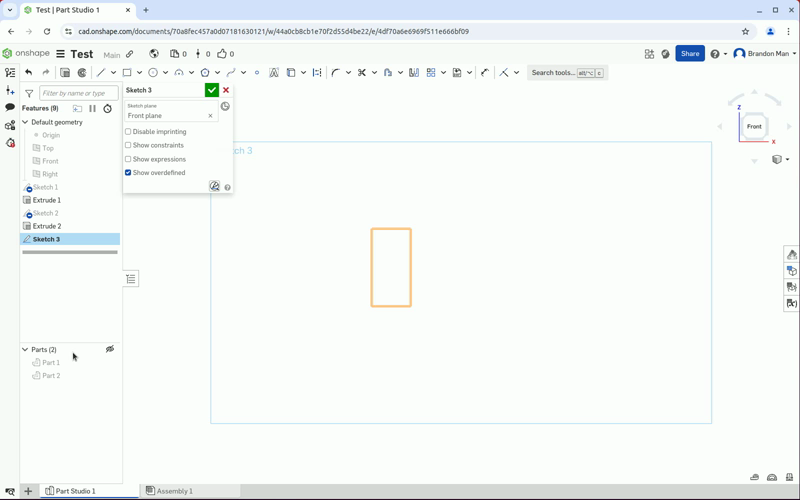
key(l)
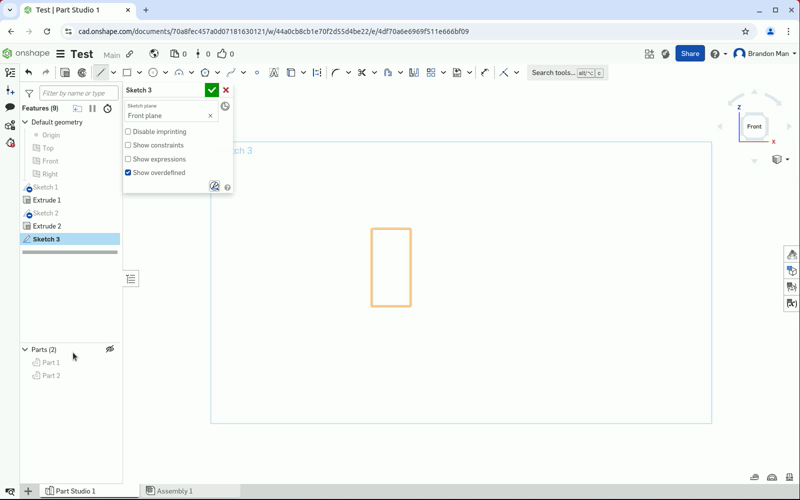
key_down(shift)
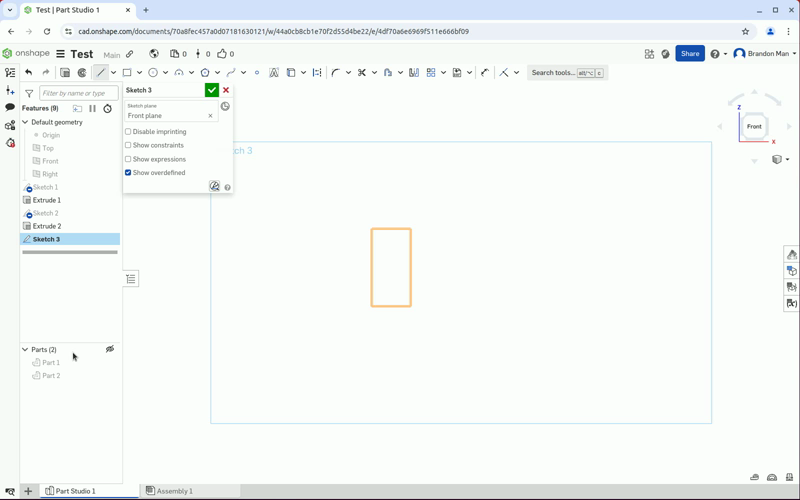
mouse_move(410, 345)
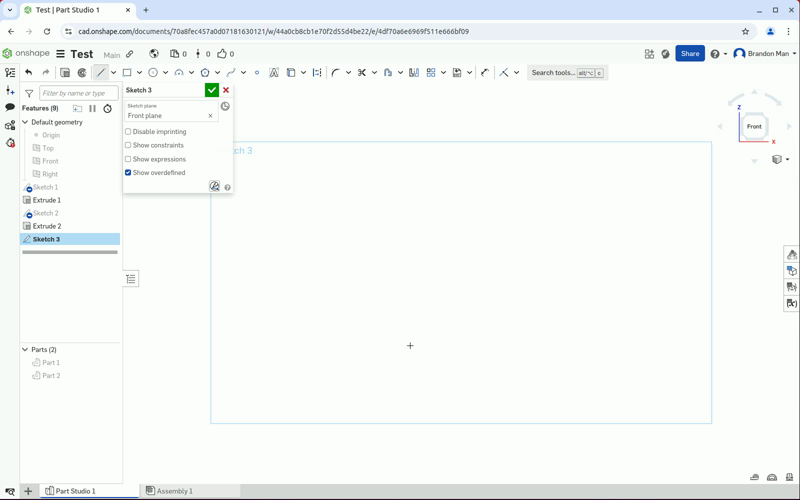
click(410, 345)
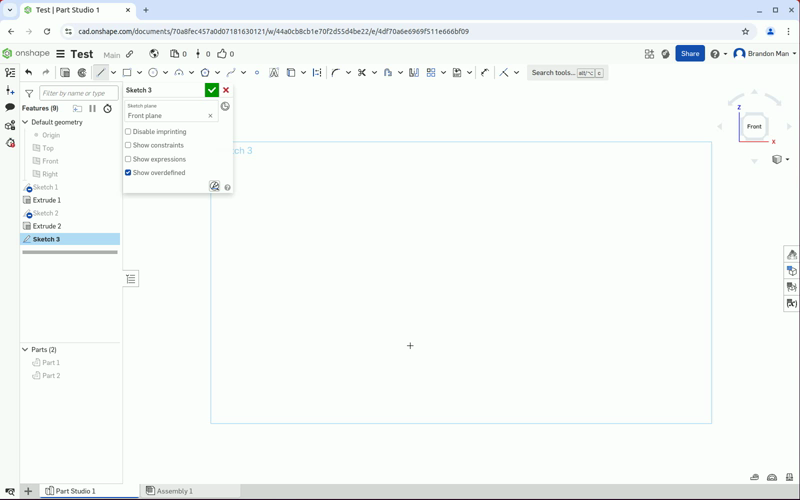
key_up(shift)
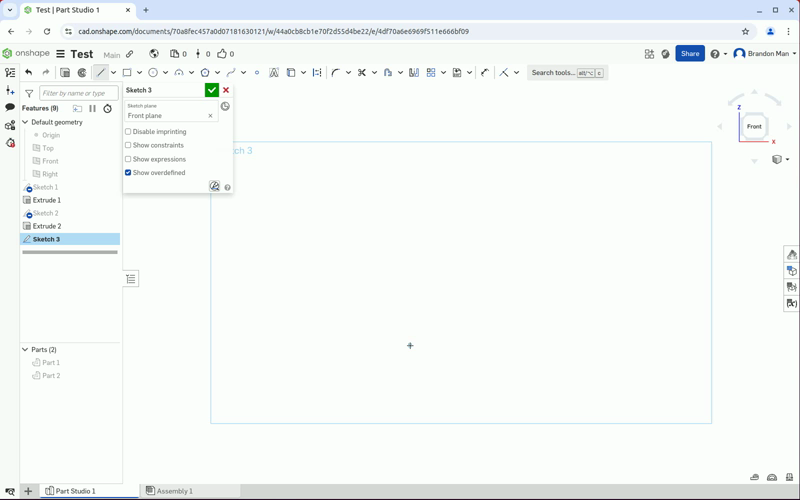
key_down(shift)
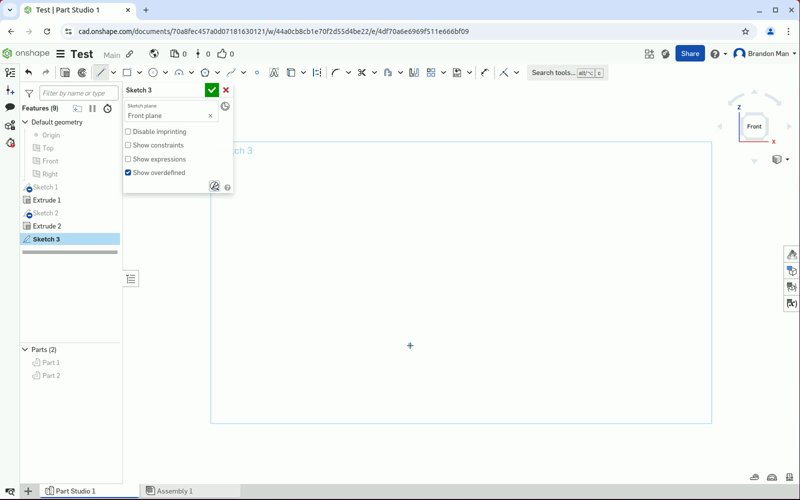
mouse_move(488, 345)
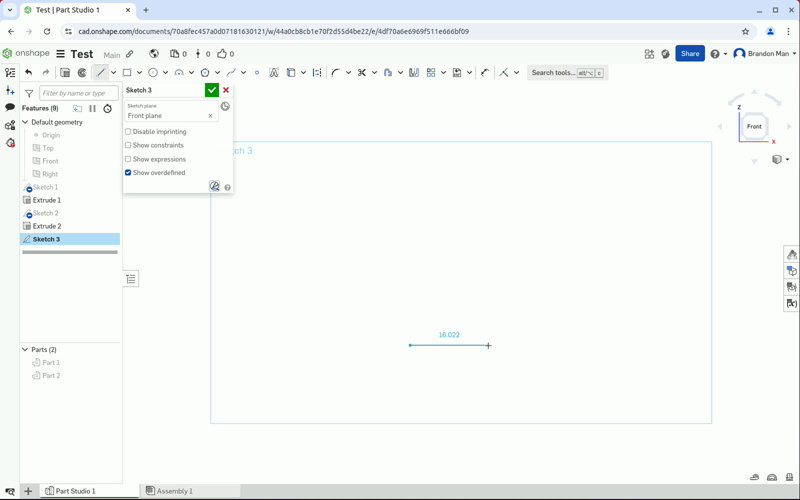
click(488, 345)
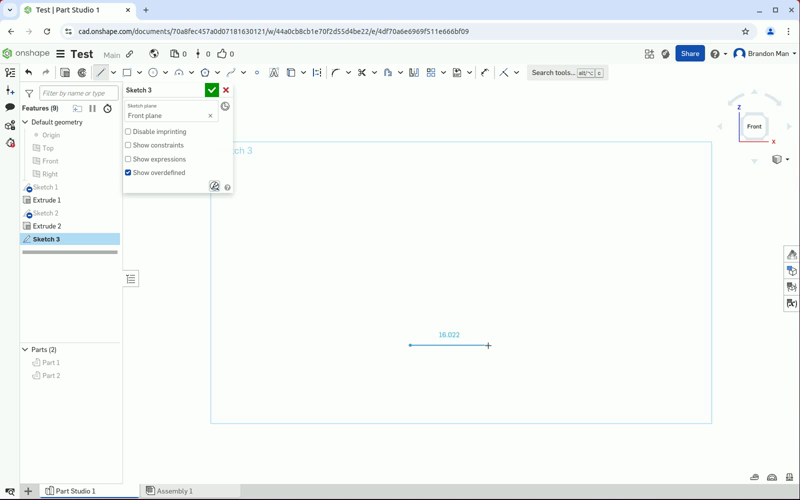
key_up(shift)
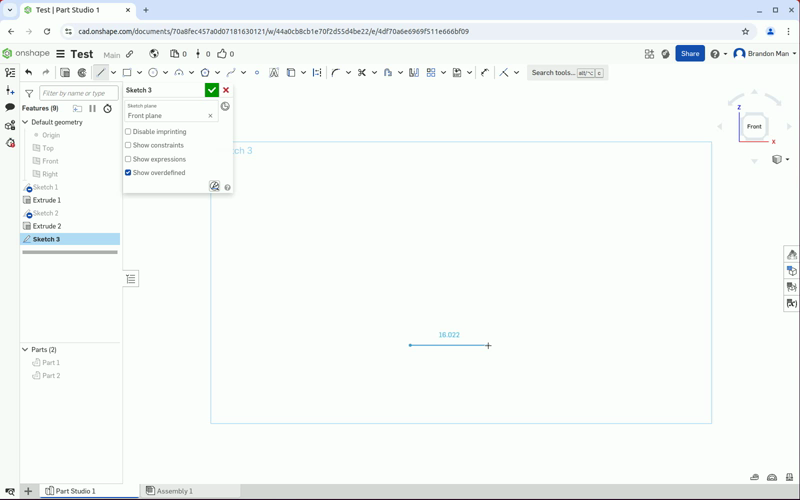
key_down(shift)
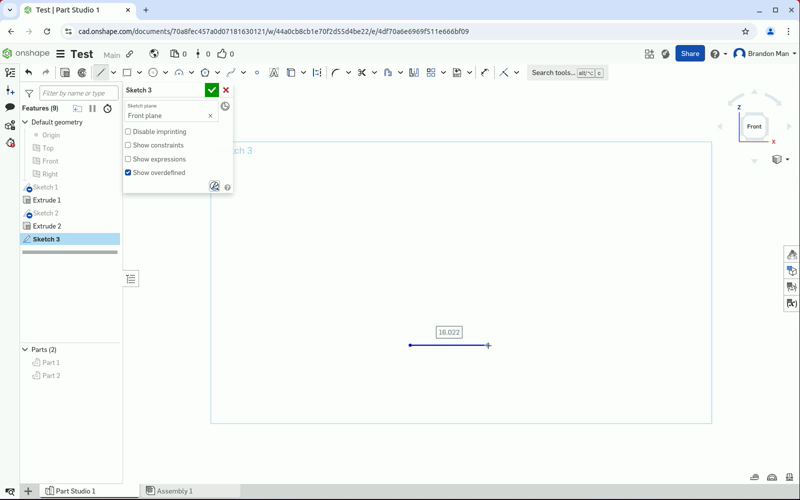
mouse_move(518, 345)
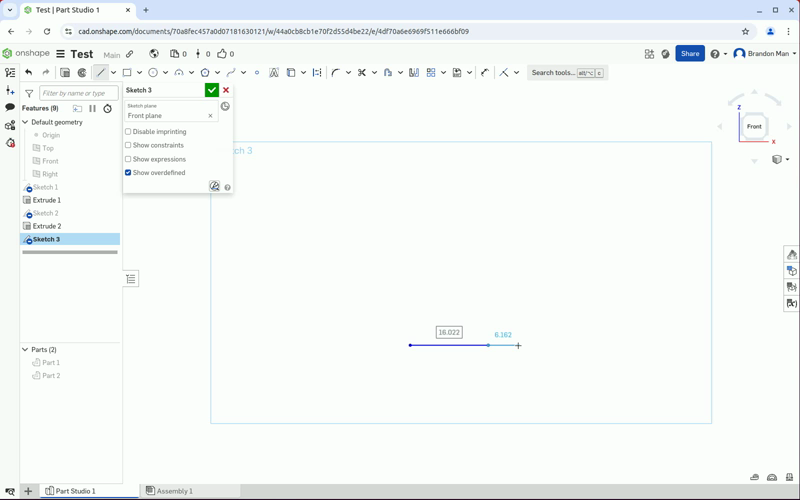
mouse_move(488, 305)
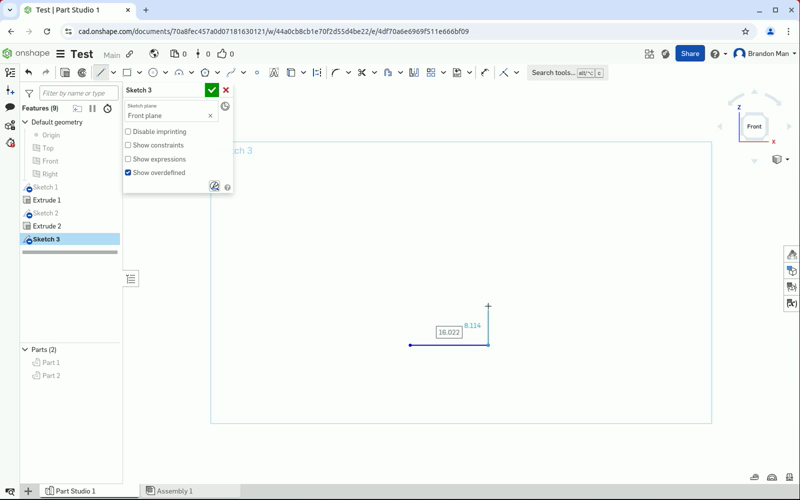
click(488, 305)
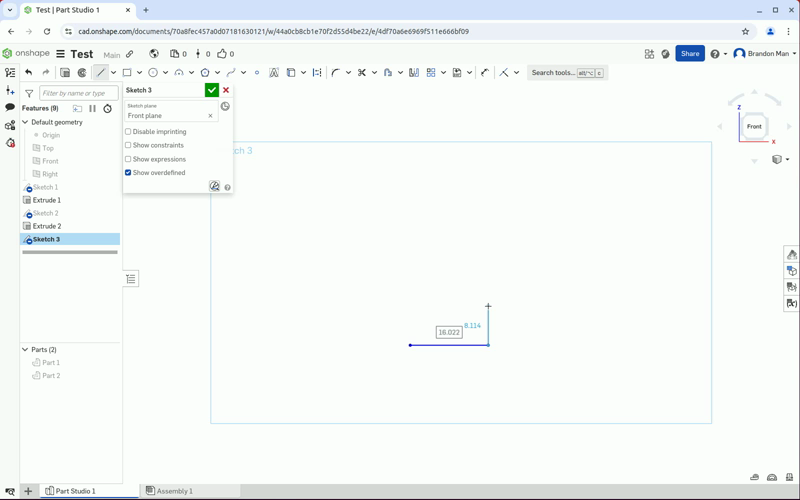
key_up(shift)
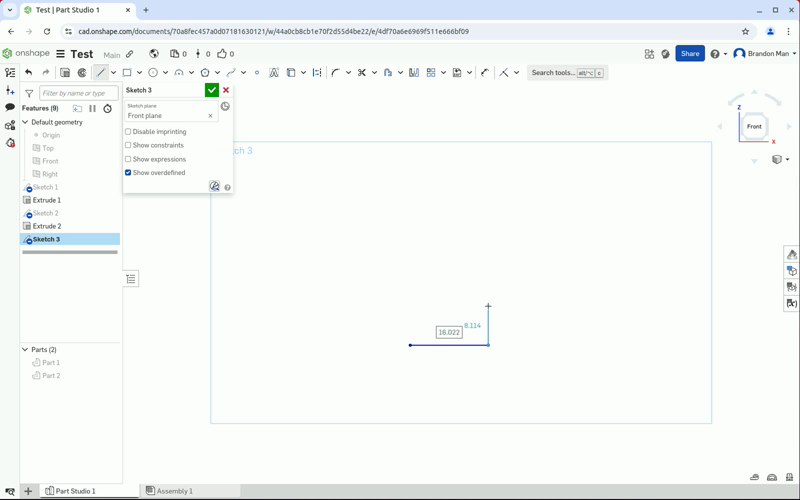
key_down(shift)
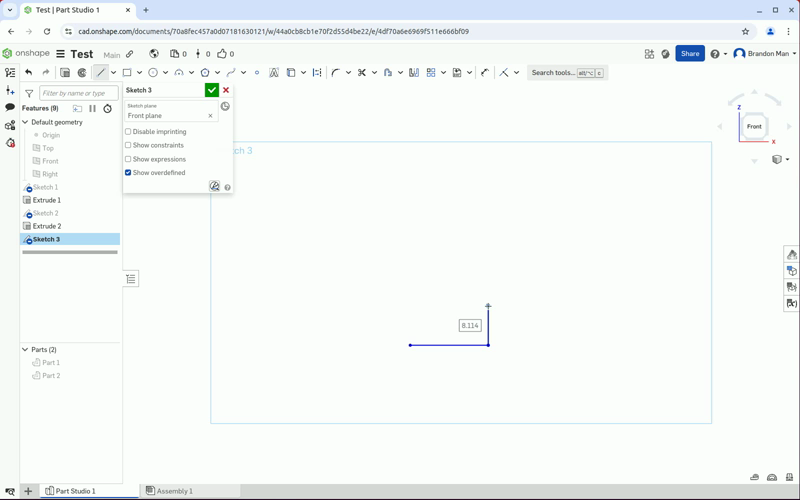
mouse_move(410, 305)
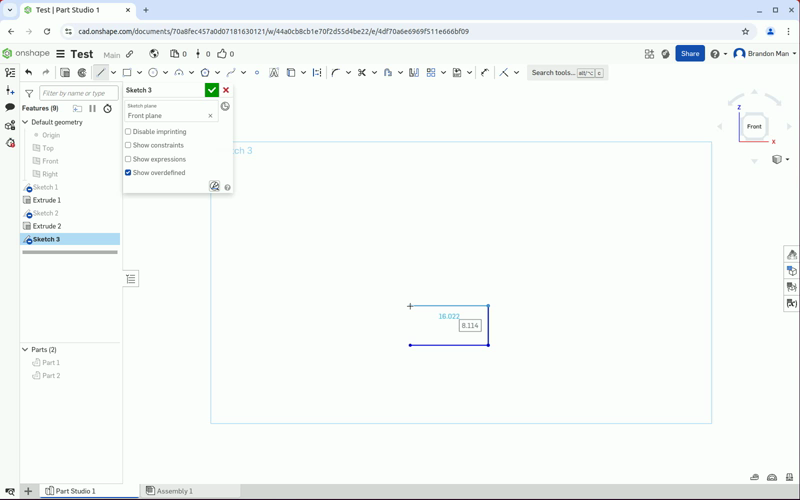
click(410, 305)
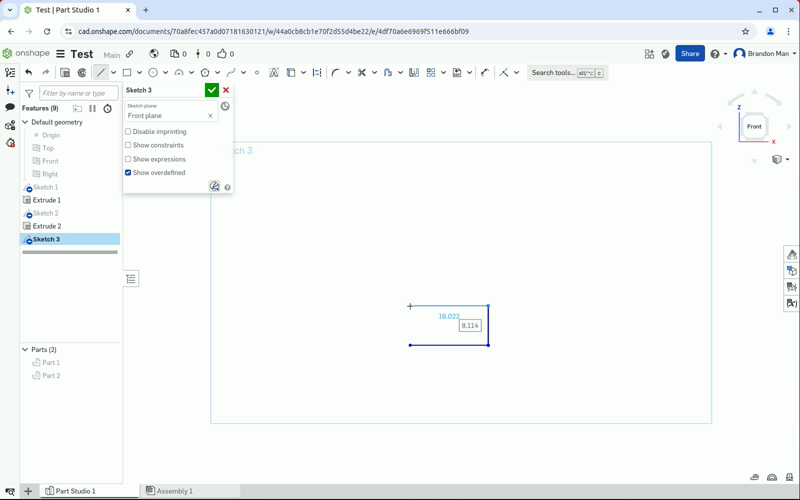
key_up(shift)
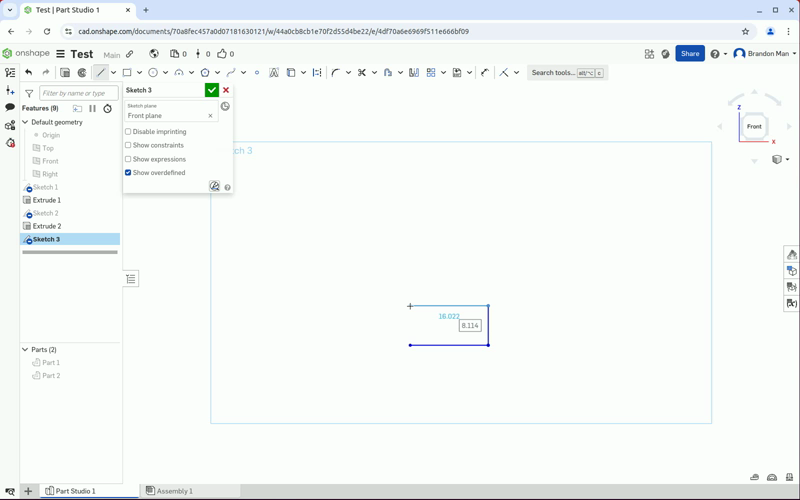
mouse_move(440, 305)
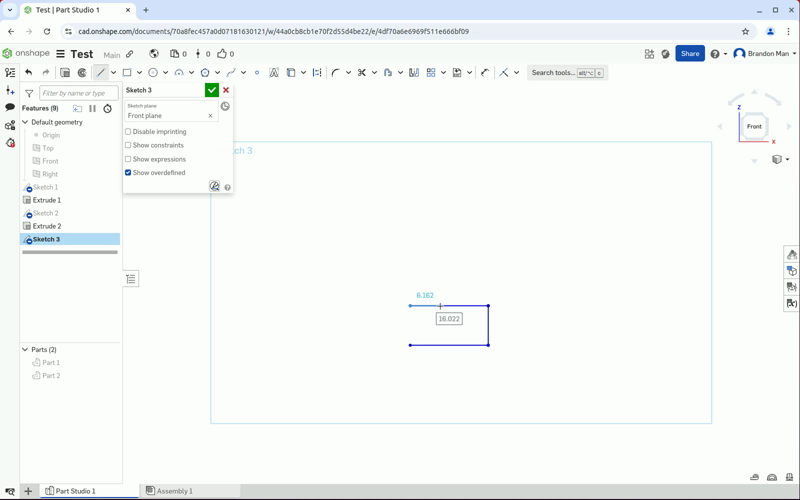
key_down(shift)
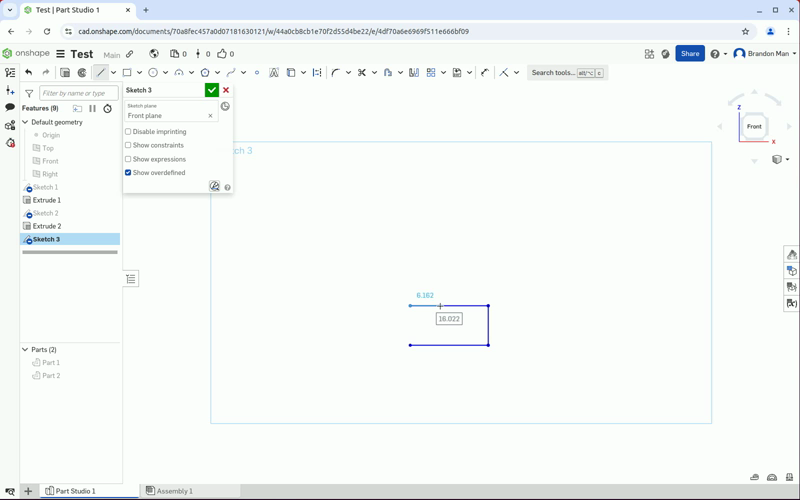
mouse_move(410, 345)
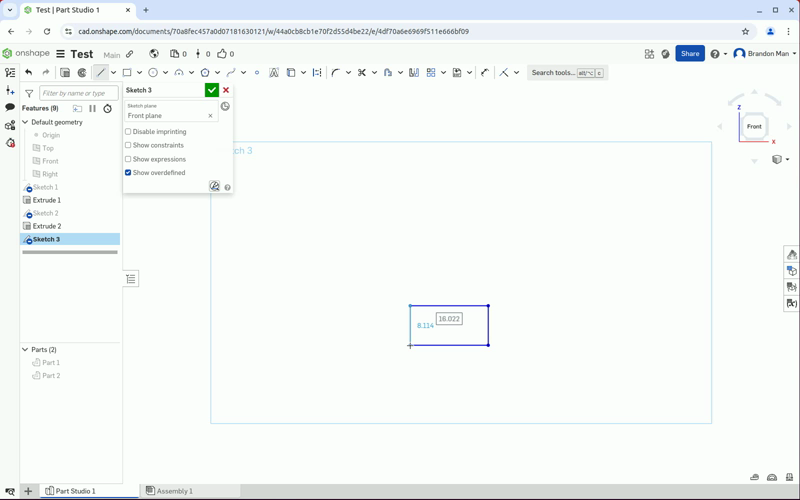
key_up(shift)
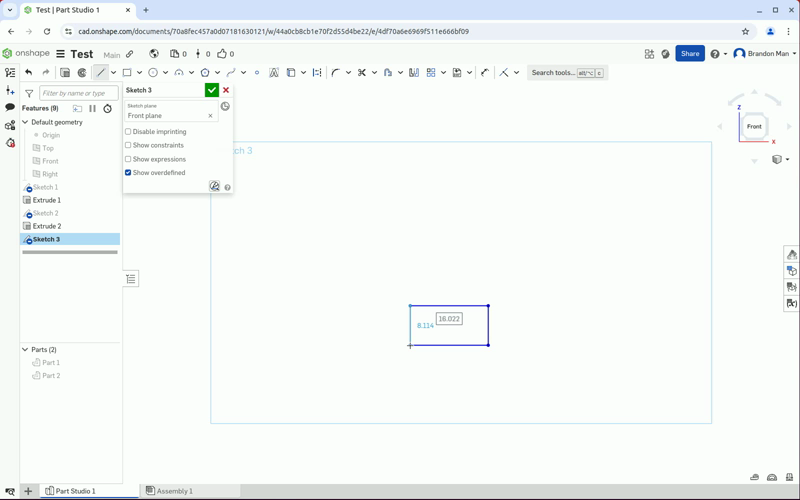
click(410, 345)
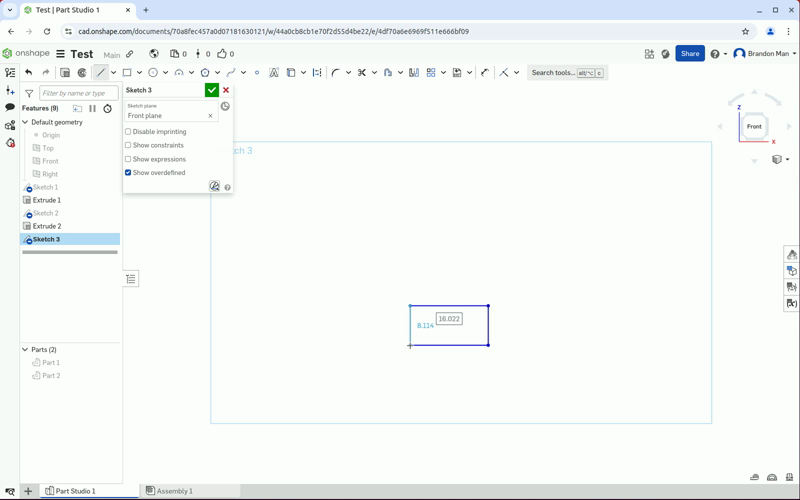
key(esc)
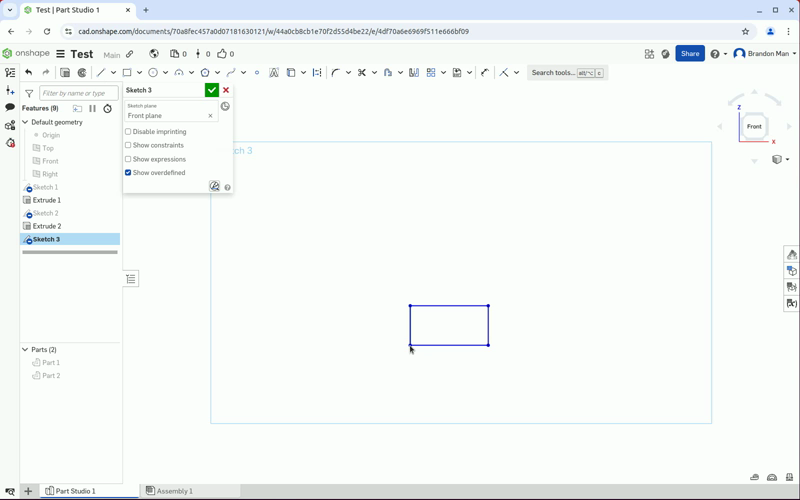
mouse_move(449, 339)
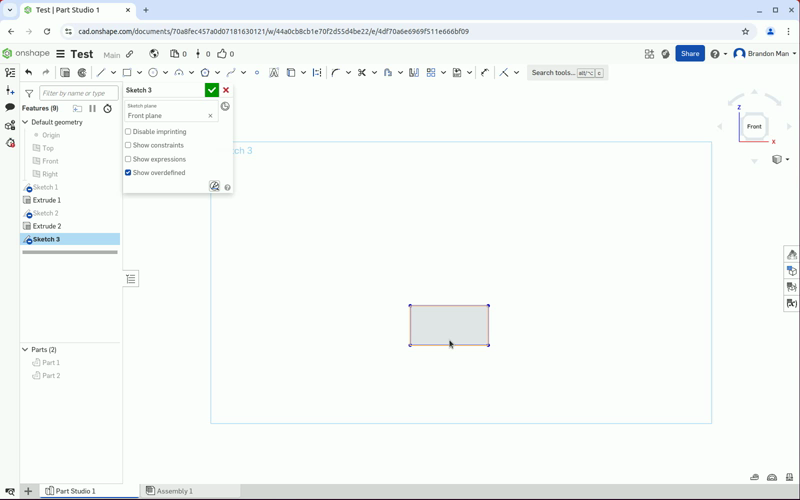
click(449, 339)
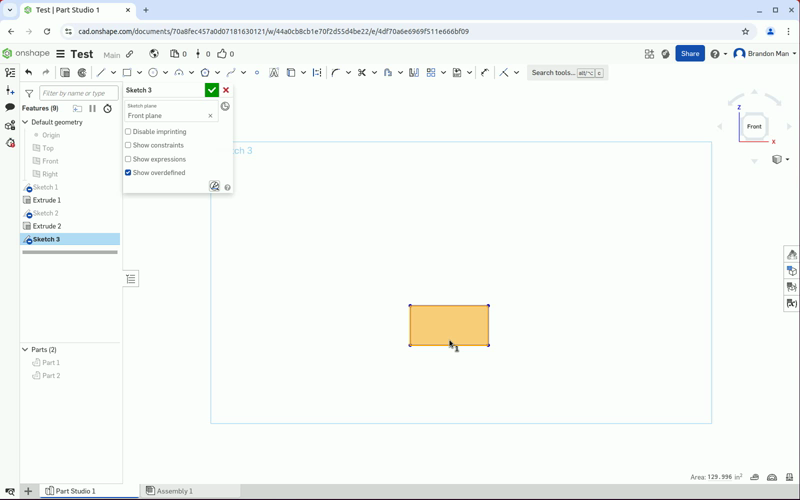
mouse_move(73, 352)
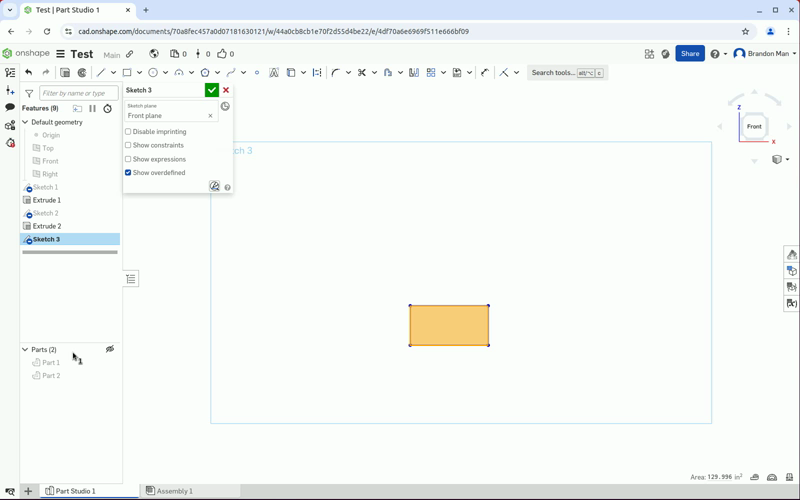
key(shift+y)
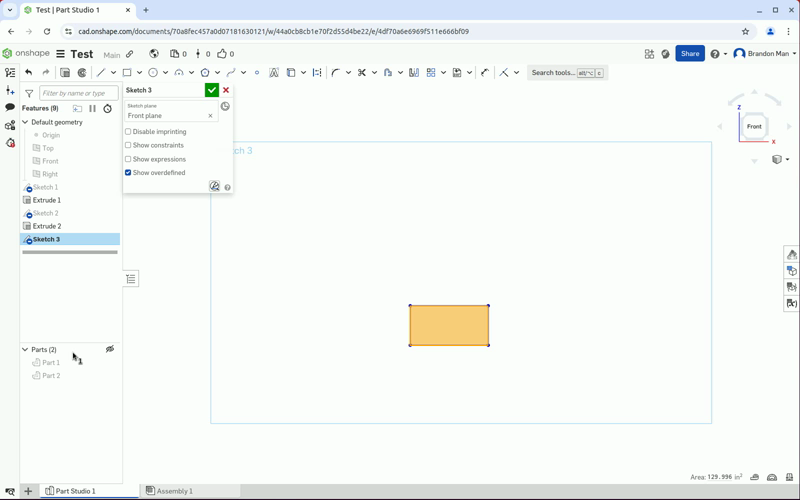
key(shift+e)
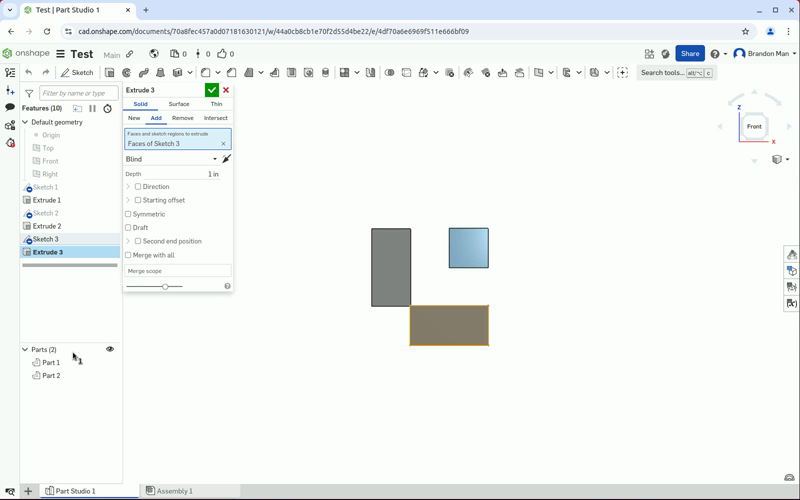
mouse_move(143, 106)
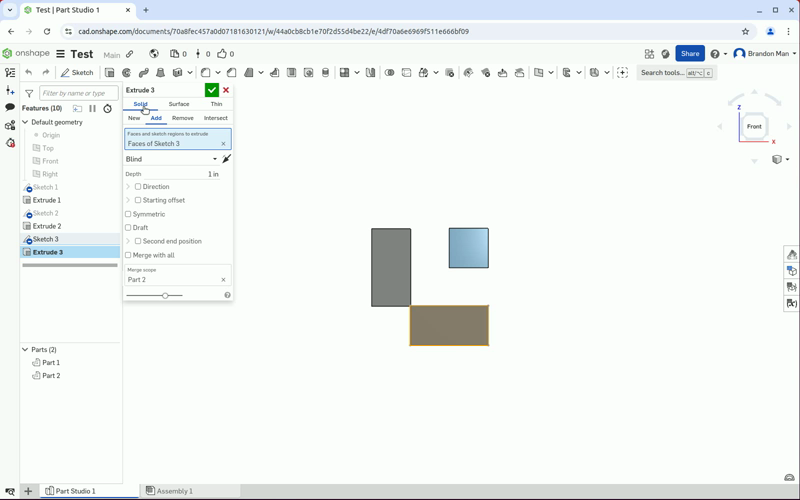
click(143, 106)
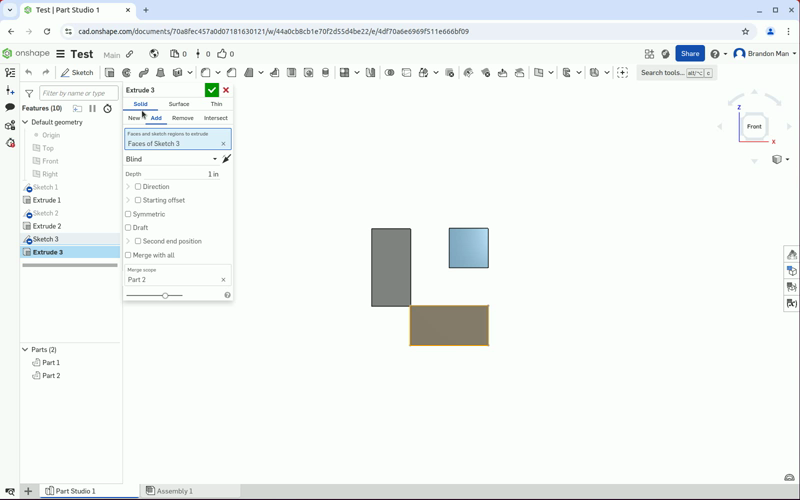
mouse_move(137, 120)
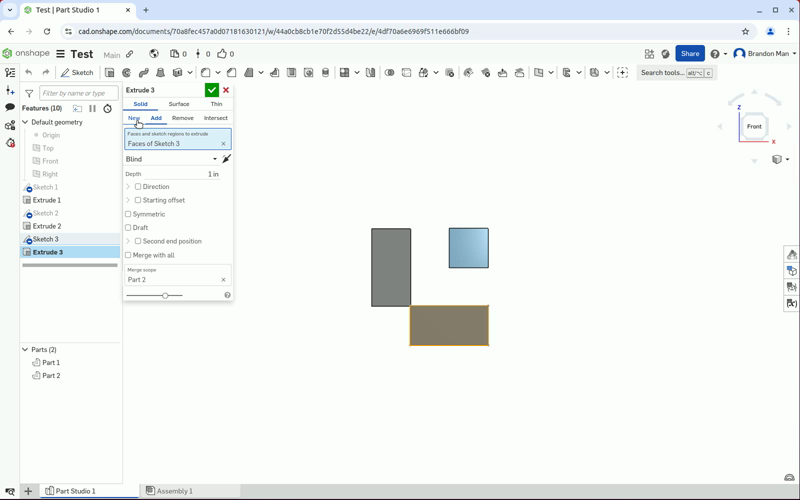
click(137, 120)
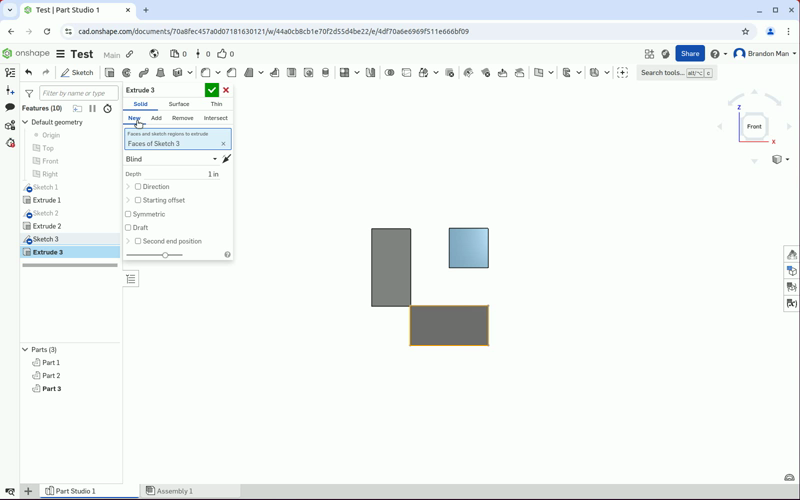
key(tab, 4)
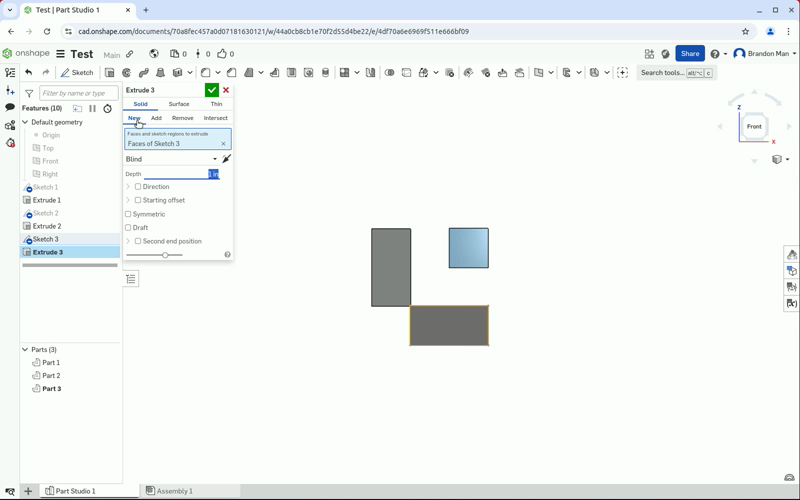
text(0.722)
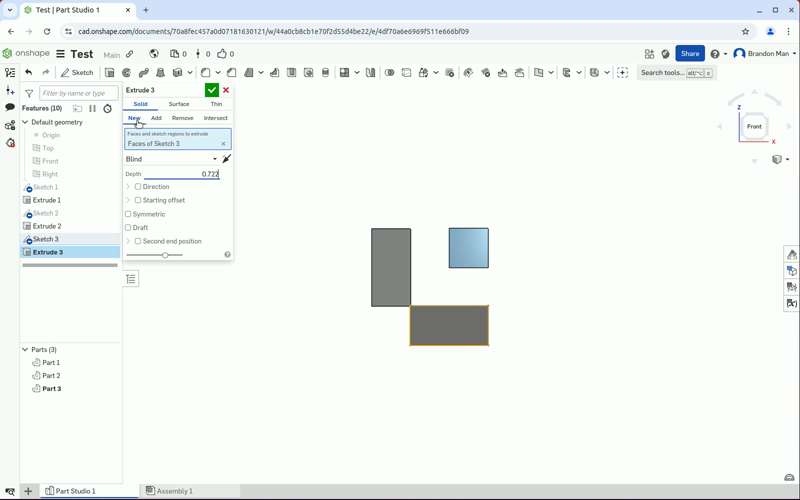
key(enter)
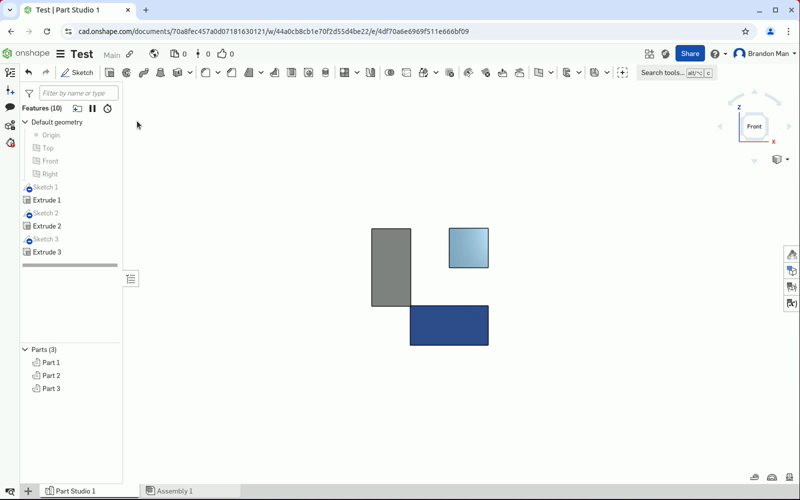
key(shift+h)
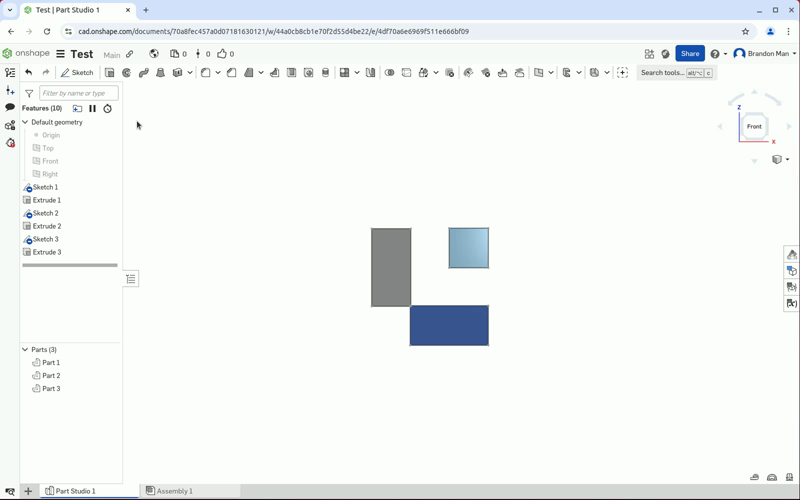
key(shift+h)
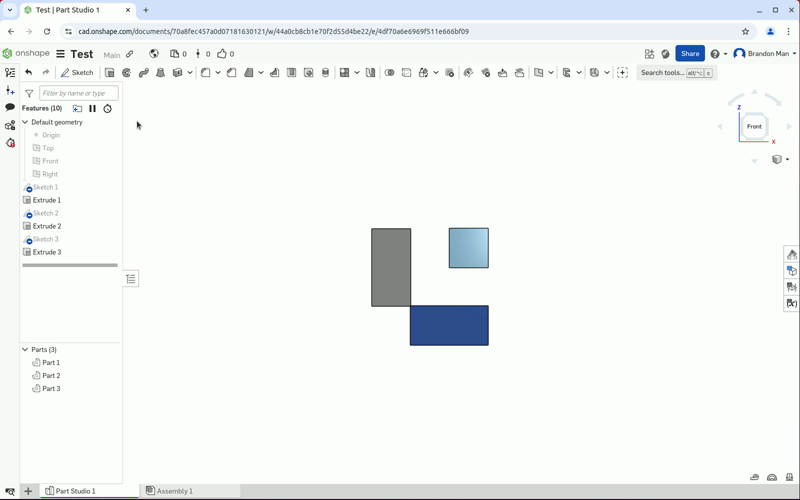
mouse_move(73, 189)
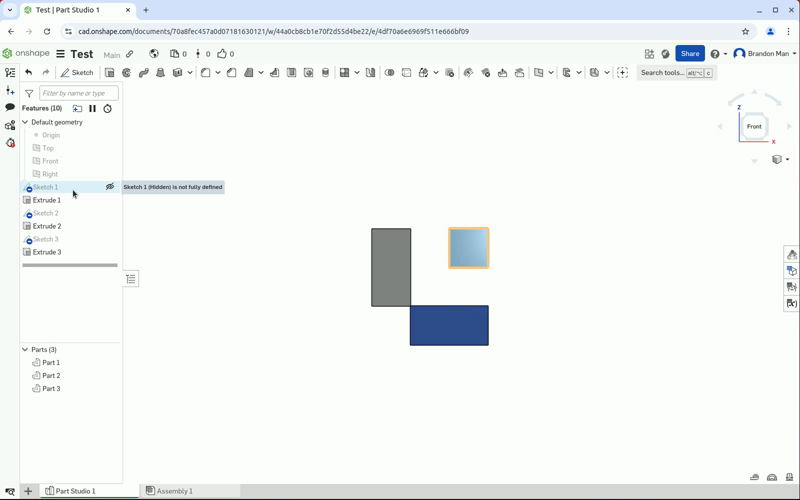
click(73, 189)
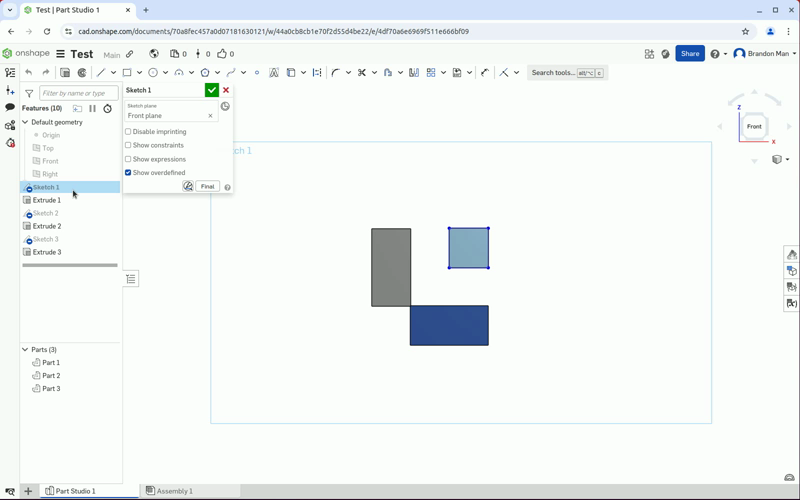
mouse_move(229, 92)
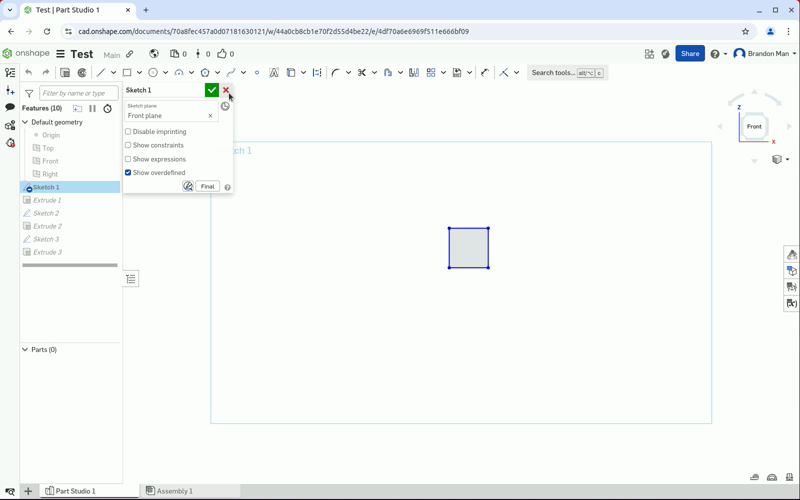
click(229, 92)
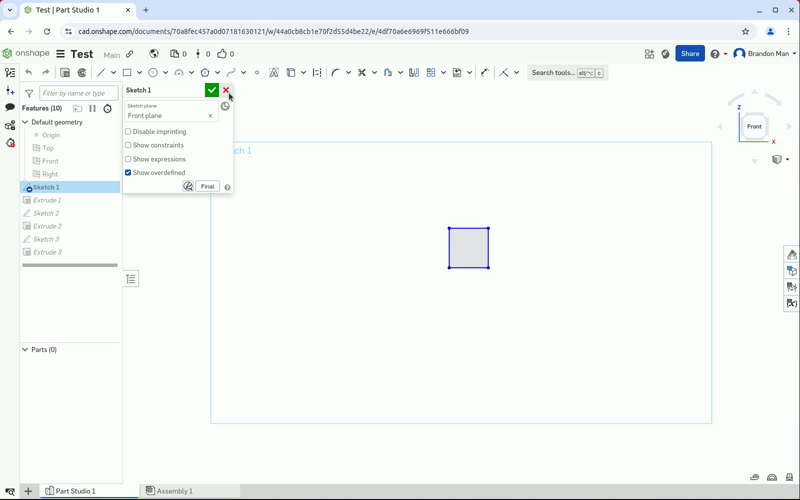
key(shift+s)
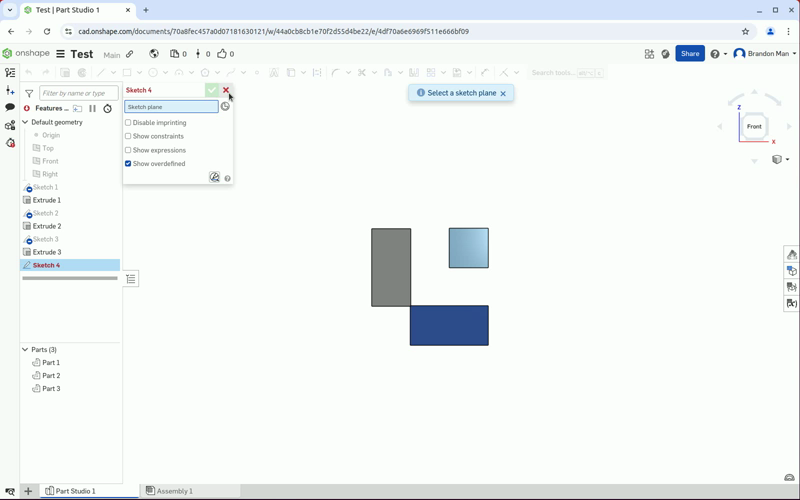
mouse_move(73, 163)
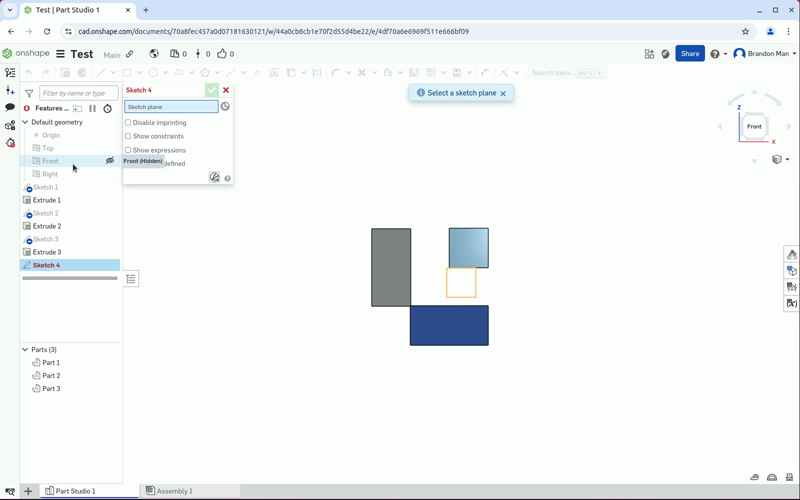
click(73, 163)
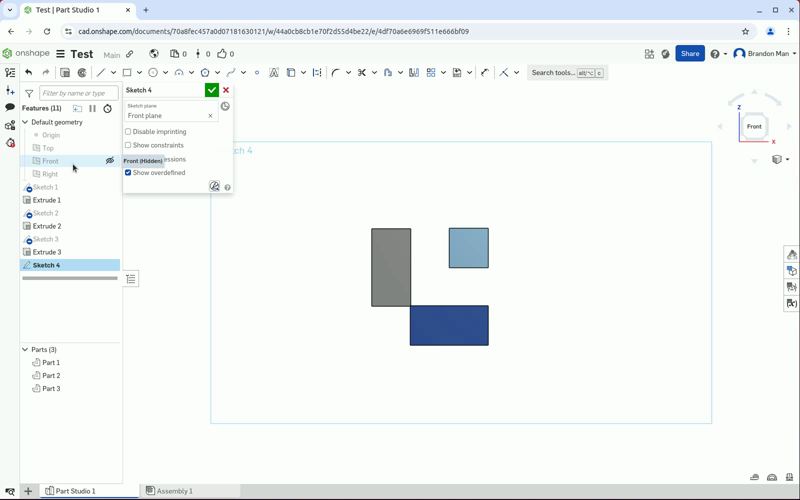
mouse_move(73, 352)
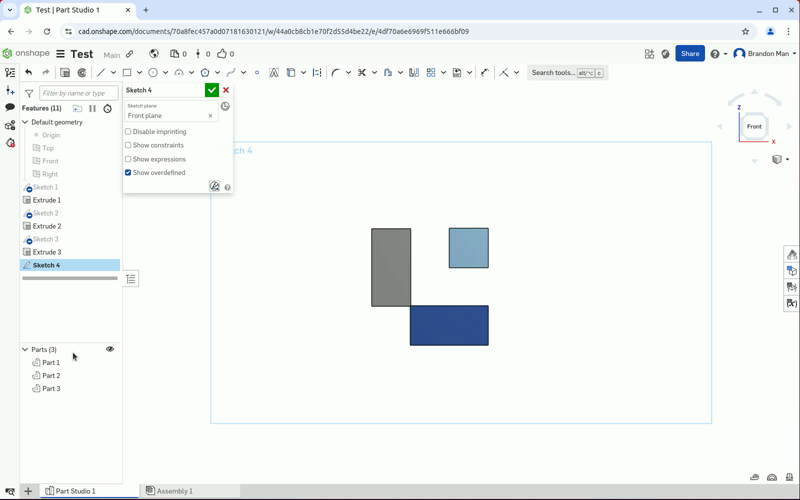
key(y)
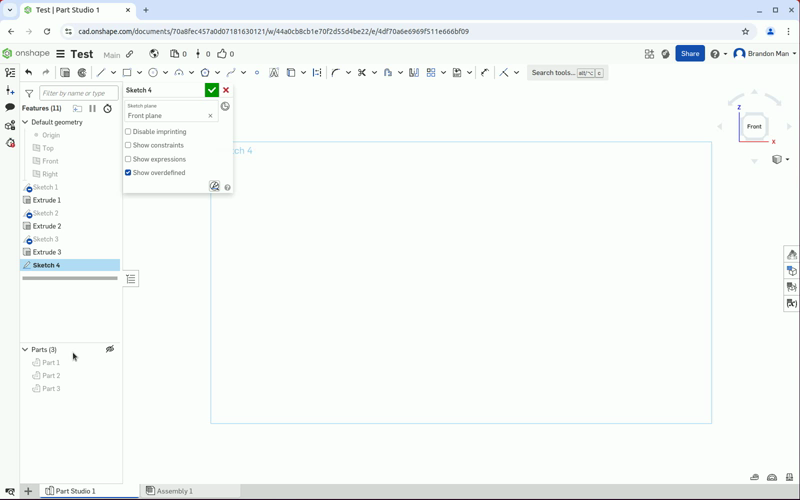
key(l)
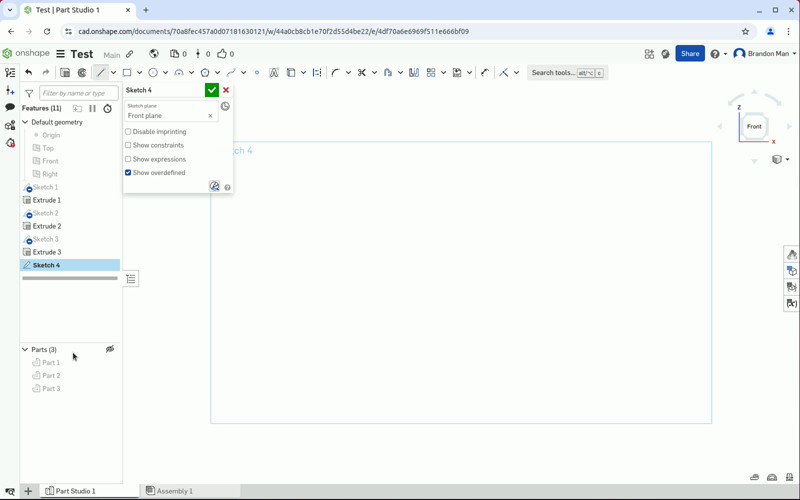
key_down(shift)
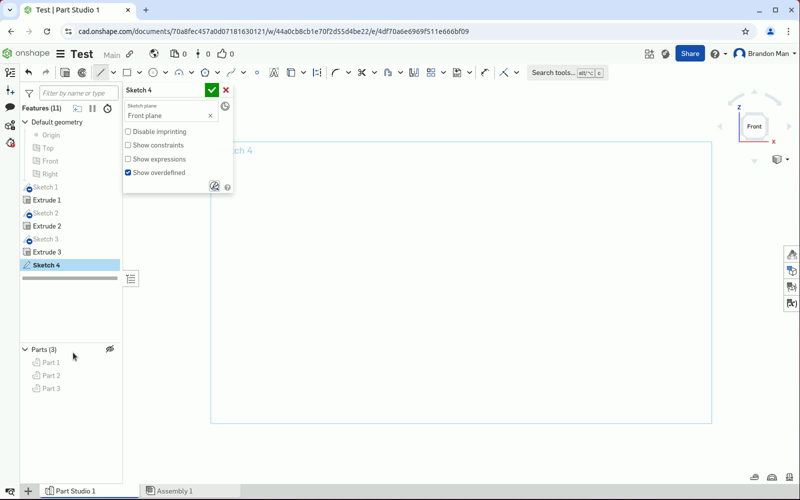
mouse_move(371, 345)
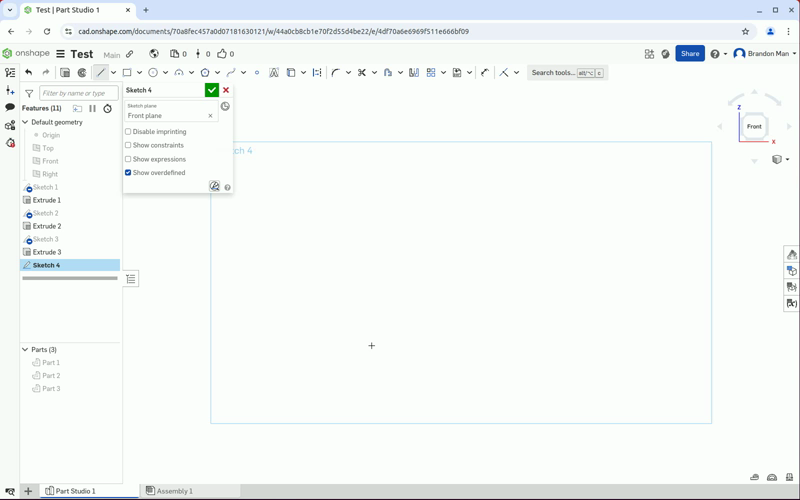
click(371, 345)
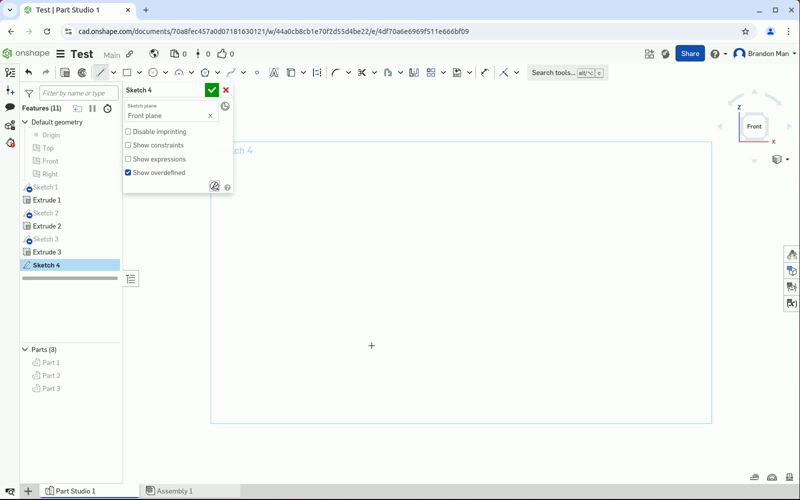
key_up(shift)
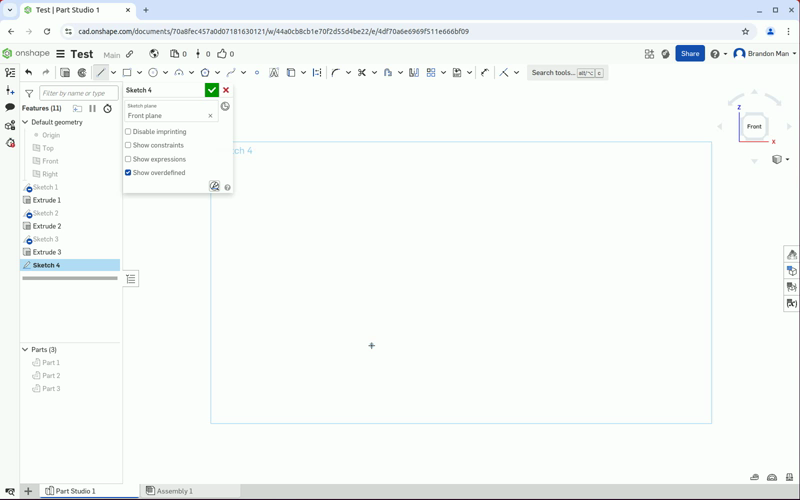
key_down(shift)
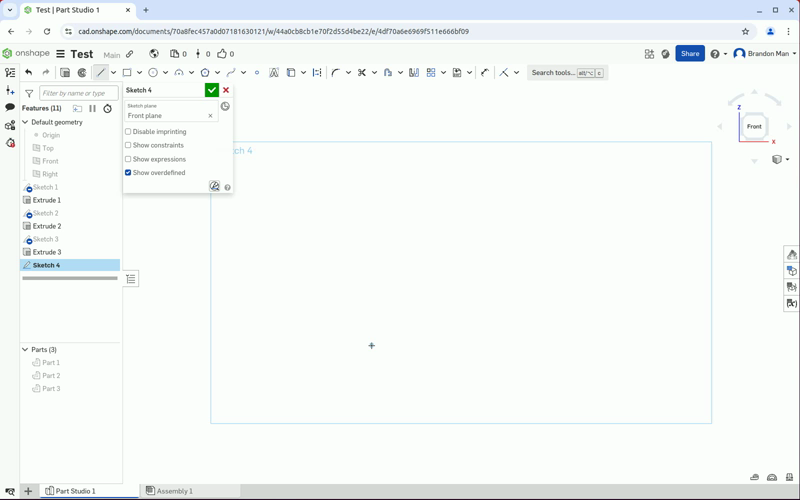
mouse_move(401, 345)
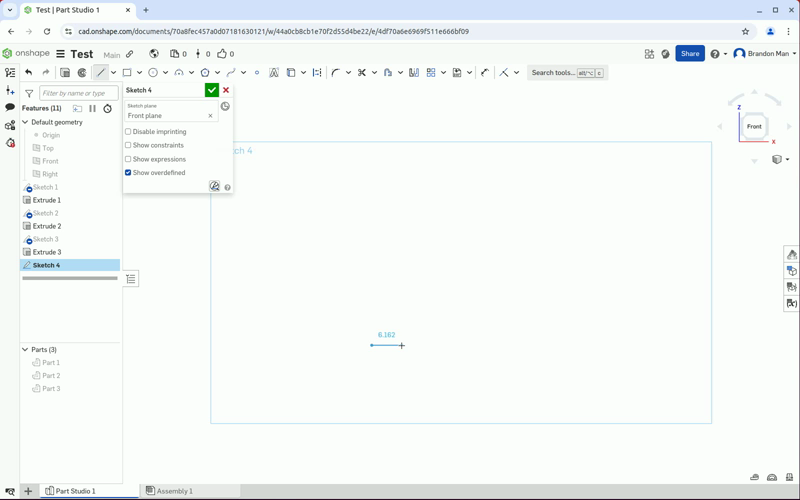
mouse_move(410, 345)
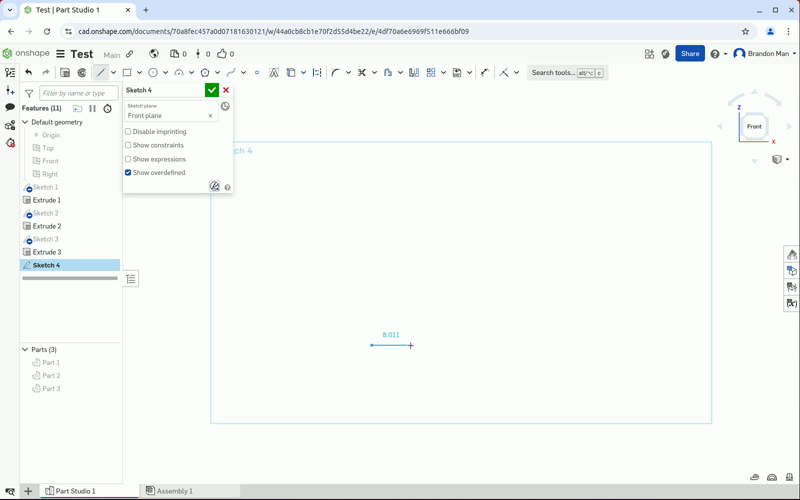
click(410, 345)
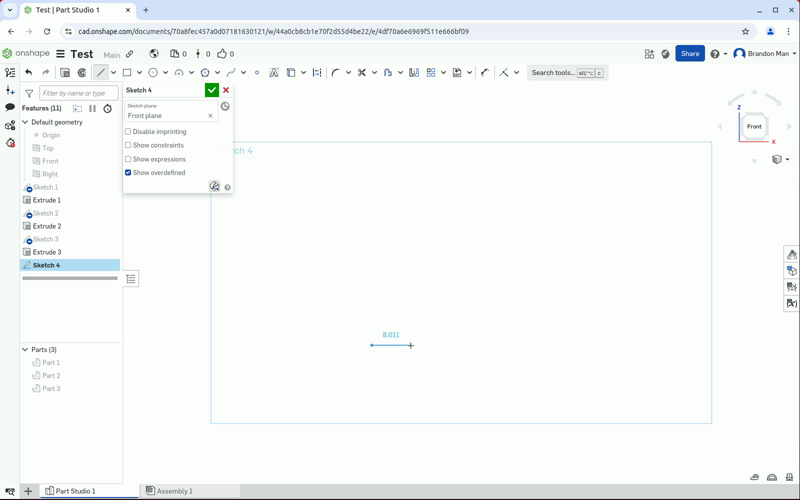
key_up(shift)
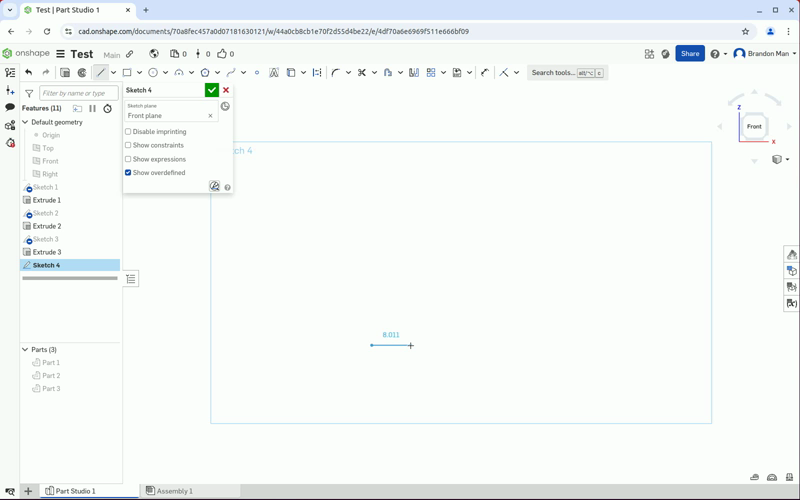
key_down(shift)
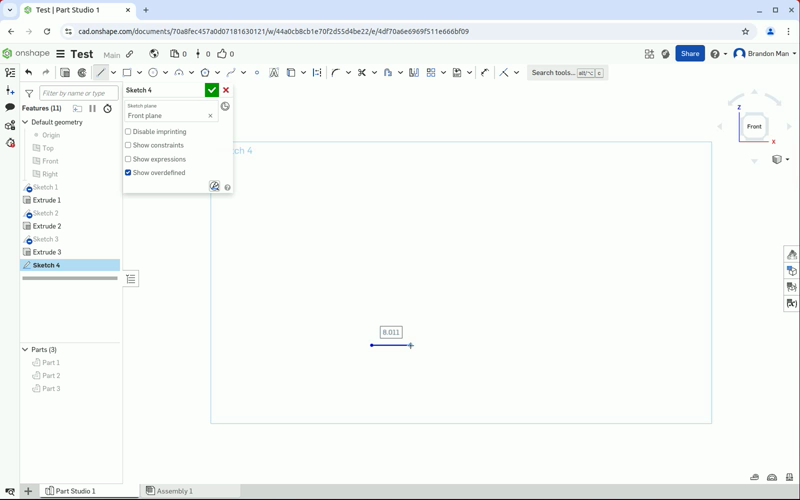
mouse_move(440, 345)
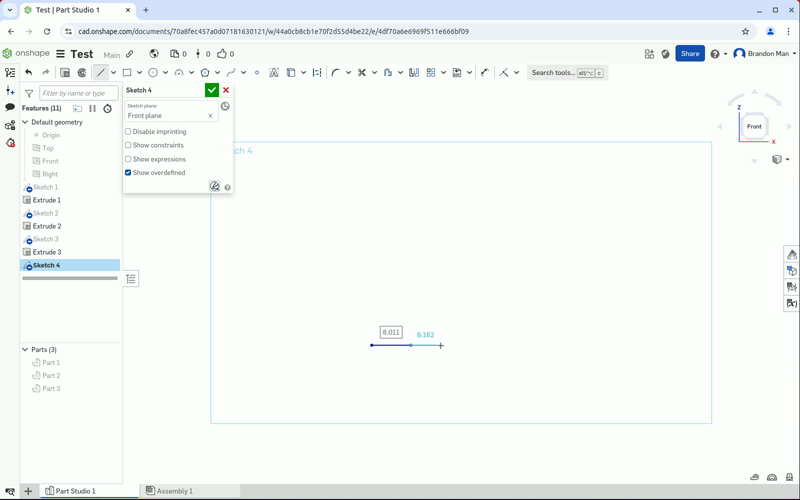
mouse_move(410, 305)
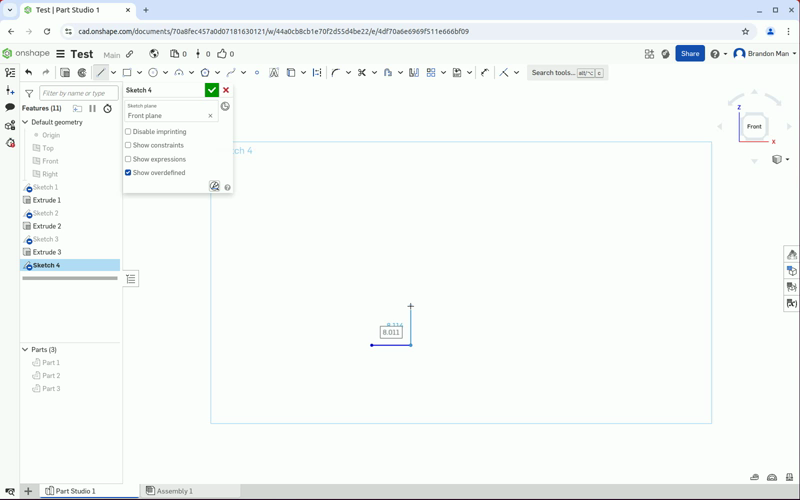
click(410, 305)
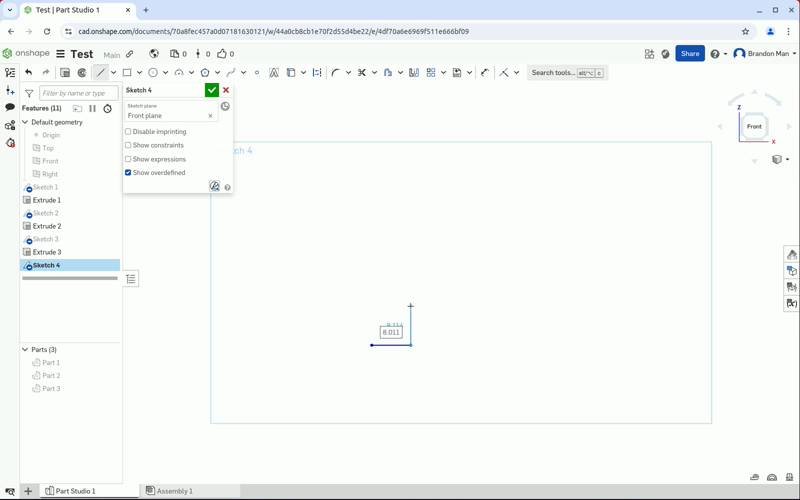
key_up(shift)
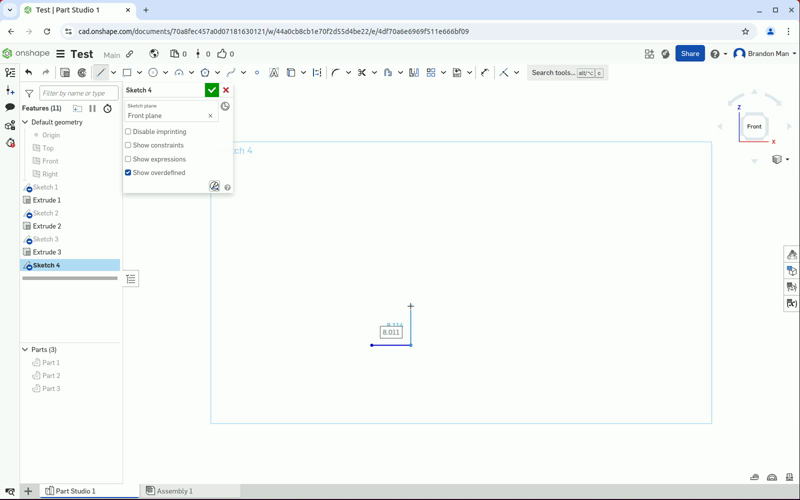
key_down(shift)
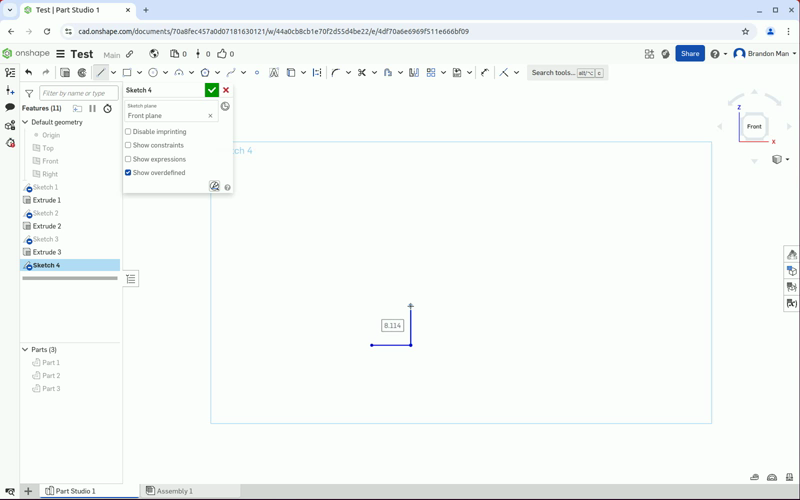
mouse_move(440, 305)
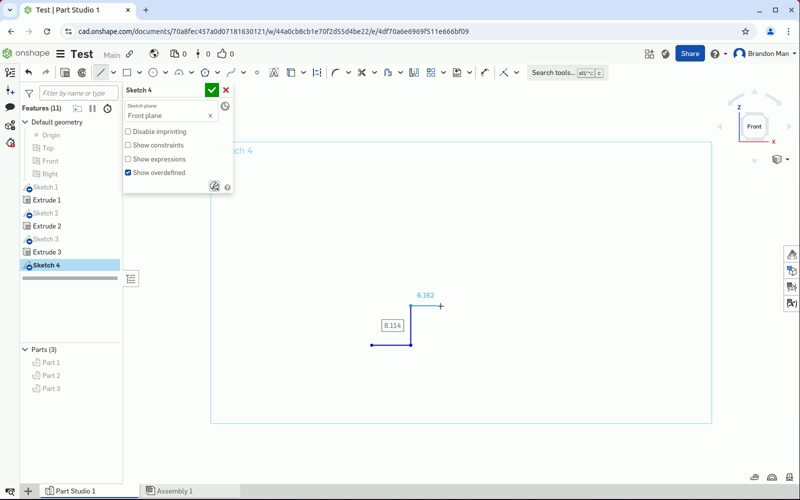
mouse_move(371, 305)
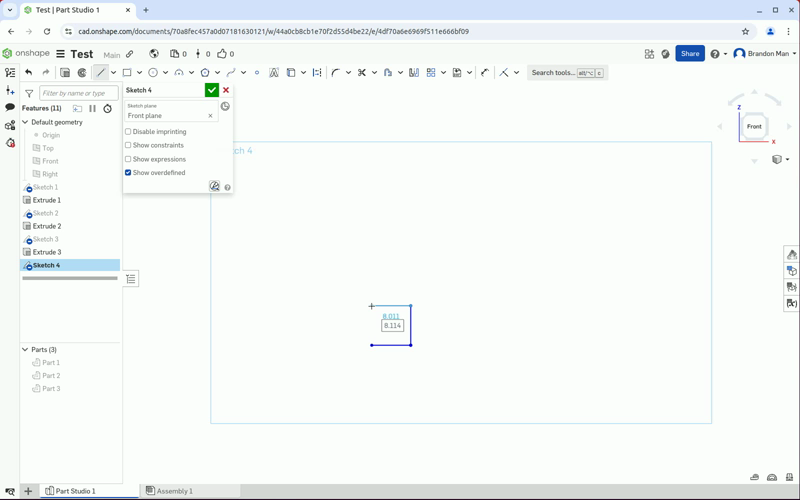
click(371, 305)
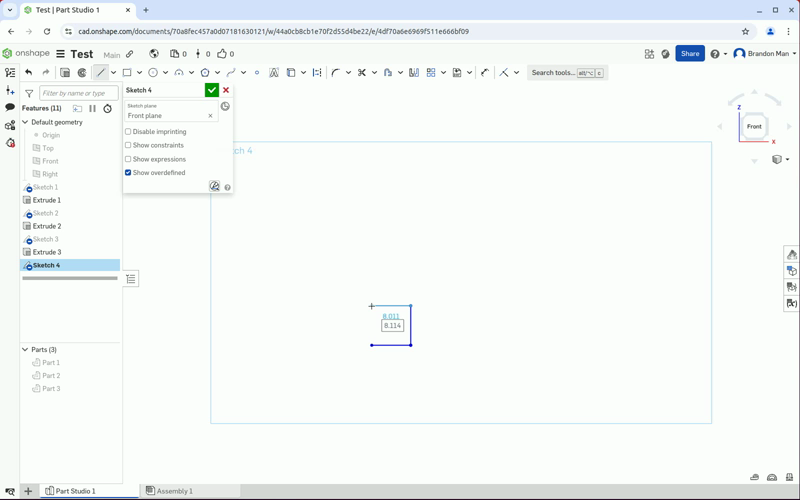
key_up(shift)
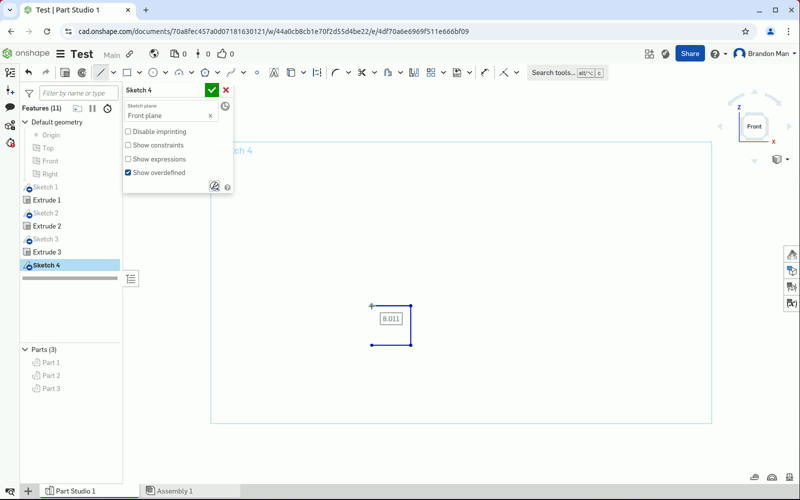
mouse_move(401, 305)
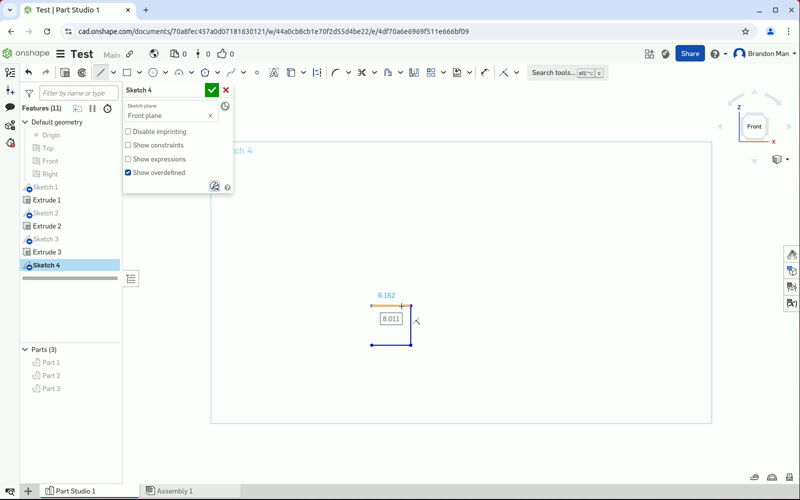
key_down(shift)
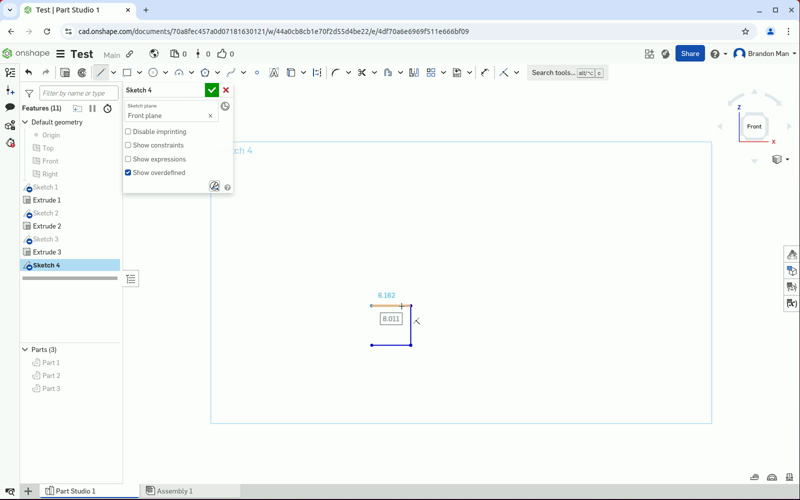
mouse_move(371, 345)
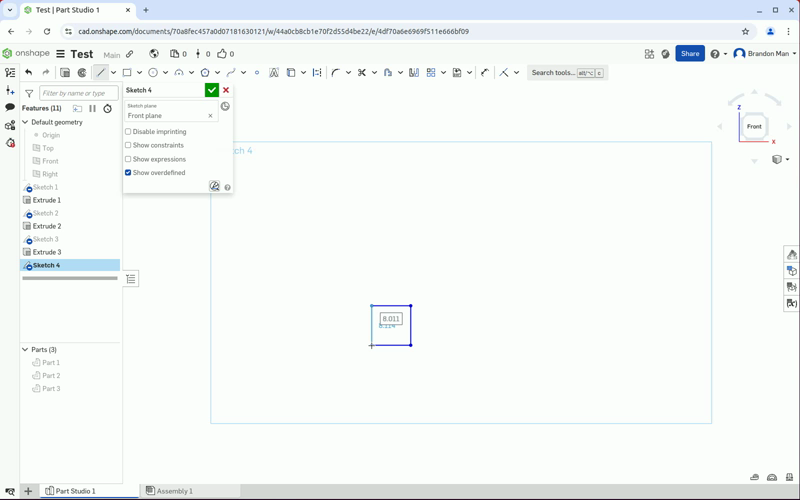
key_up(shift)
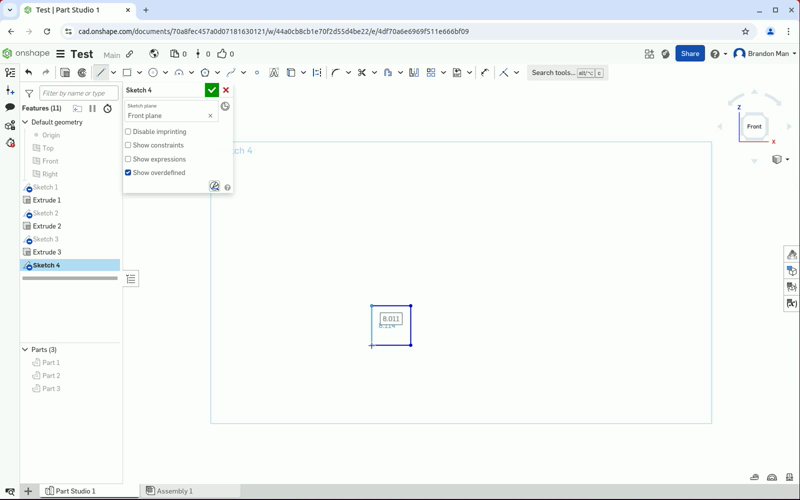
click(371, 345)
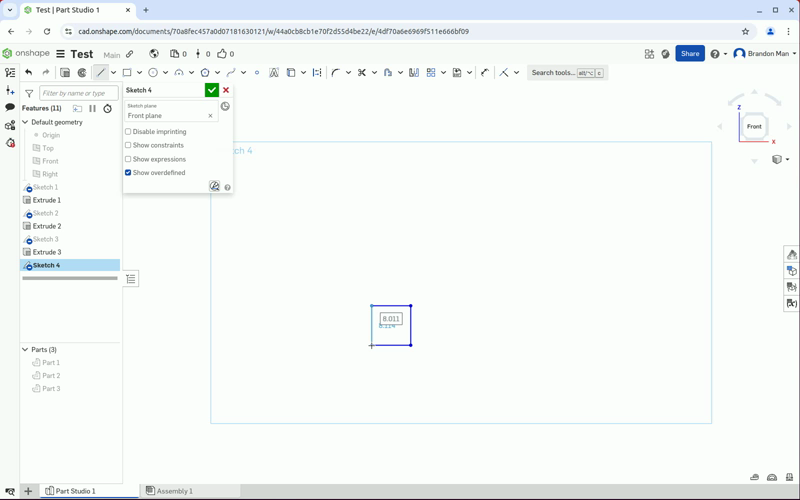
key(esc)
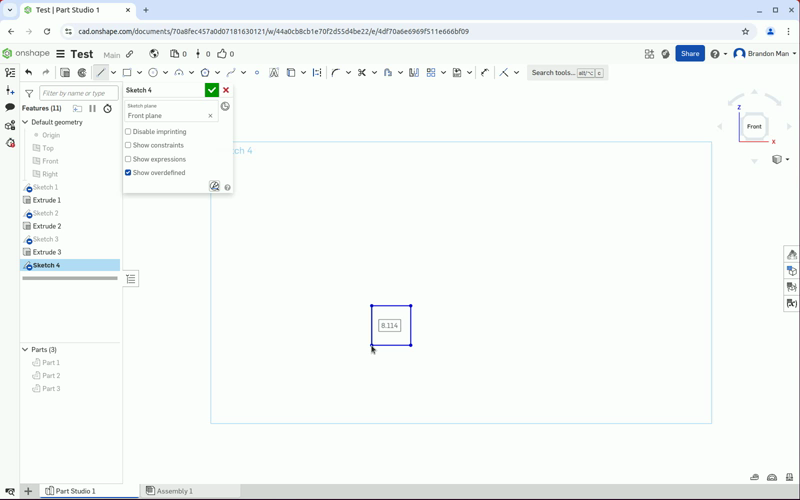
mouse_move(375, 335)
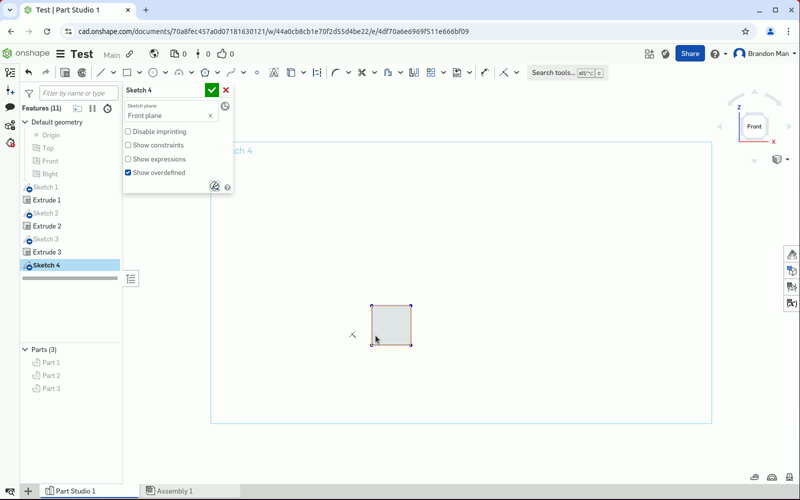
scroll(6)
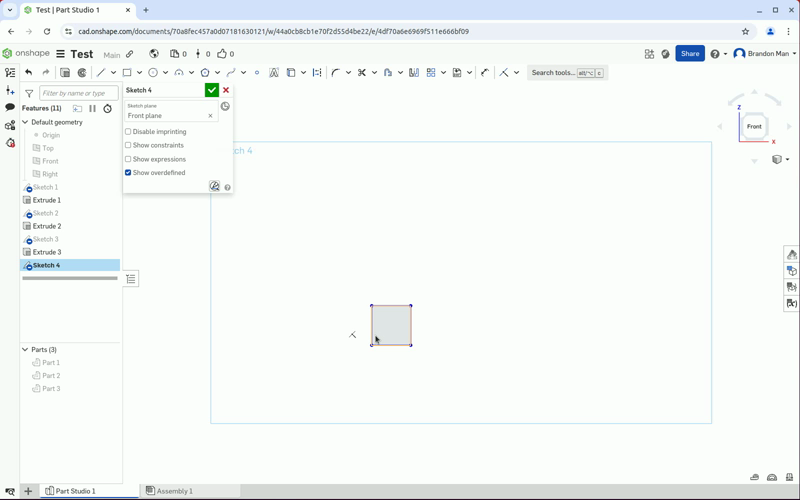
scroll(6)
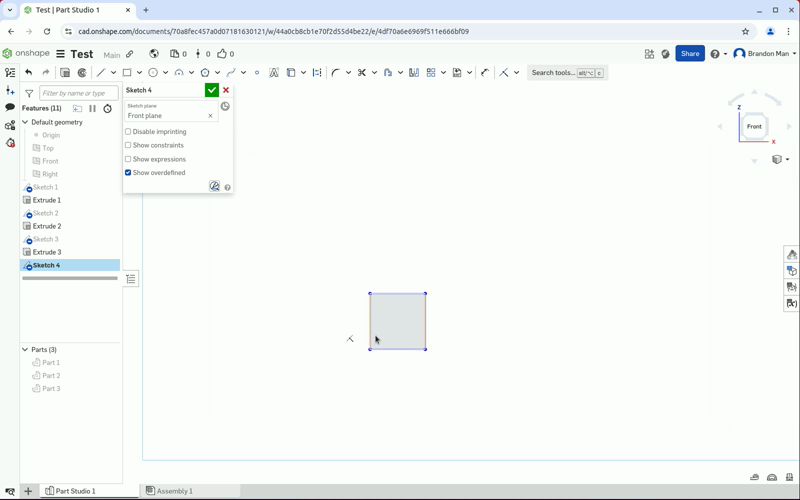
scroll(6)
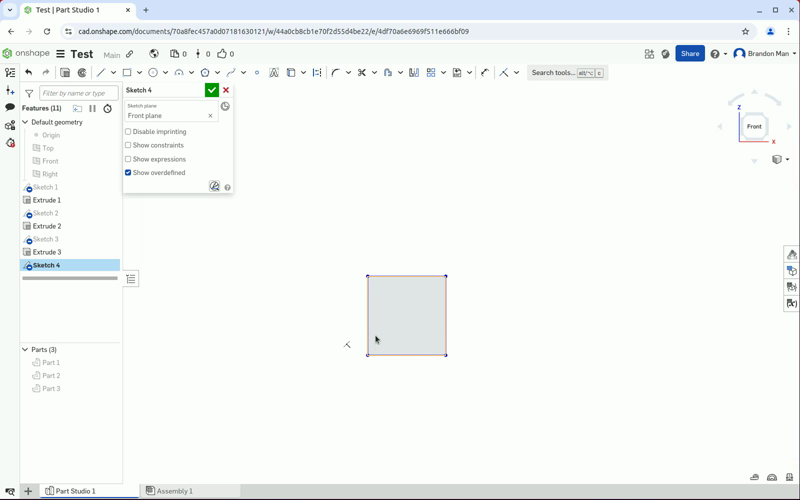
scroll(6)
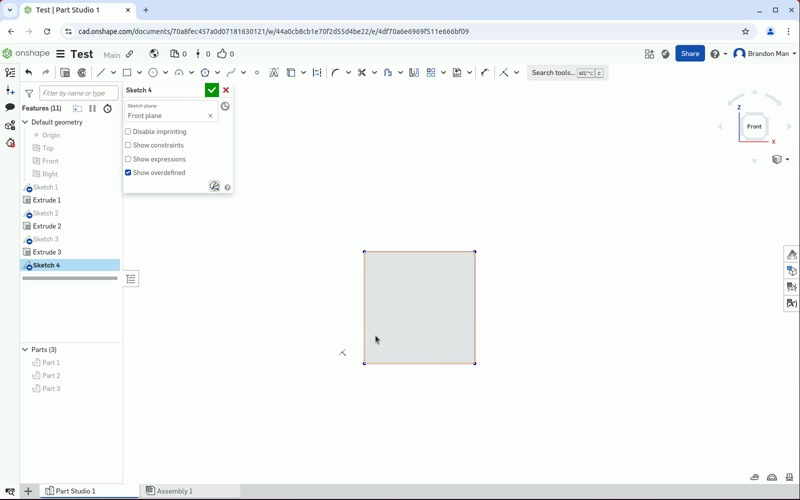
scroll(6)
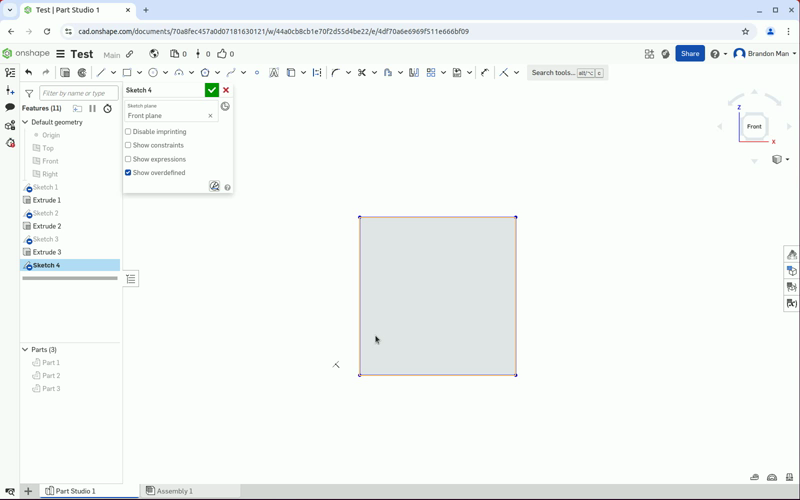
scroll(6)
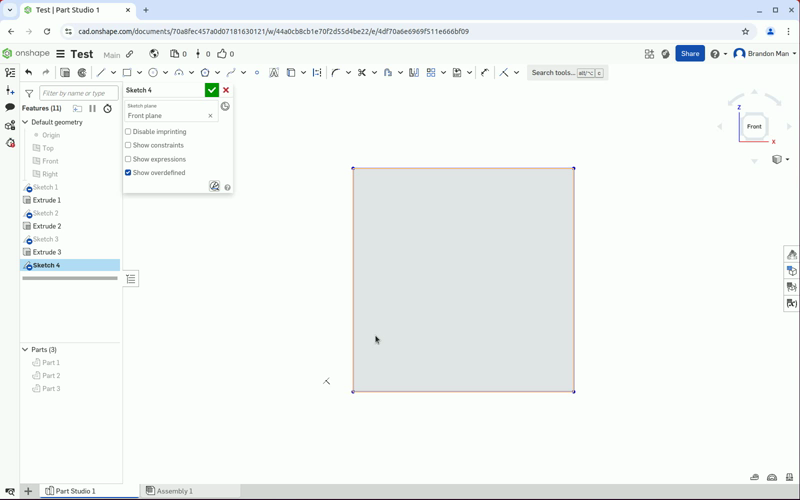
scroll(6)
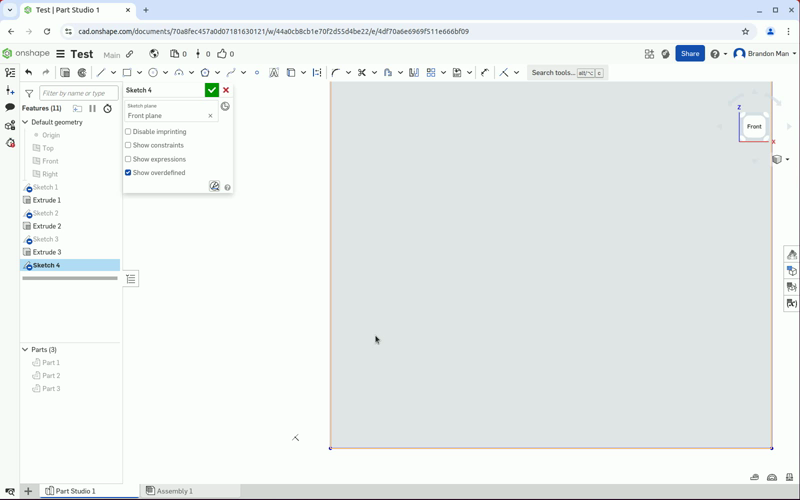
click(375, 335)
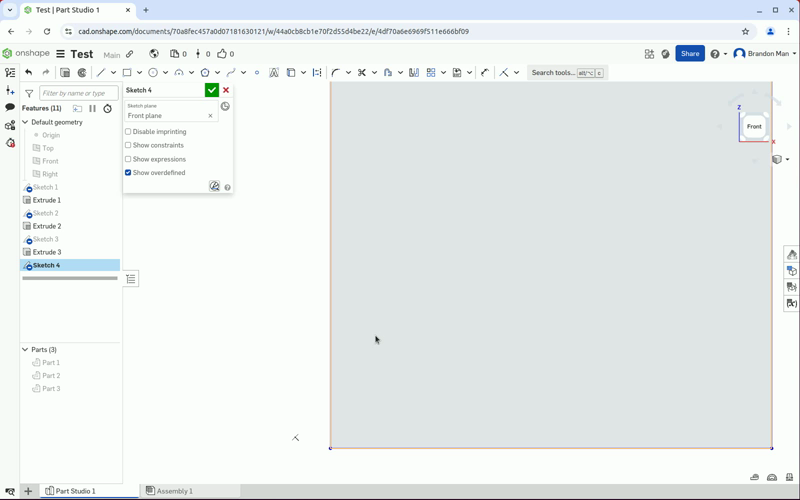
scroll(-6)
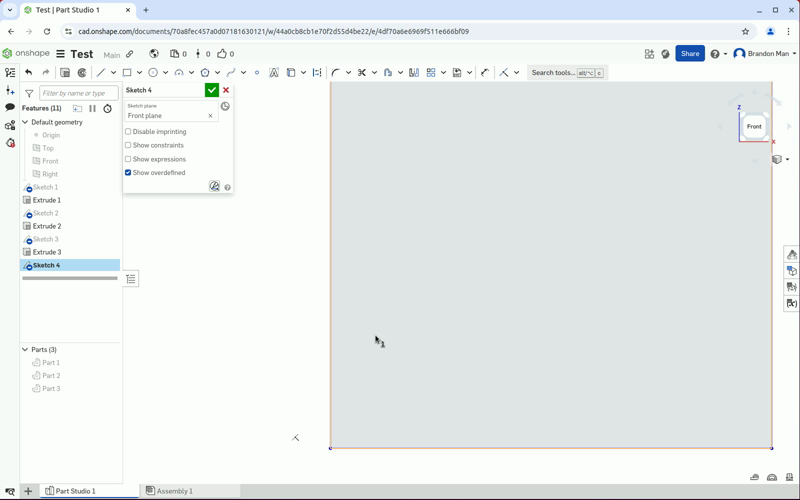
scroll(-6)
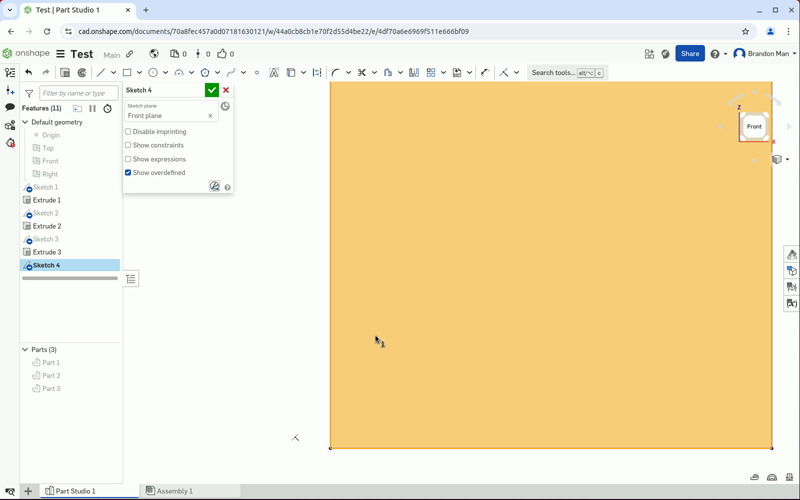
scroll(-6)
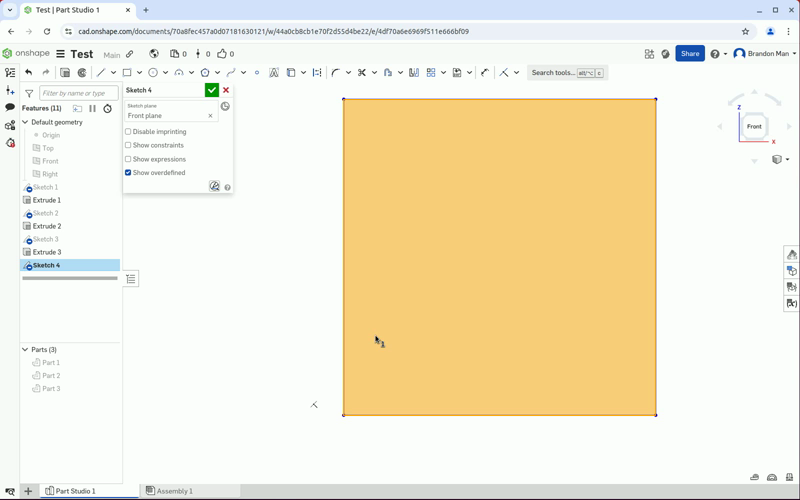
scroll(-6)
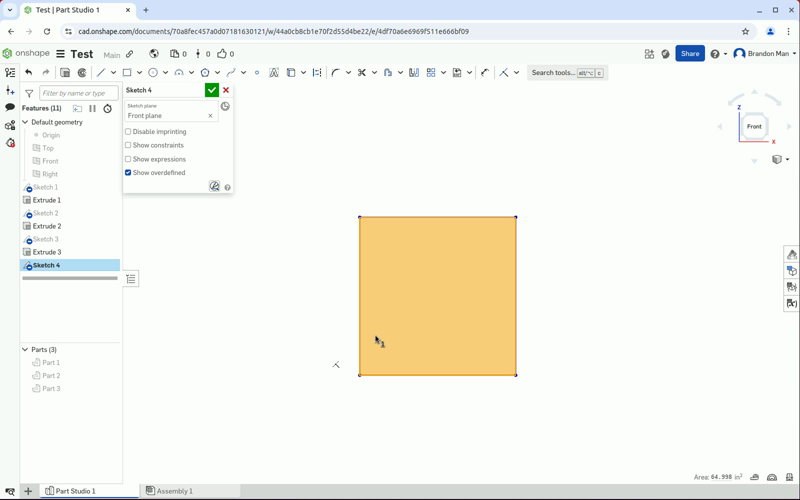
scroll(-6)
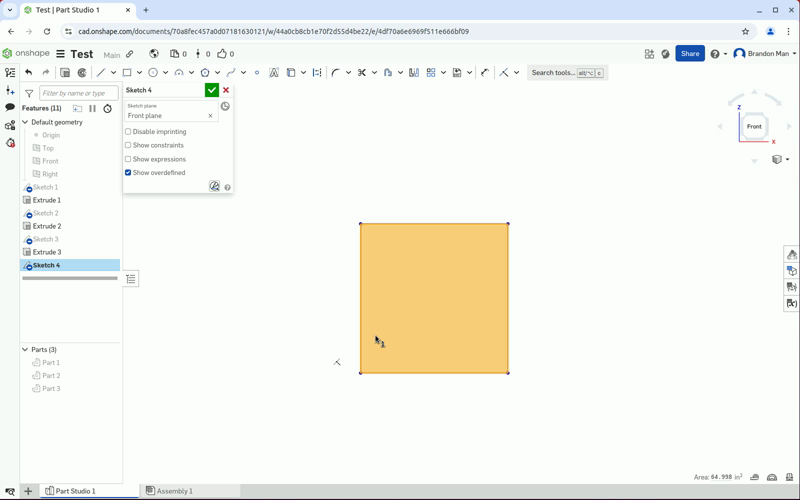
scroll(-6)
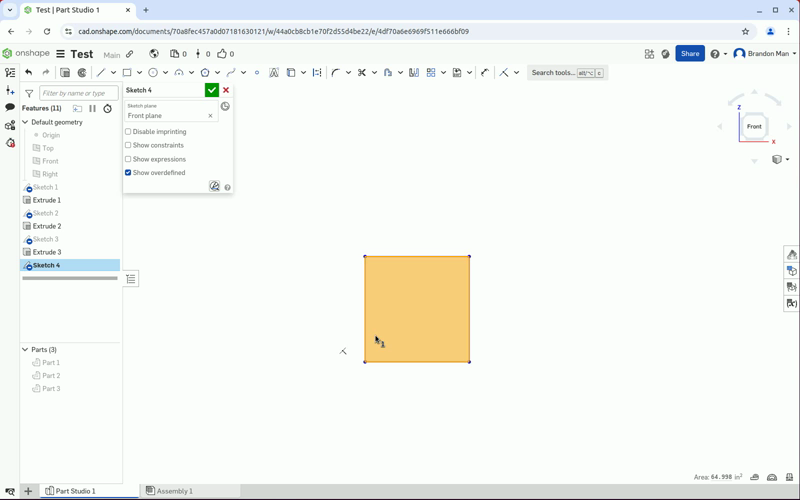
scroll(-6)
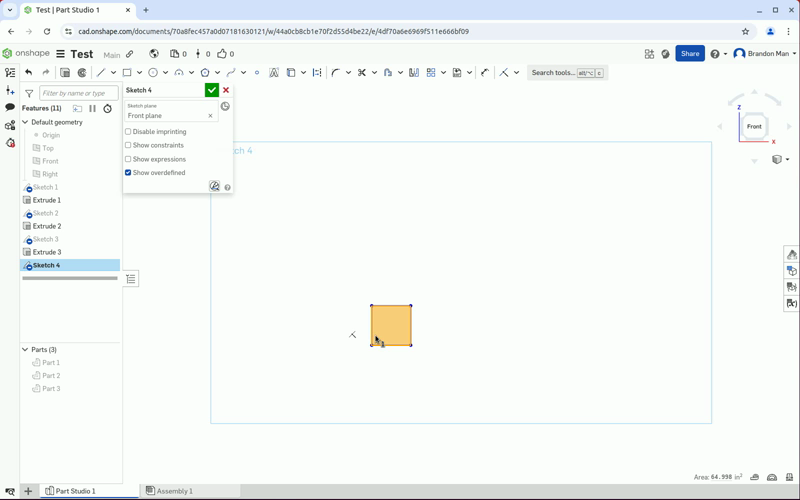
mouse_move(73, 352)
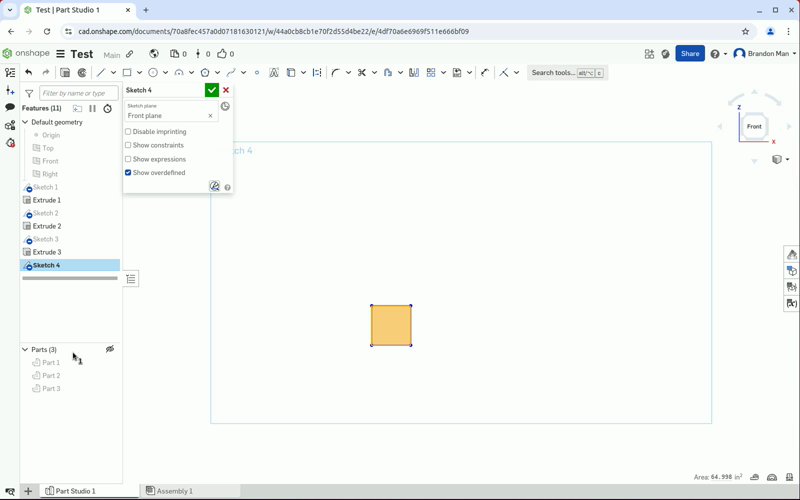
key(shift+y)
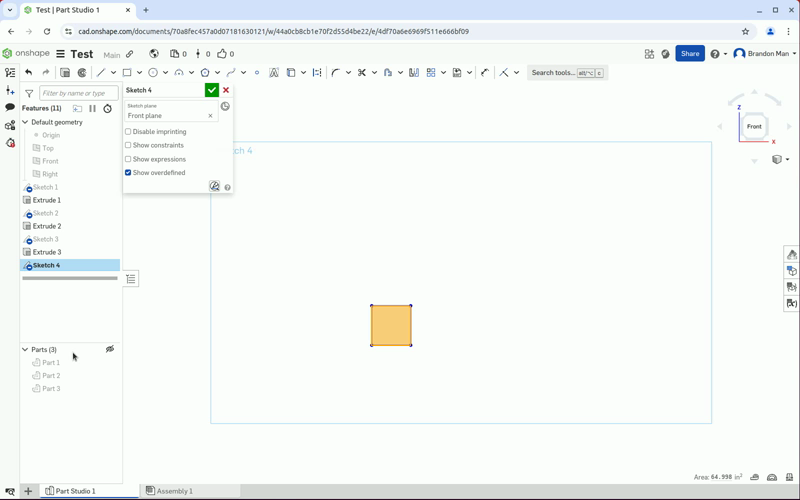
key(shift+e)
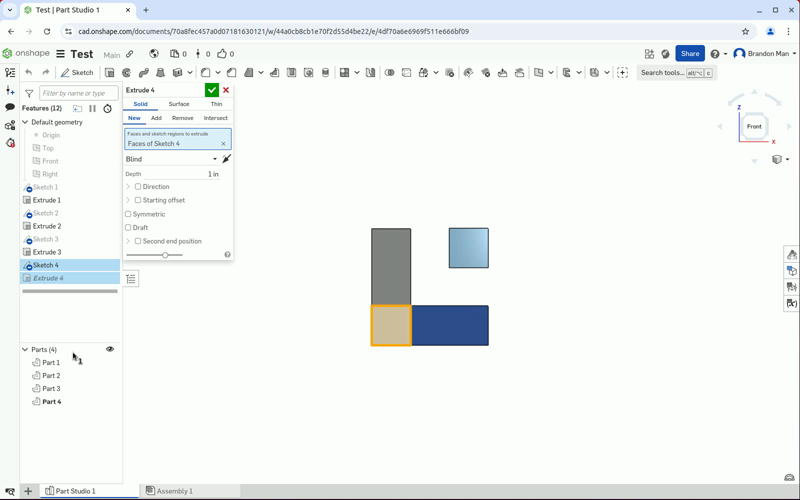
mouse_move(143, 106)
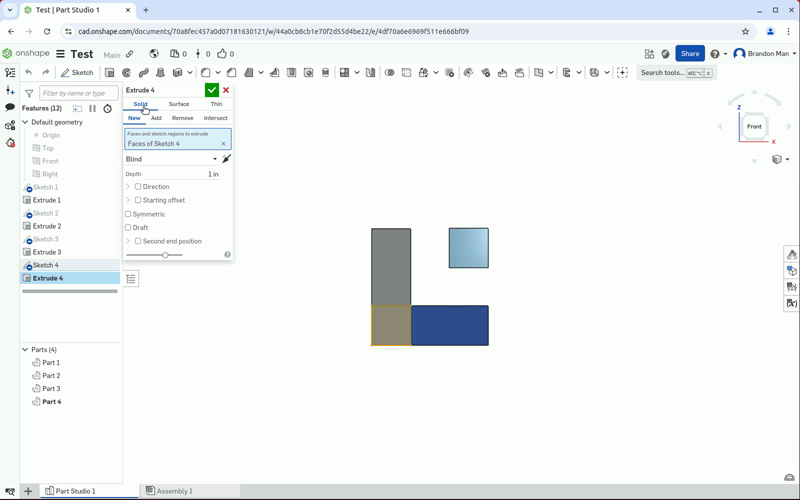
click(143, 106)
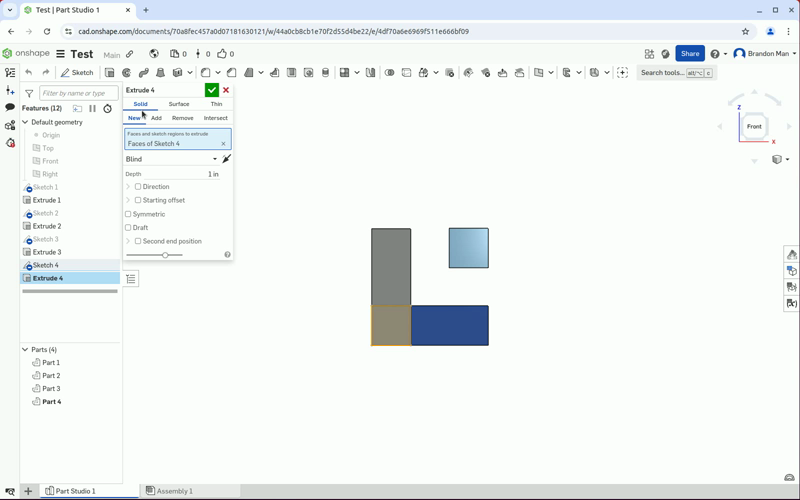
mouse_move(137, 120)
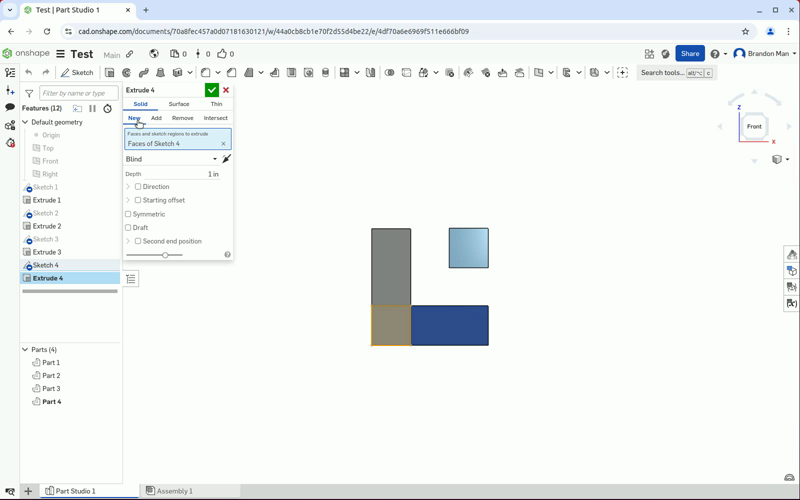
click(137, 120)
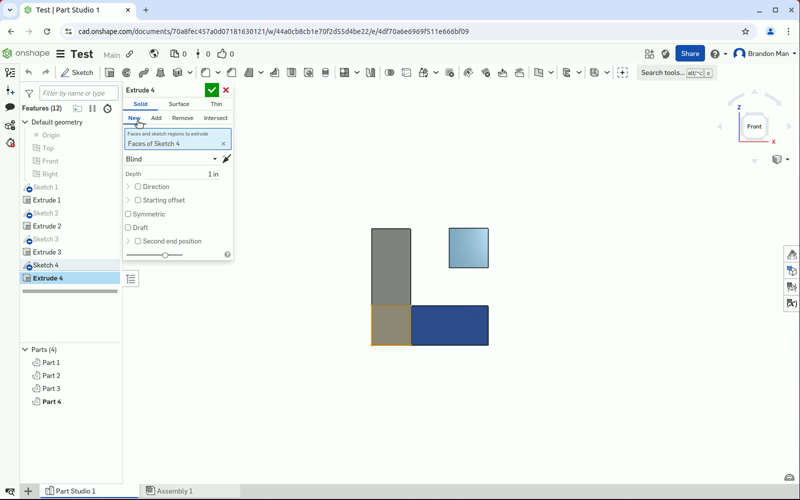
key(tab, 4)
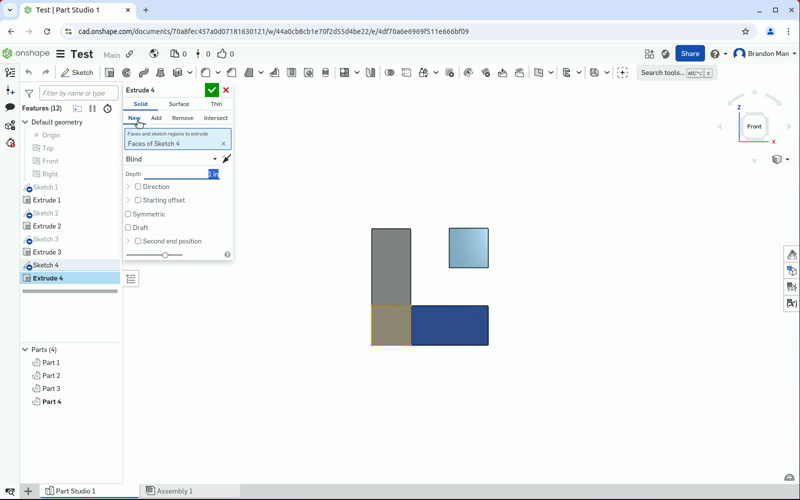
text(0.722)
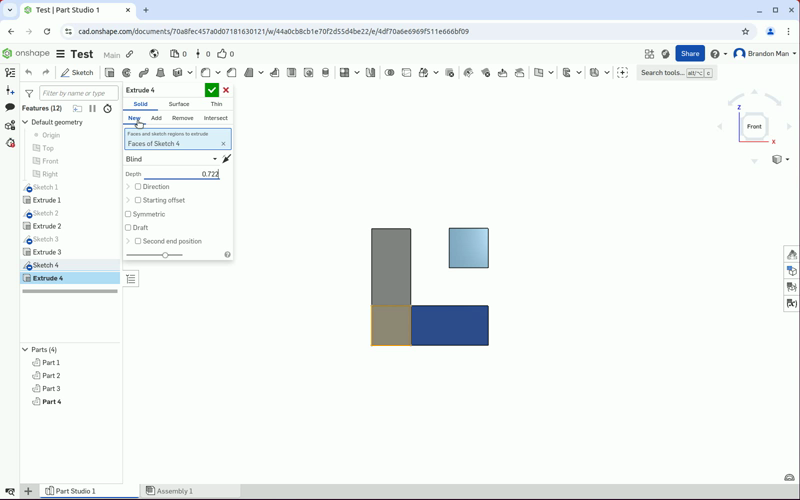
key(enter)
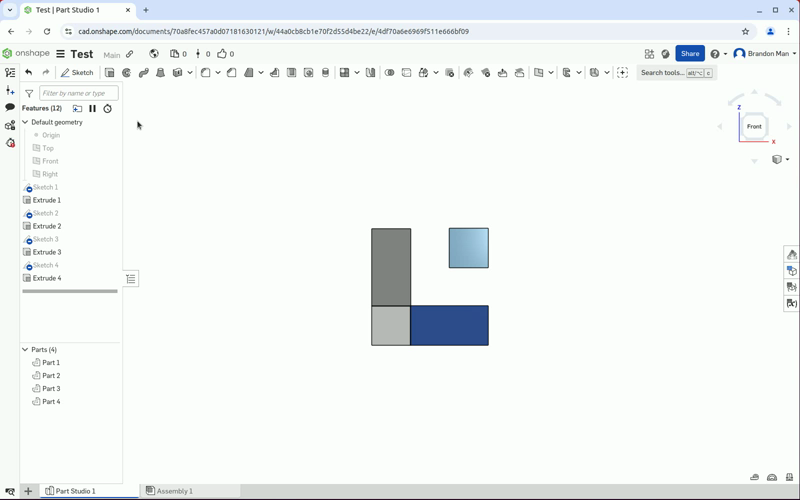
key(shift+h)
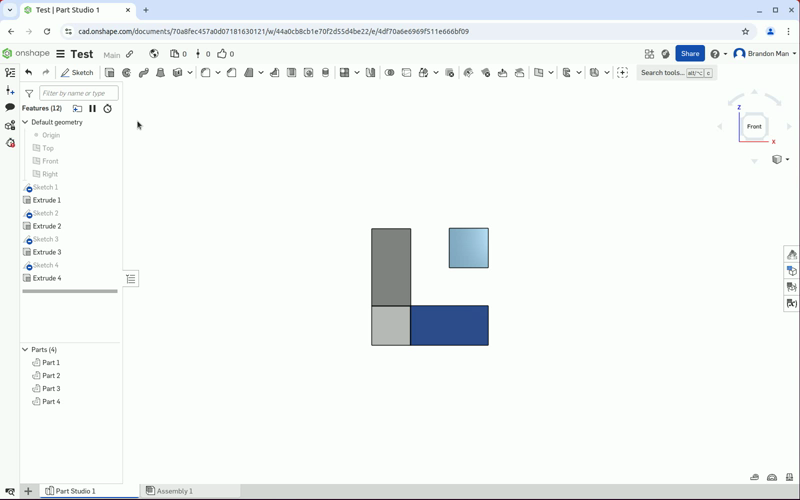
key(shift+h)
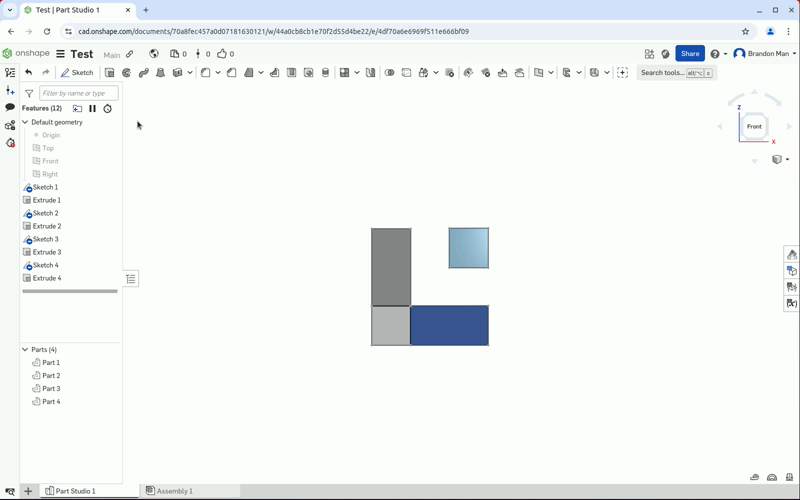
key(shift+7)
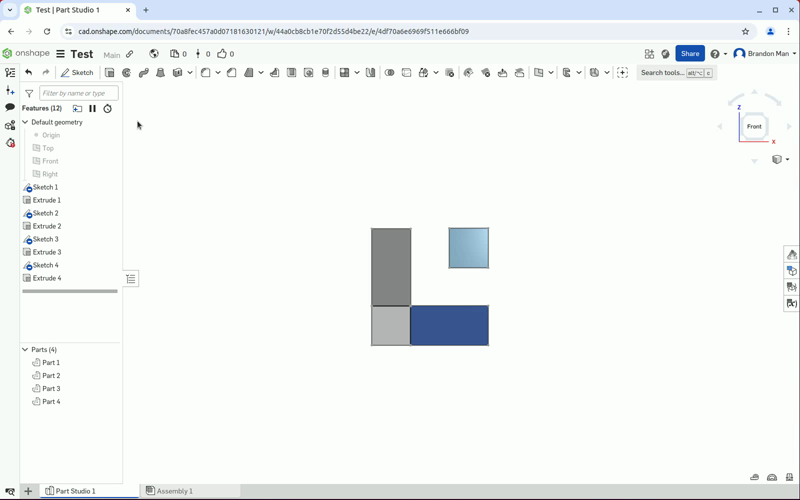
key(left, 2)
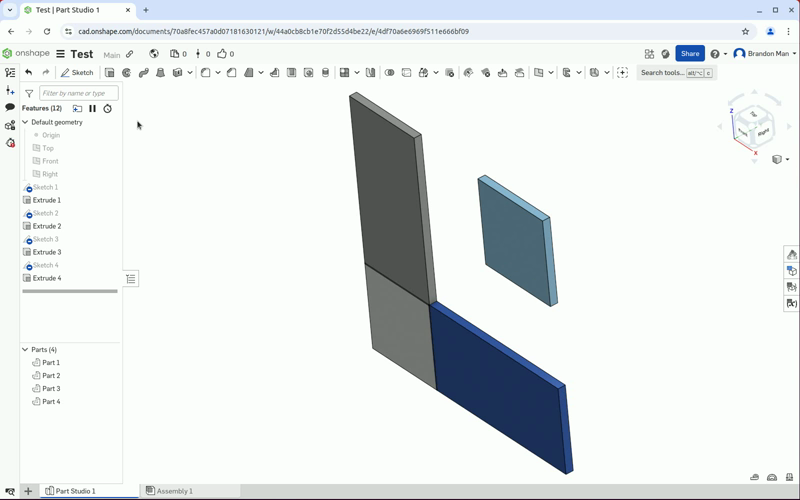
key(down, 2)
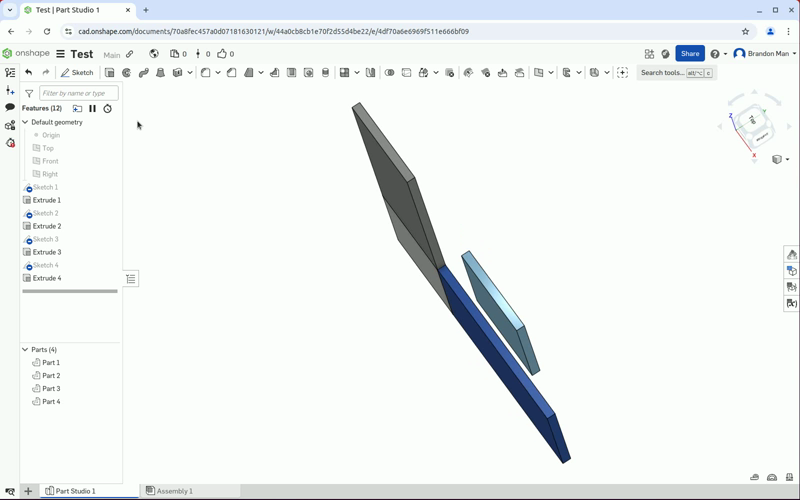
key(up, 2)
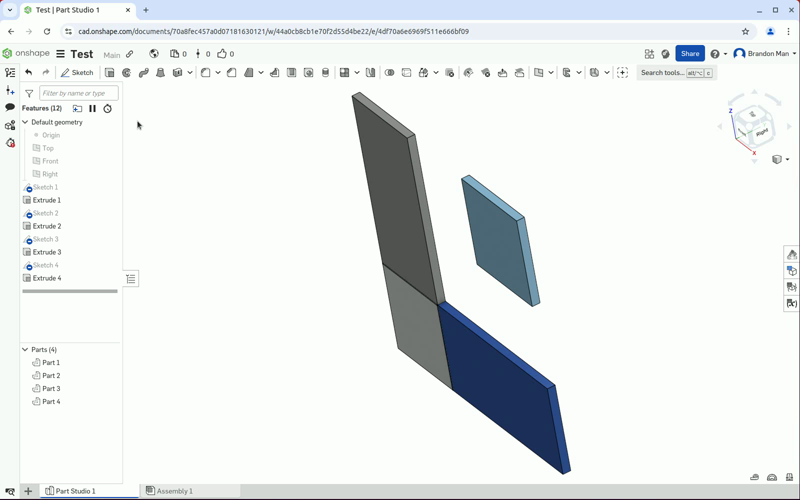
key(right, 2)
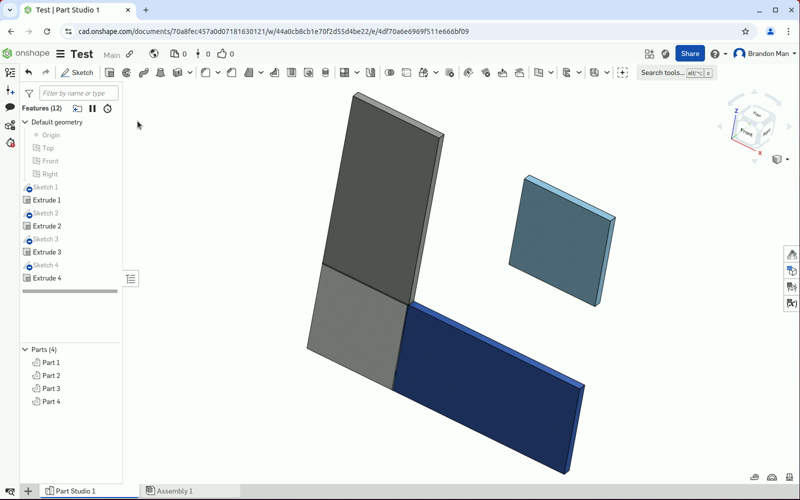
mouse_move(73, 189)
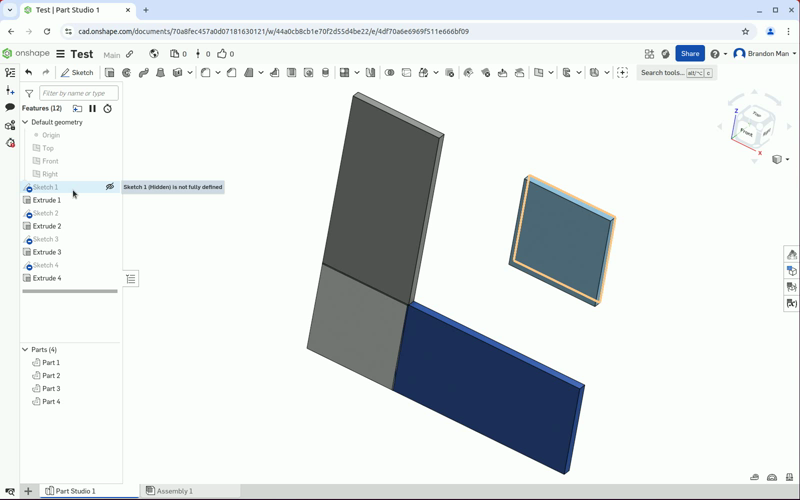
click(73, 189)